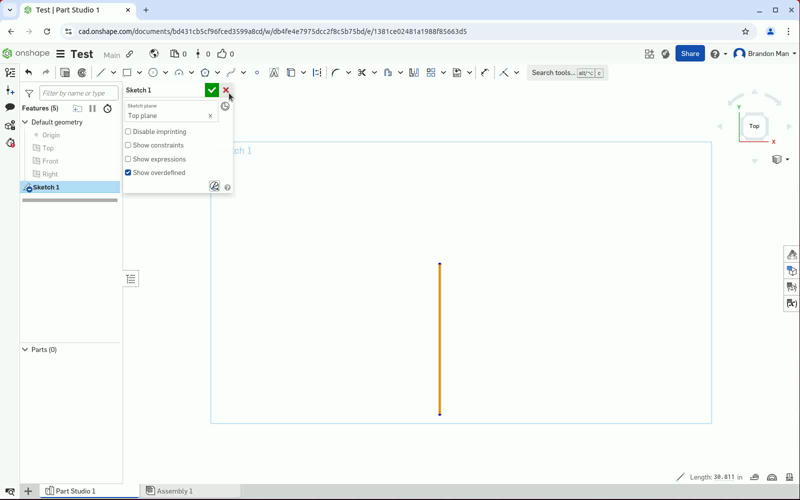
key(shift+h)
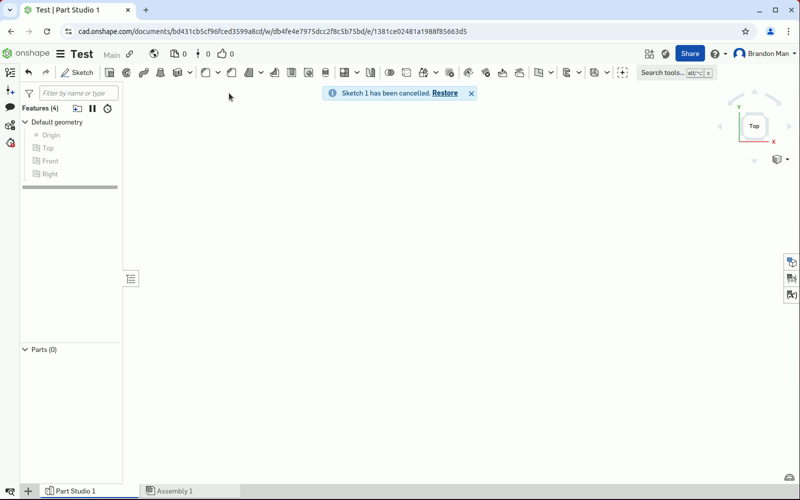
mouse_move(73, 352)
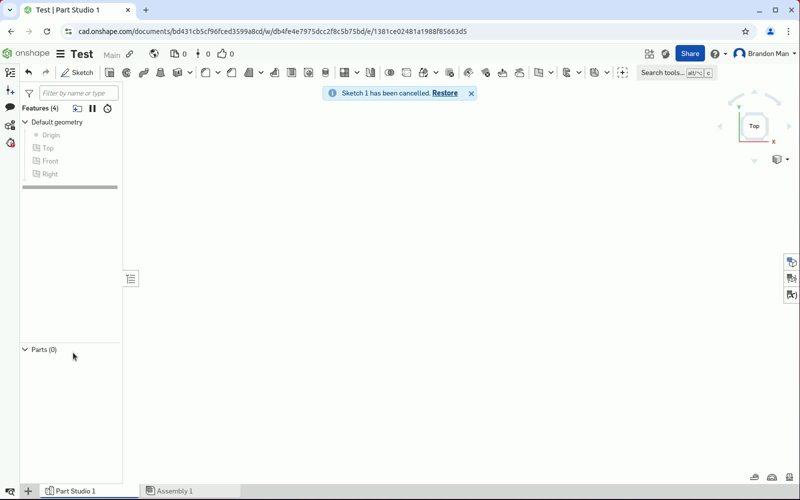
key(y)
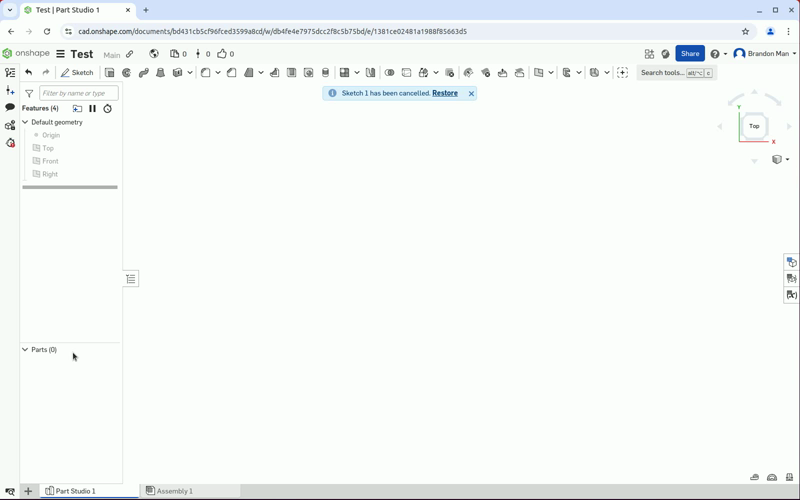
key(shift+p)
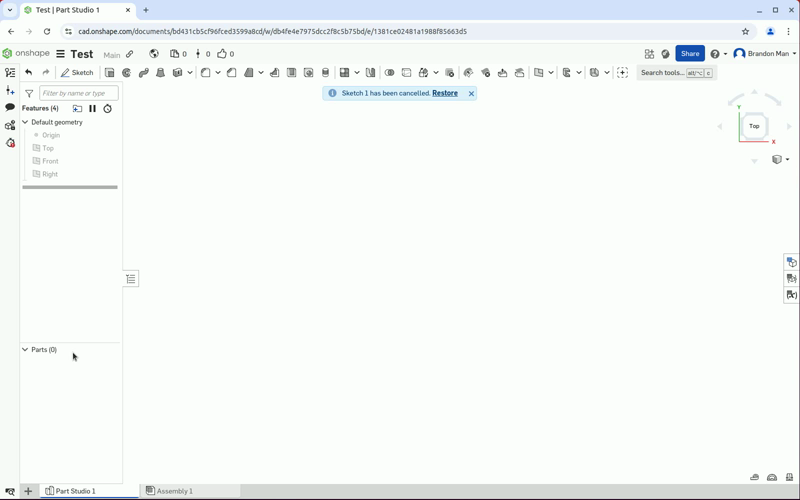
key(space)
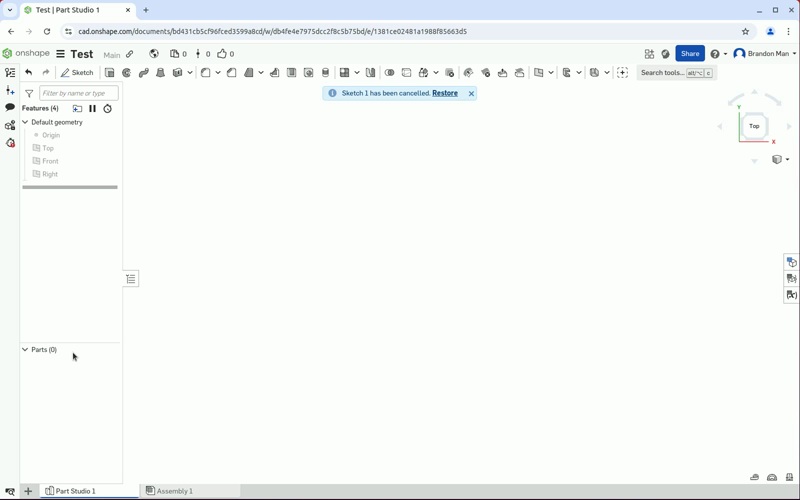
key_down(shift)
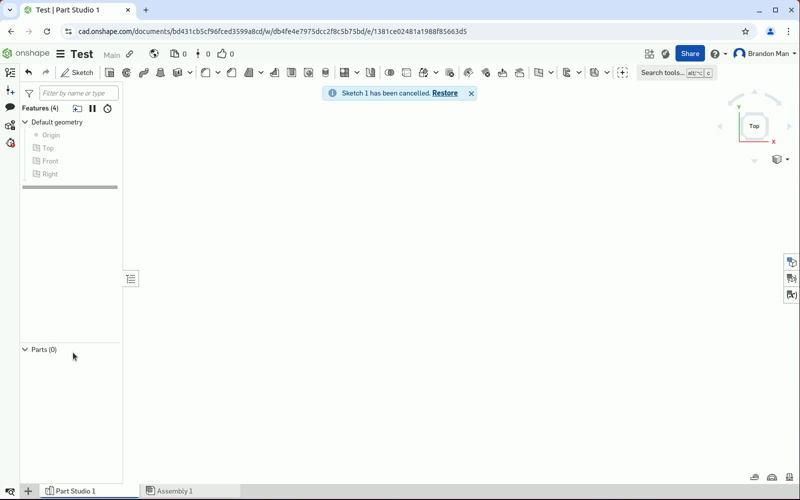
key(up)
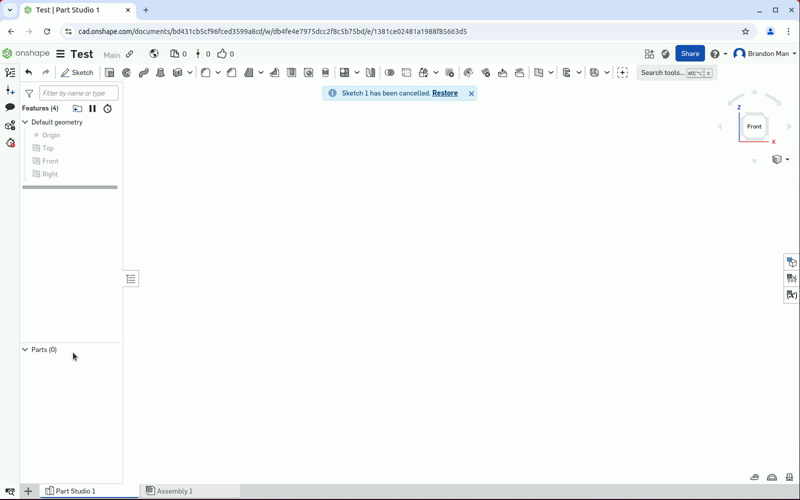
key_up(shift)
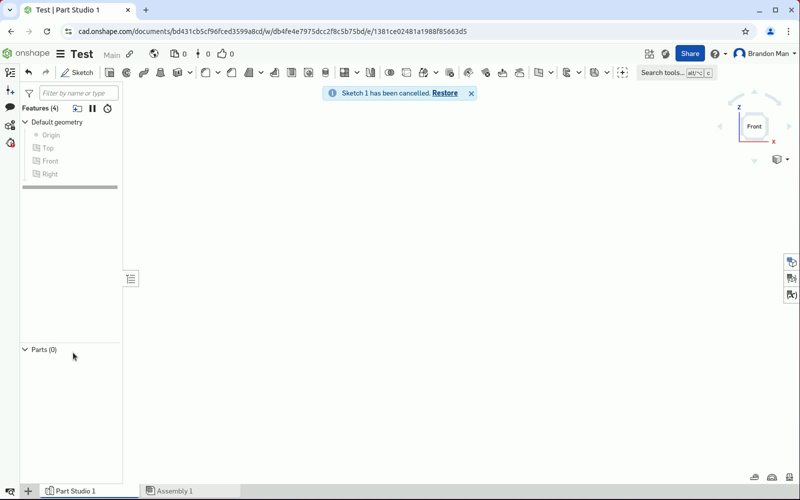
mouse_move(73, 352)
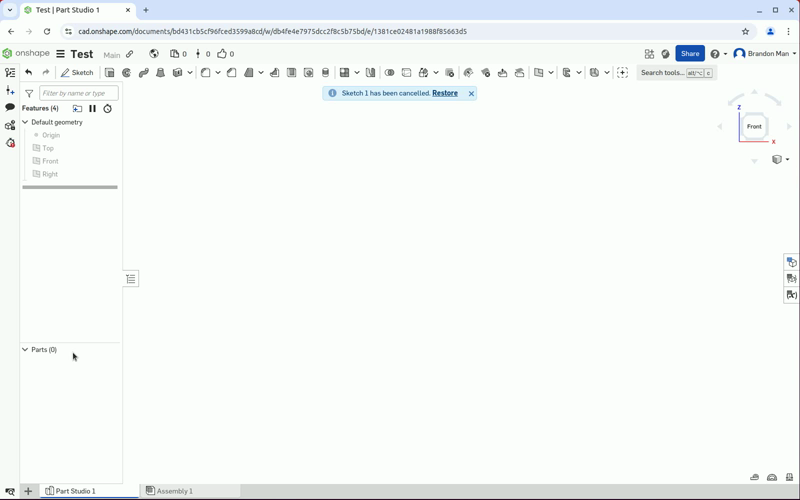
key(shift+y)
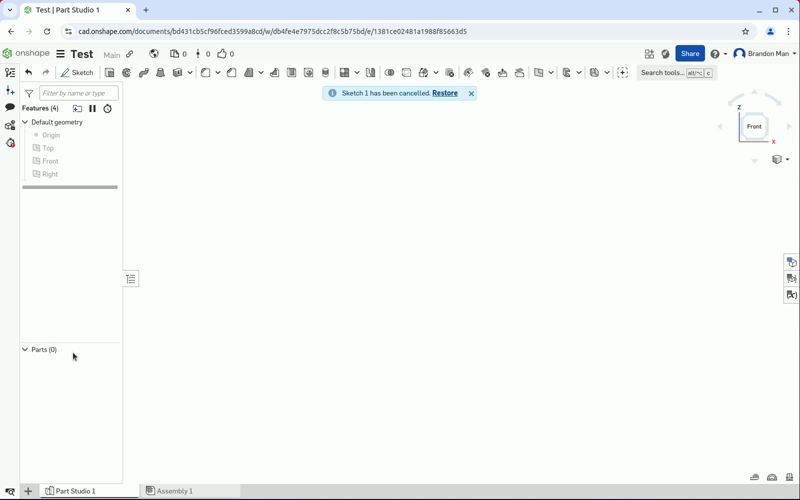
key(shift+s)
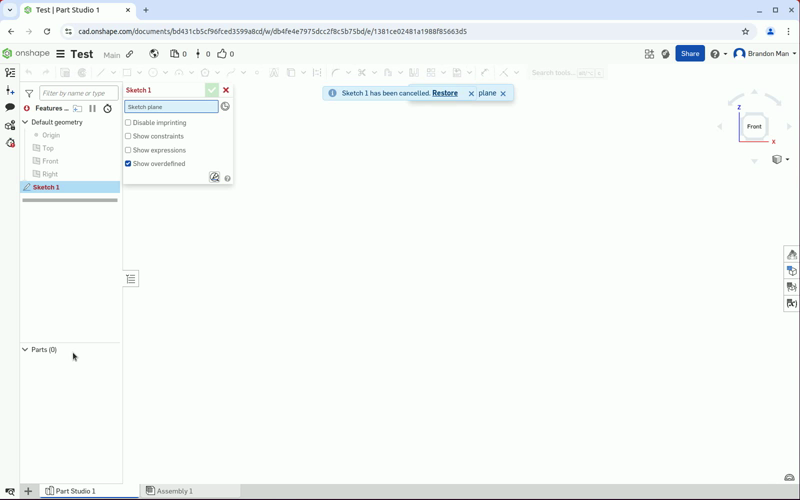
mouse_move(73, 163)
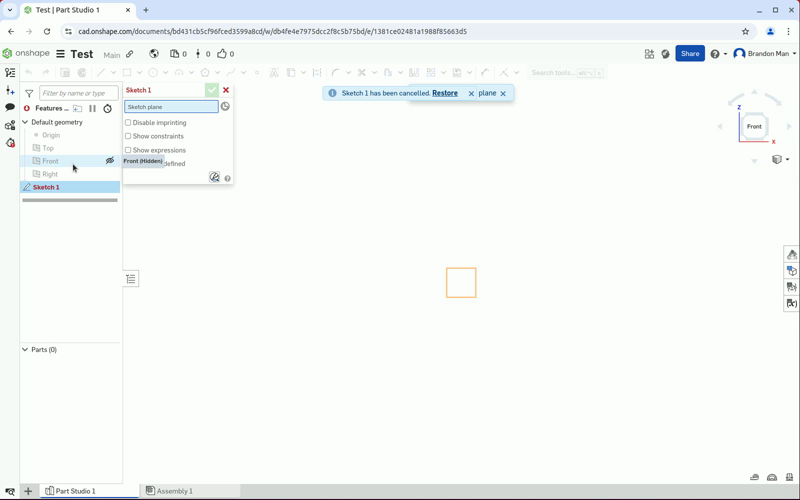
click(73, 163)
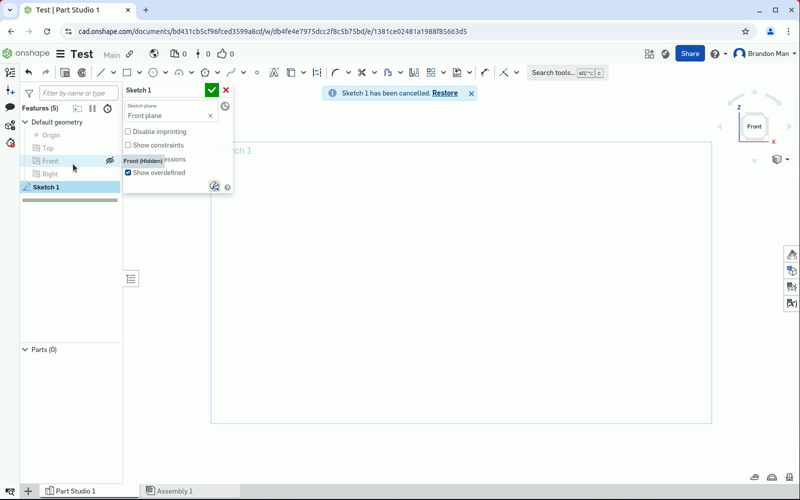
mouse_move(73, 352)
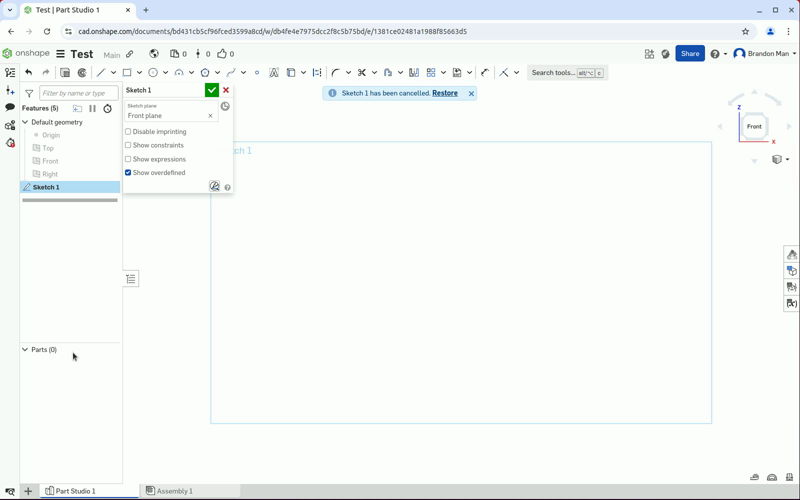
key(y)
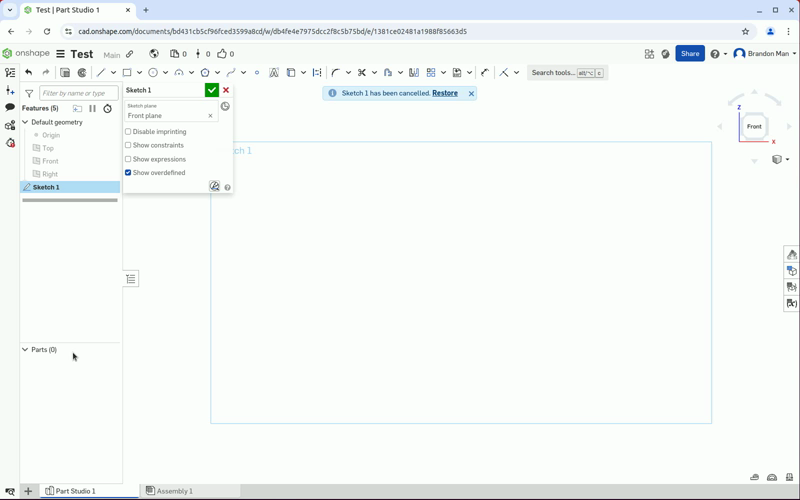
key(l)
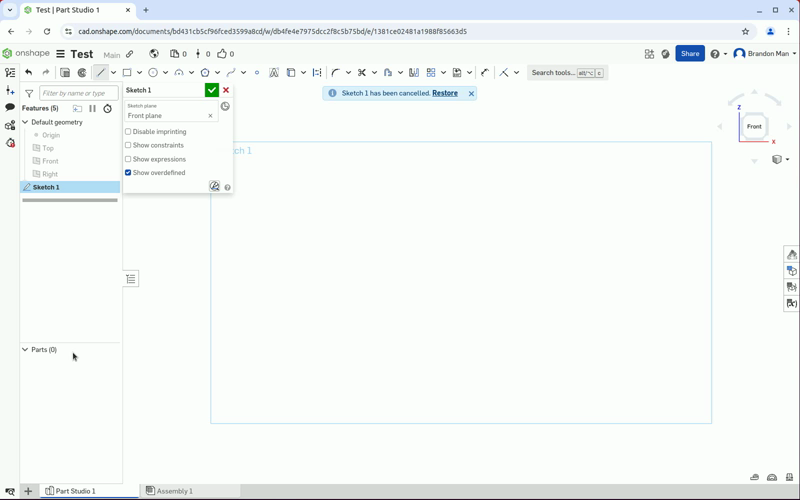
key_down(shift)
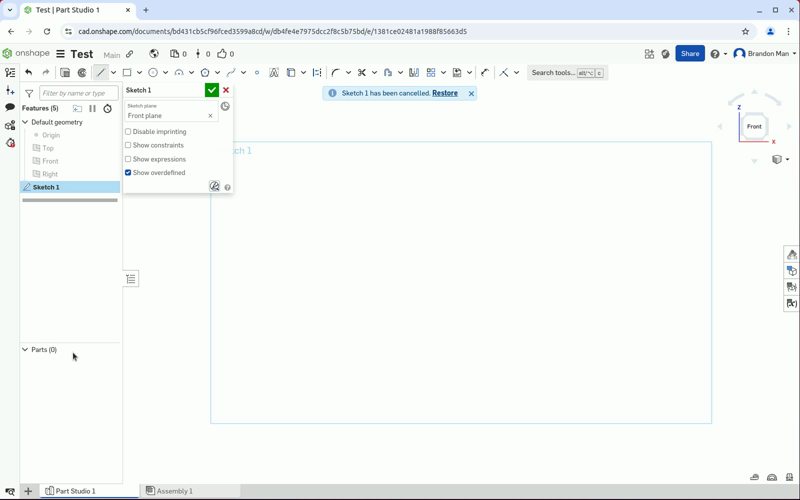
mouse_move(429, 306)
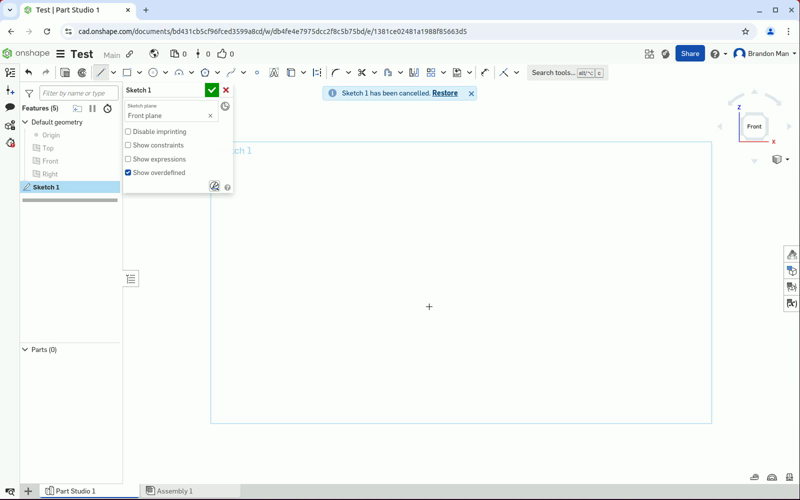
click(429, 306)
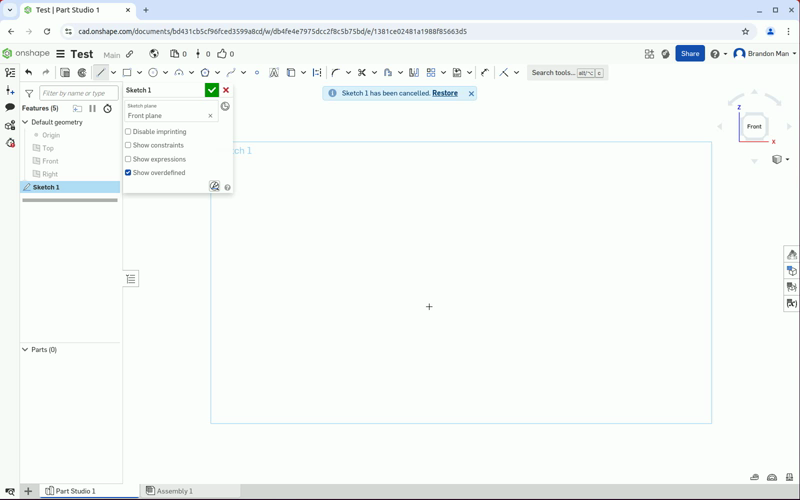
key_up(shift)
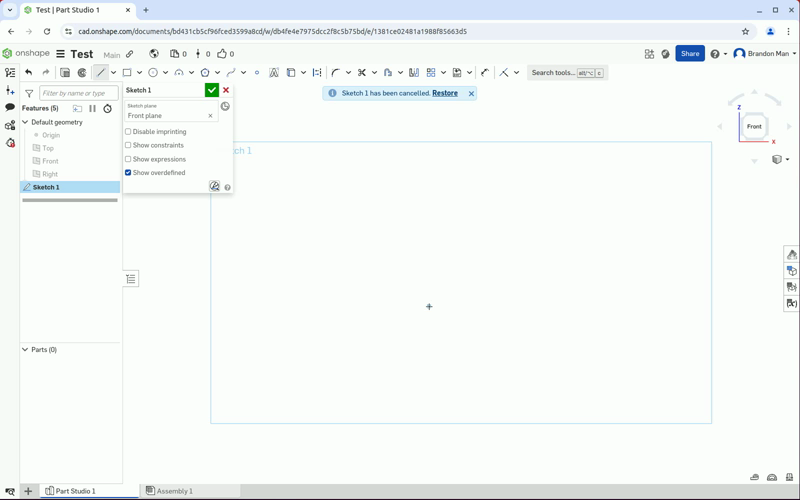
key_down(shift)
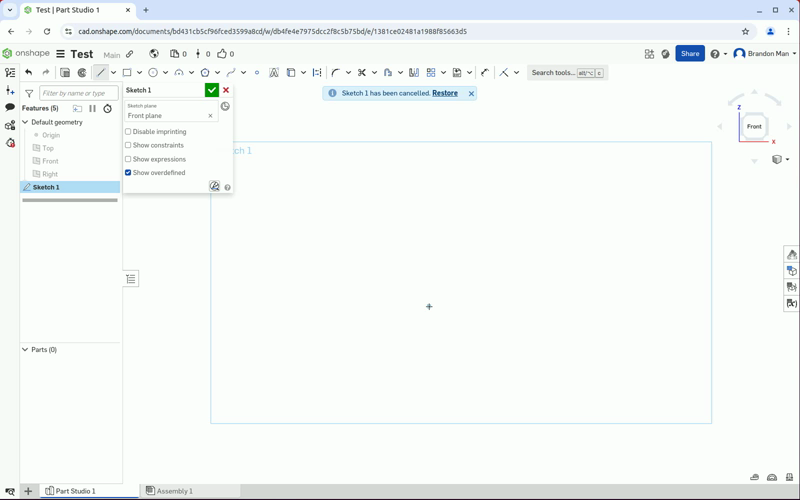
mouse_move(459, 306)
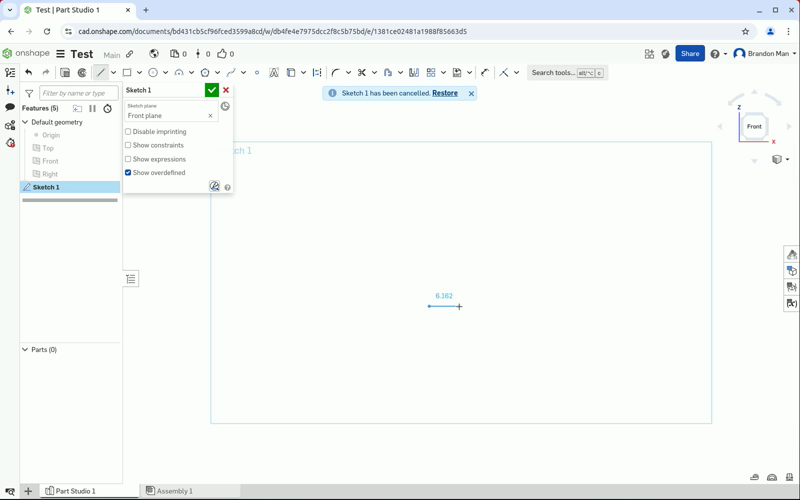
mouse_move(474, 306)
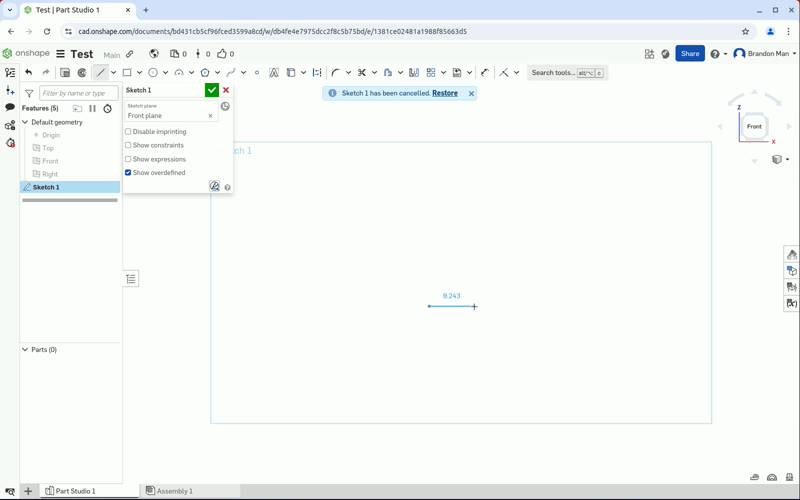
click(474, 306)
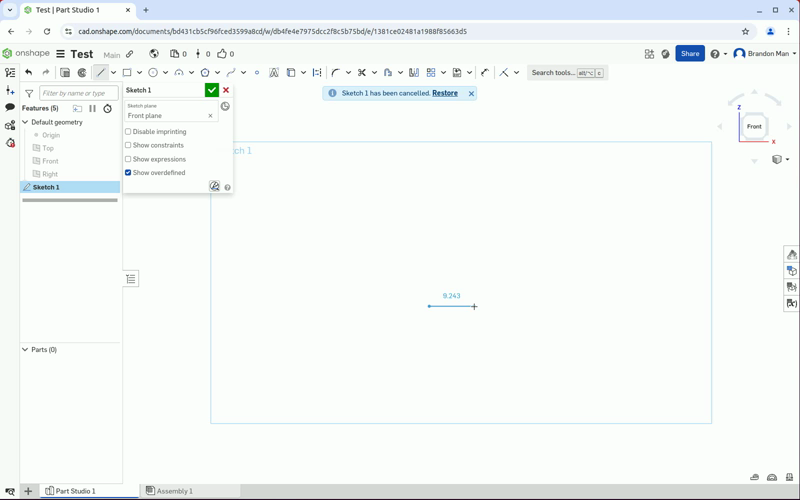
key_up(shift)
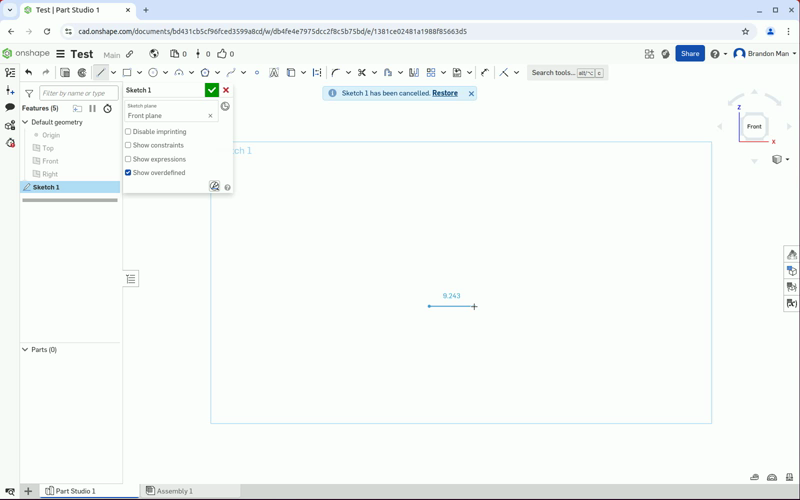
key_down(shift)
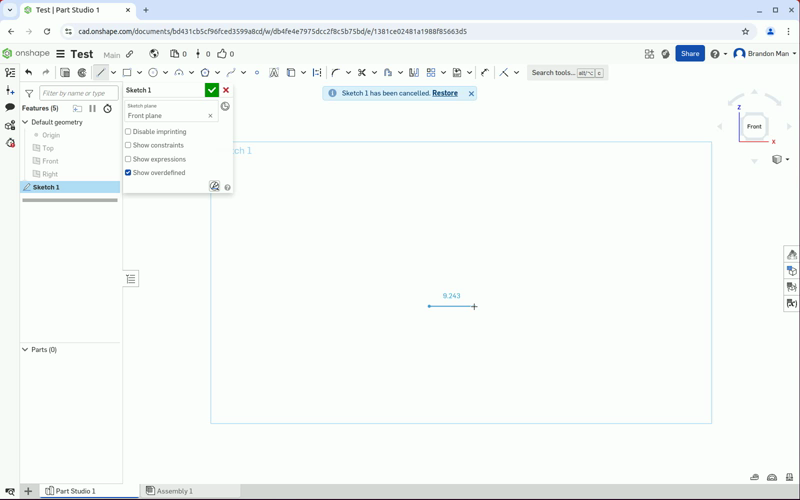
mouse_move(504, 306)
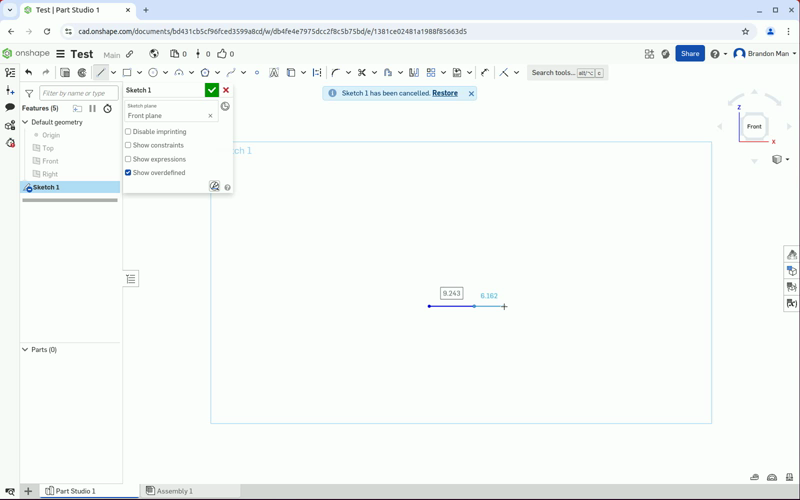
mouse_move(474, 261)
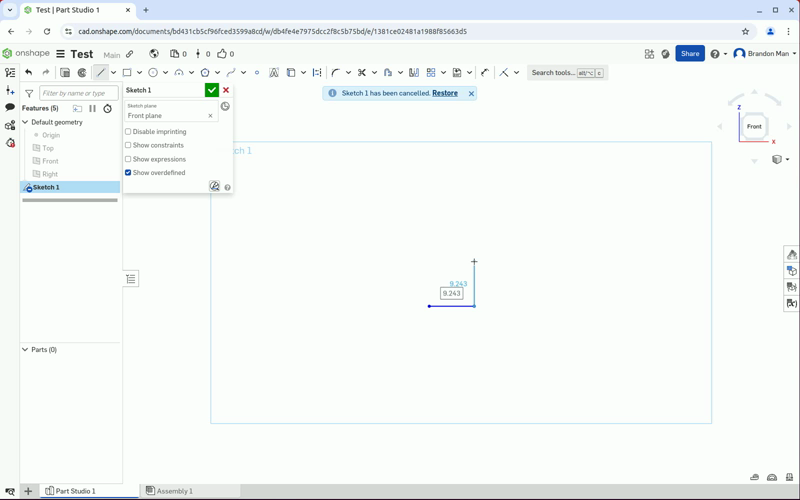
click(474, 261)
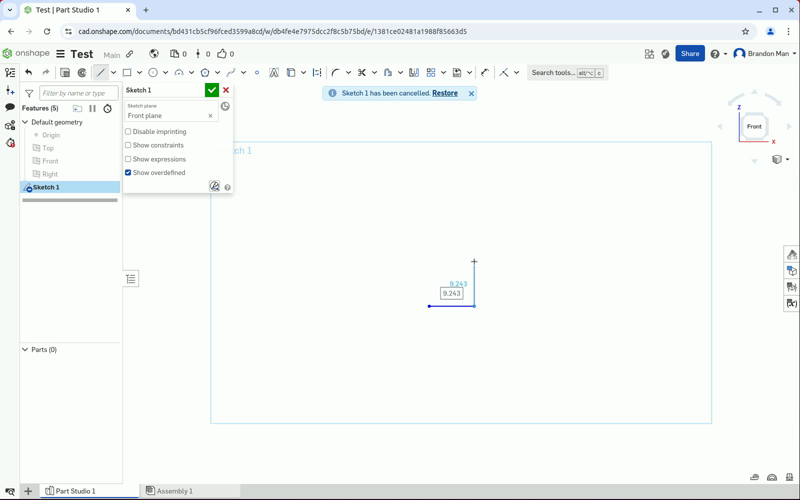
key_up(shift)
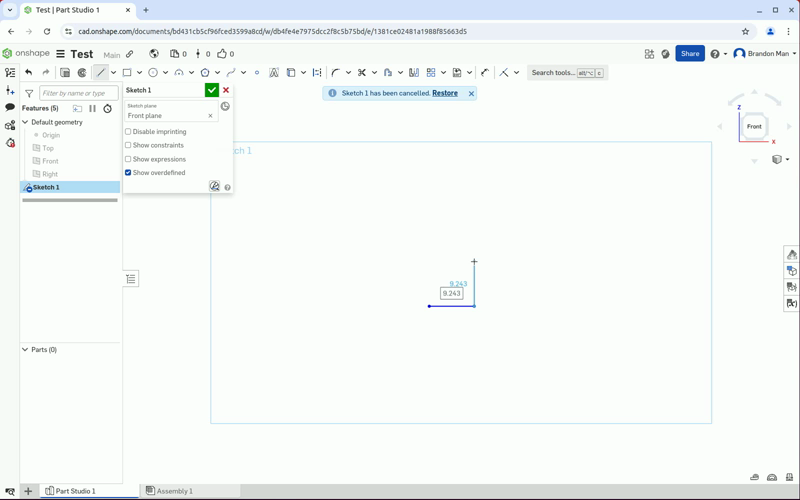
key_down(shift)
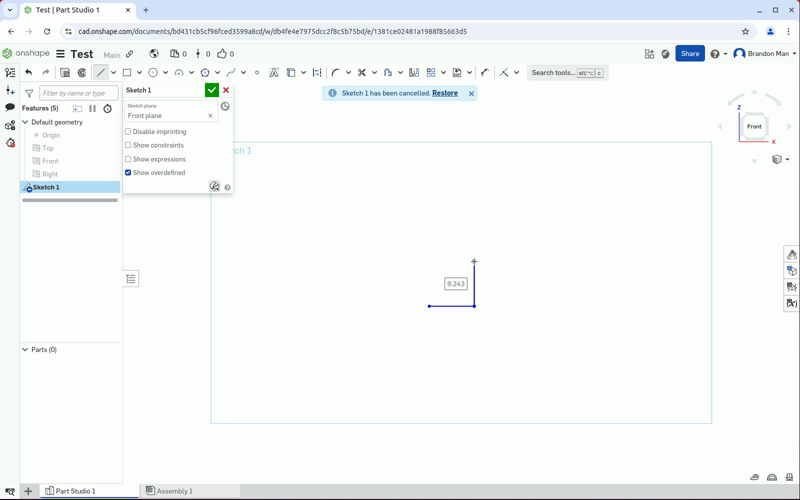
mouse_move(504, 261)
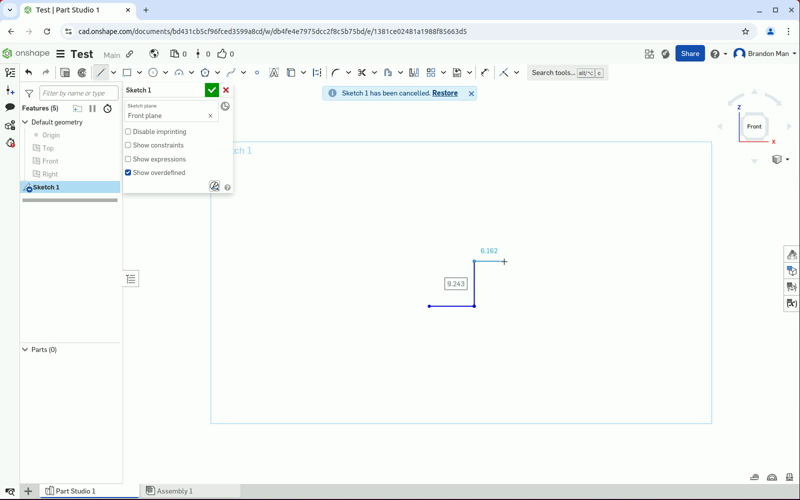
mouse_move(429, 261)
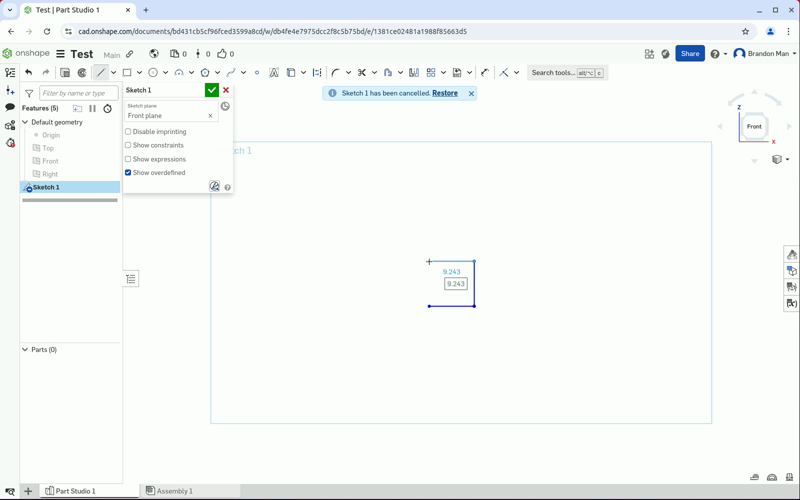
click(429, 261)
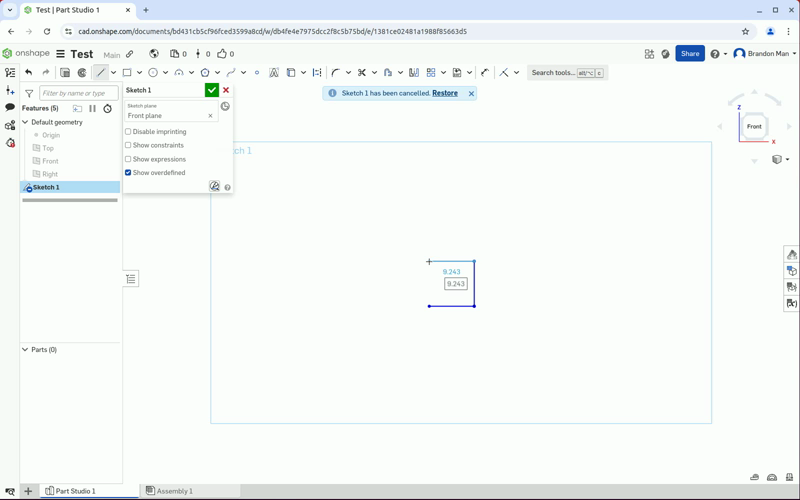
key_up(shift)
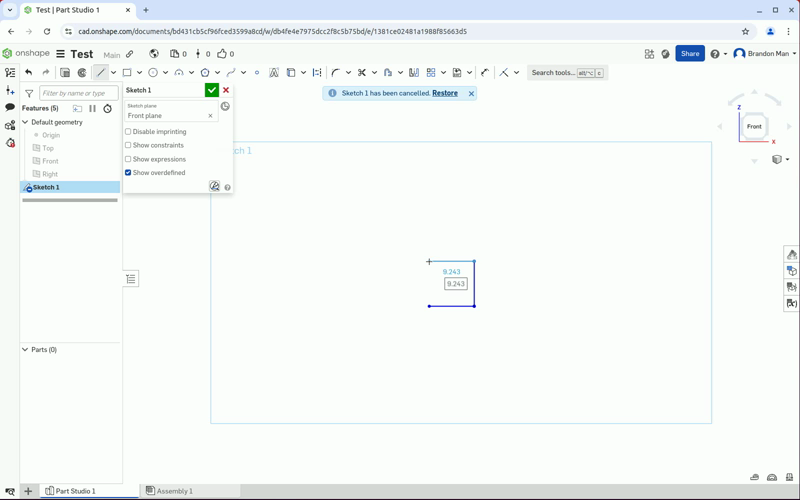
mouse_move(459, 261)
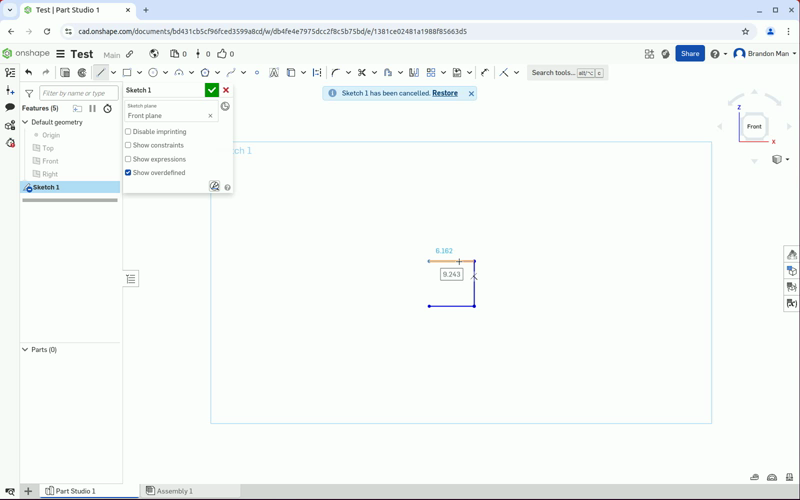
key_down(shift)
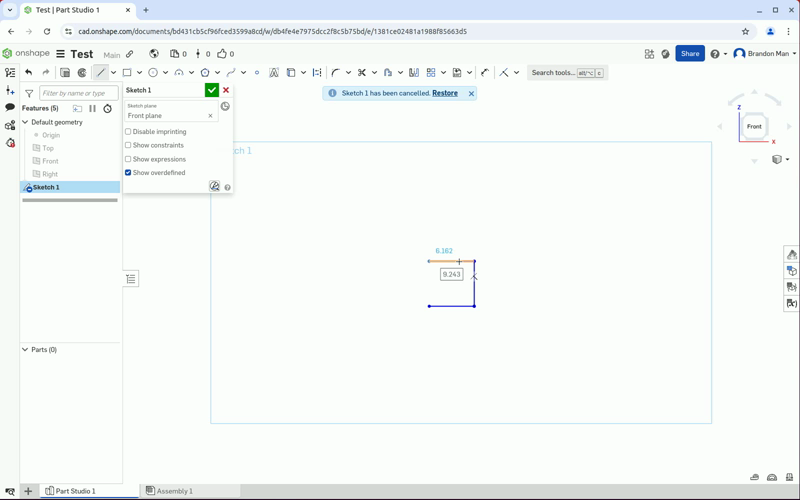
mouse_move(429, 306)
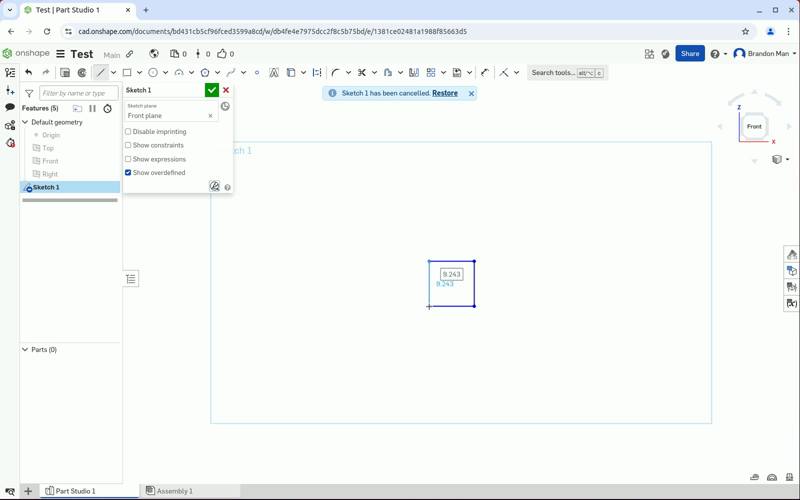
key_up(shift)
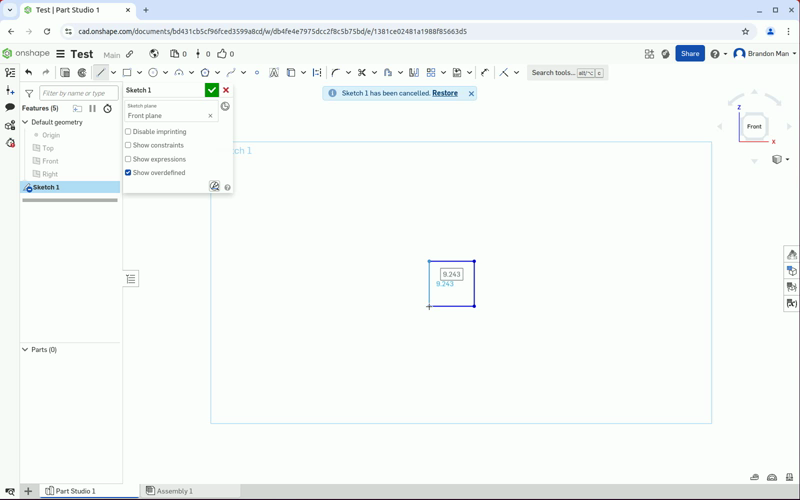
click(429, 306)
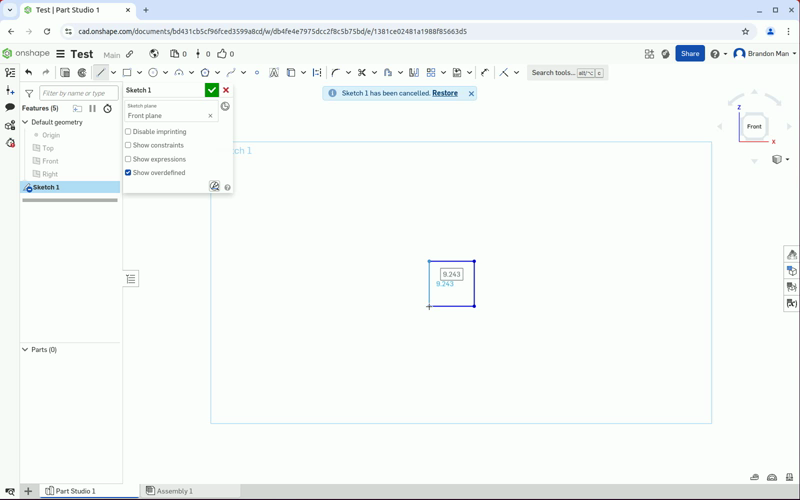
key(esc)
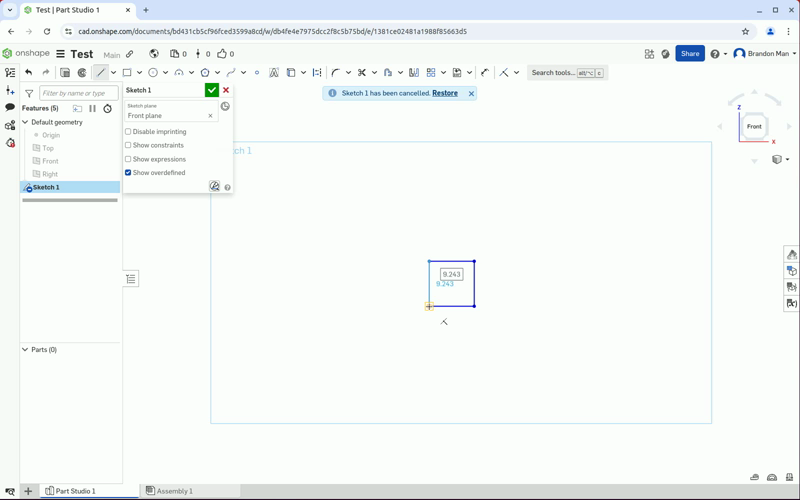
mouse_move(452, 282)
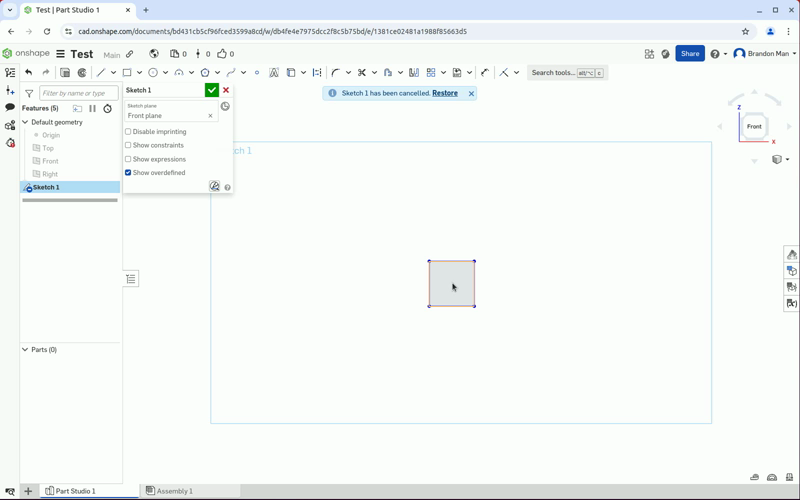
click(452, 282)
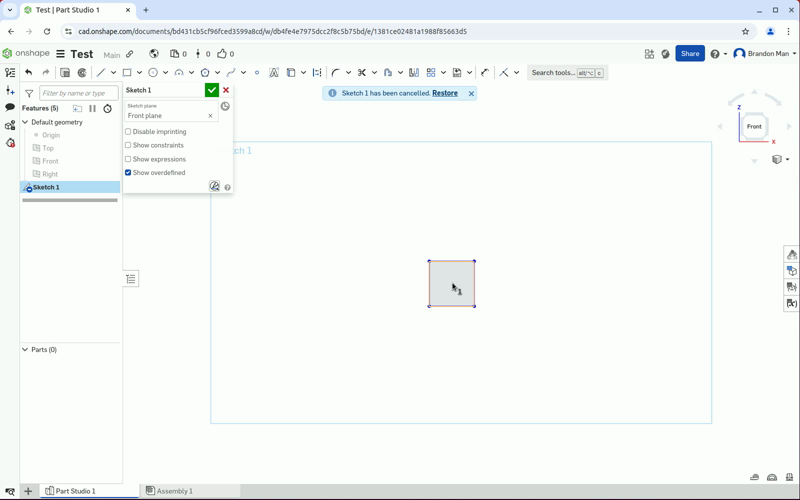
mouse_move(73, 352)
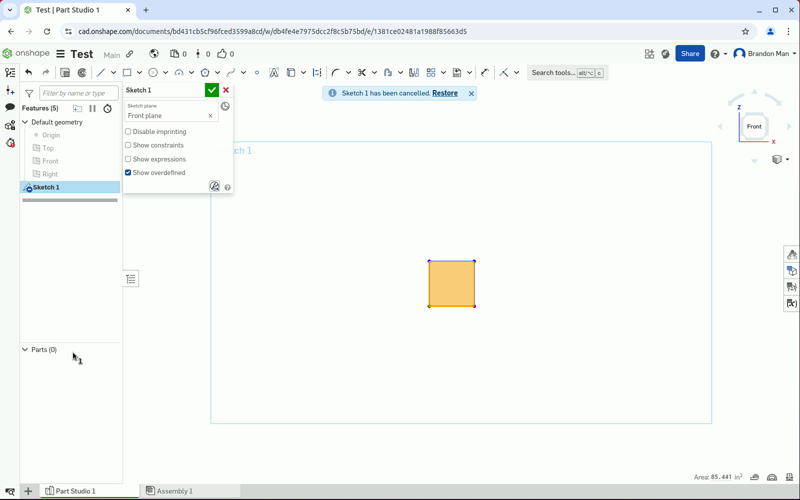
key(shift+y)
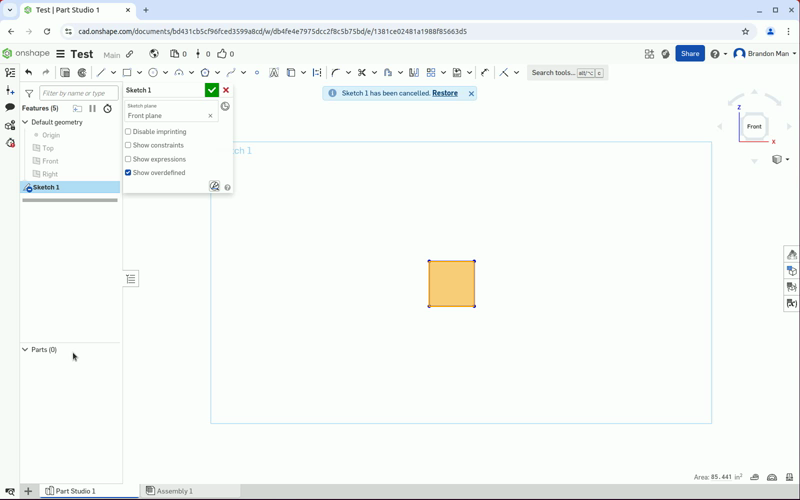
key(shift+e)
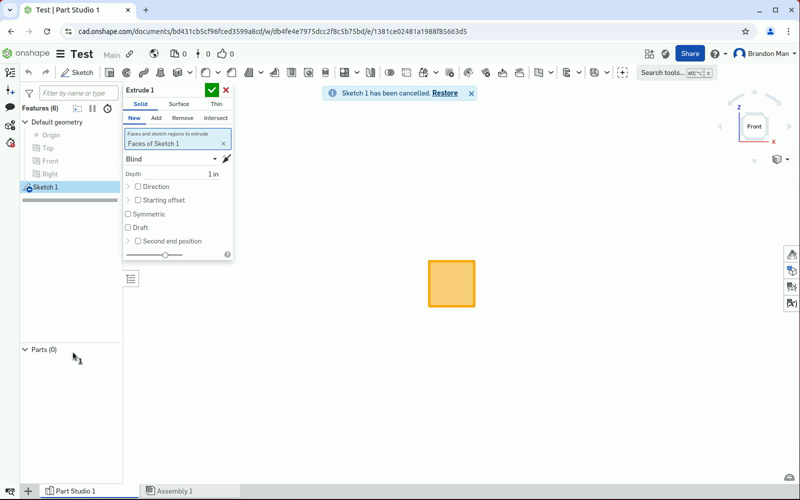
mouse_move(143, 106)
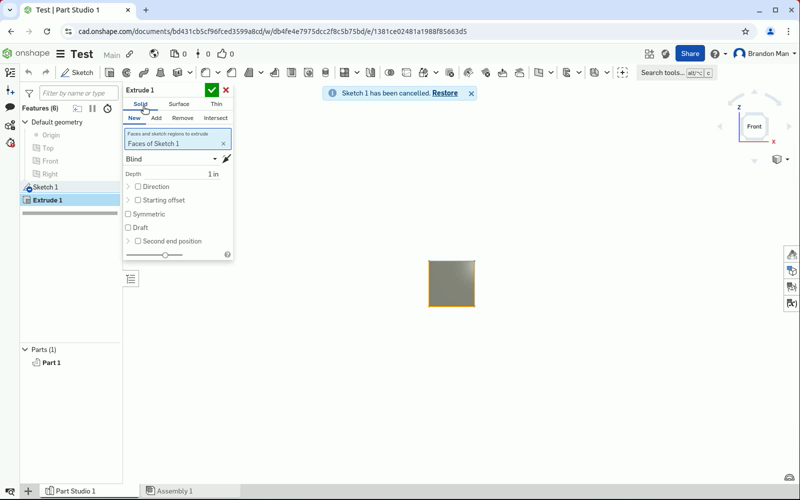
click(143, 106)
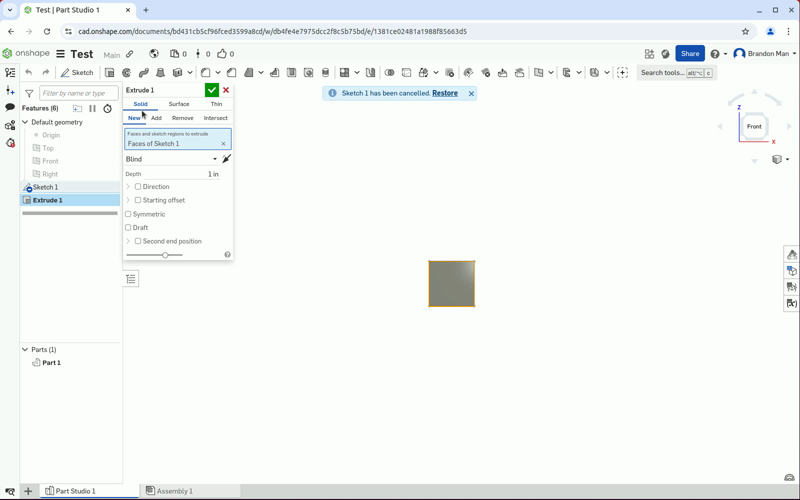
mouse_move(137, 120)
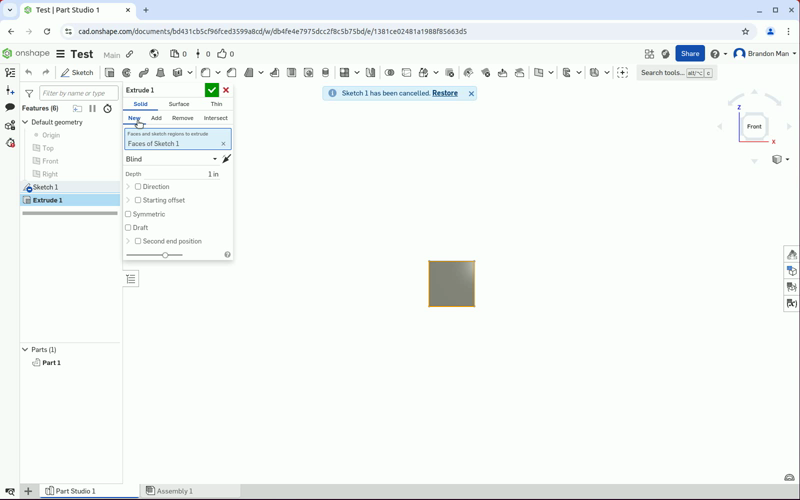
click(137, 120)
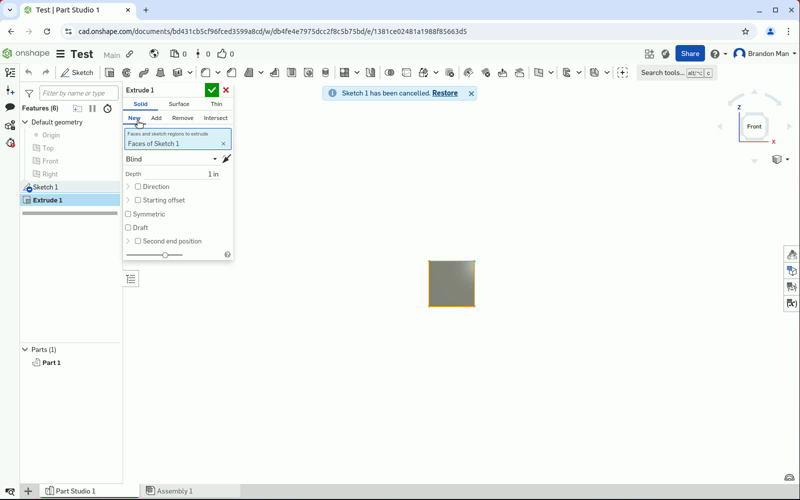
key(tab, 4)
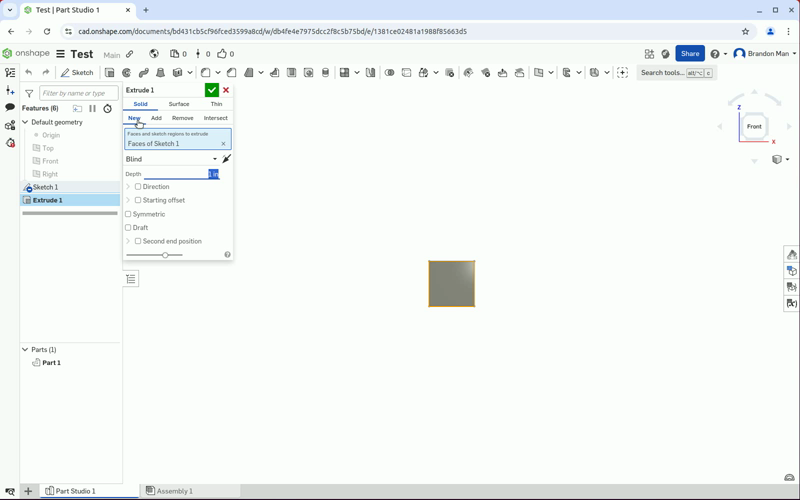
text(23.108)
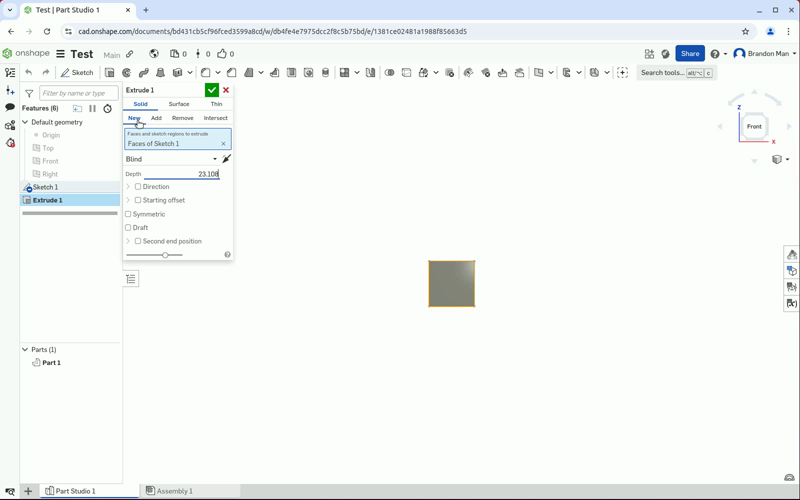
key(enter)
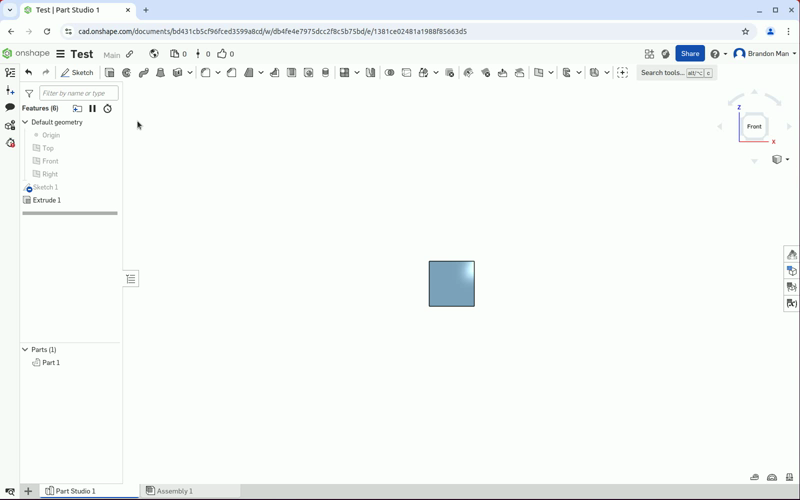
key(shift+h)
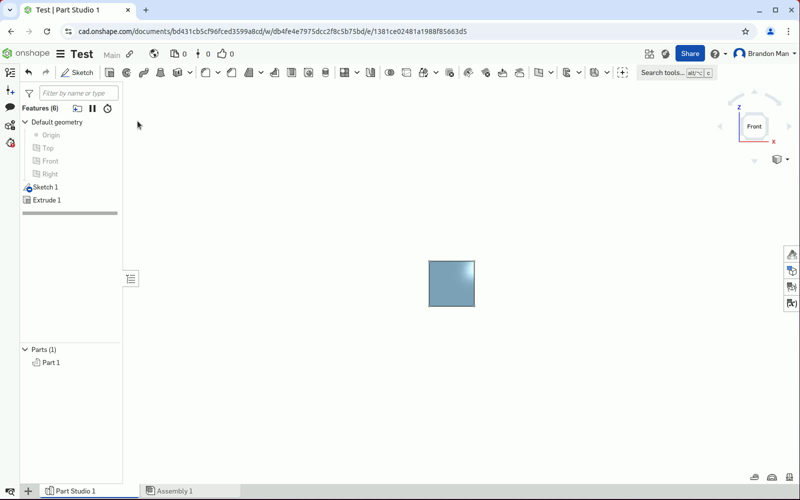
key(shift+h)
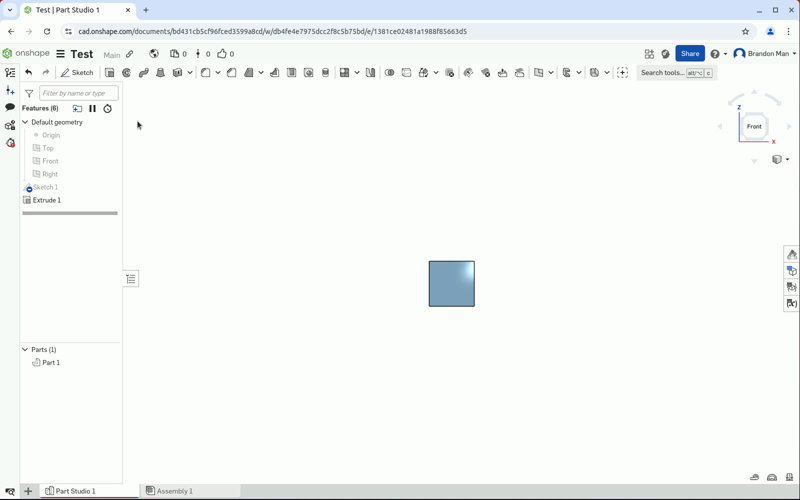
mouse_move(73, 189)
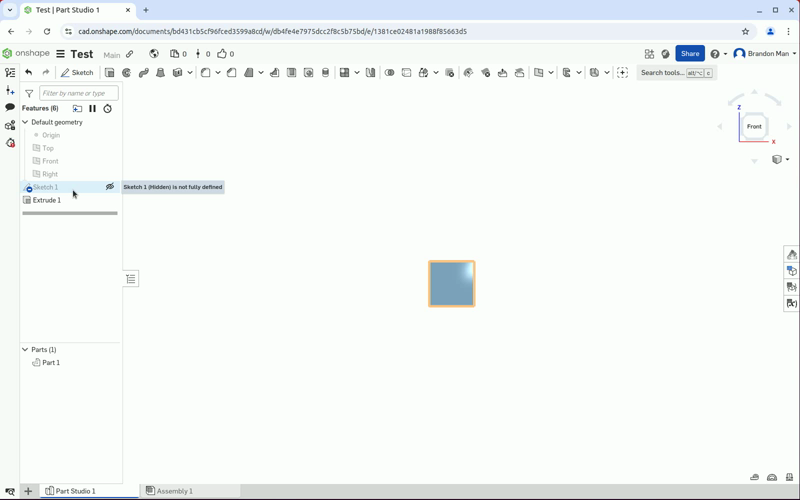
click(73, 189)
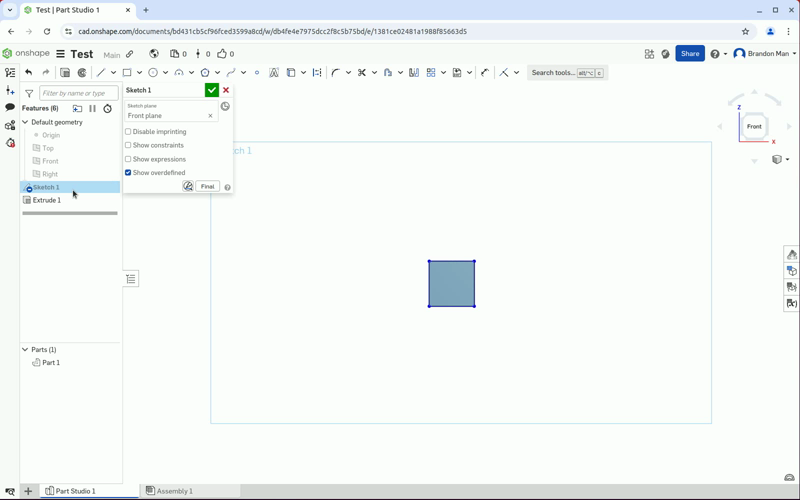
mouse_move(229, 92)
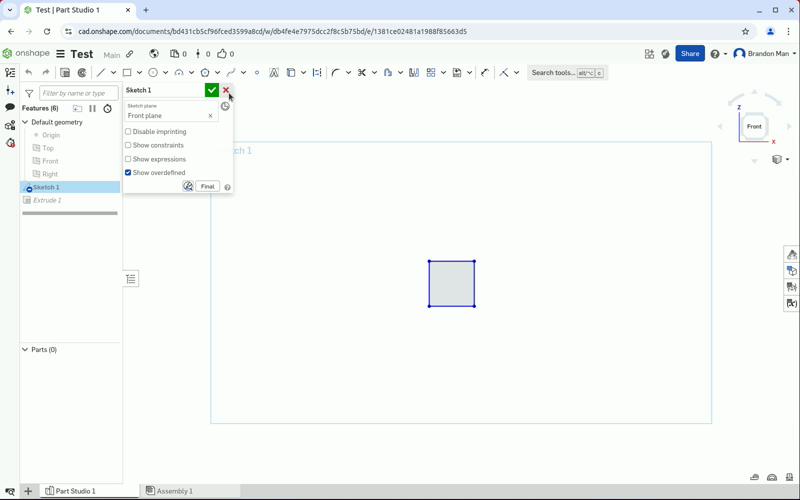
click(229, 92)
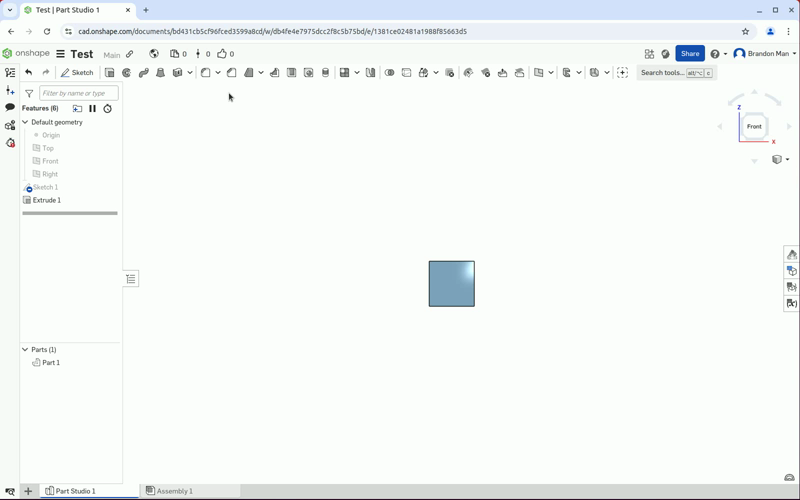
mouse_move(73, 352)
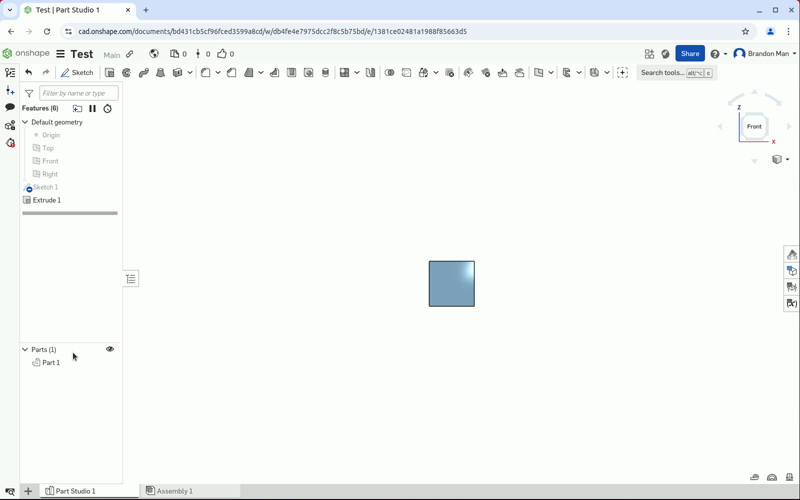
key(y)
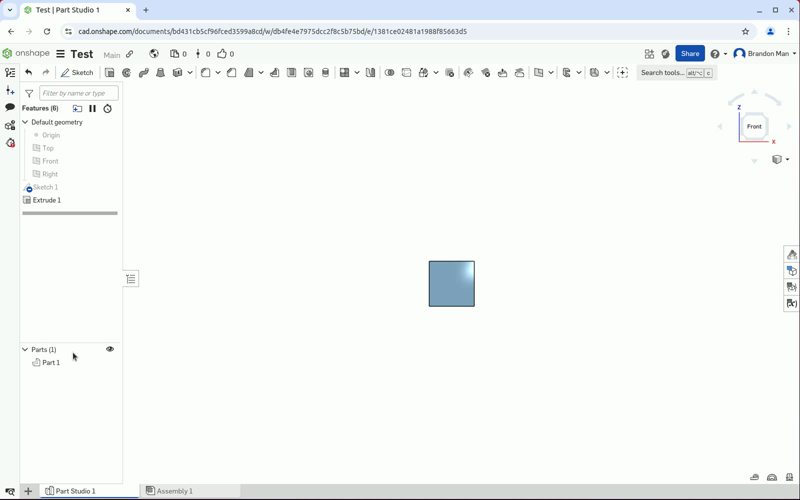
key(shift+p)
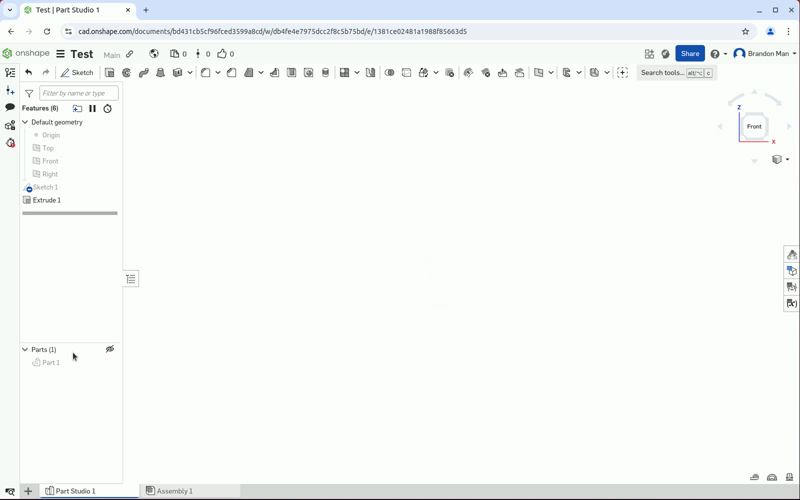
key(space)
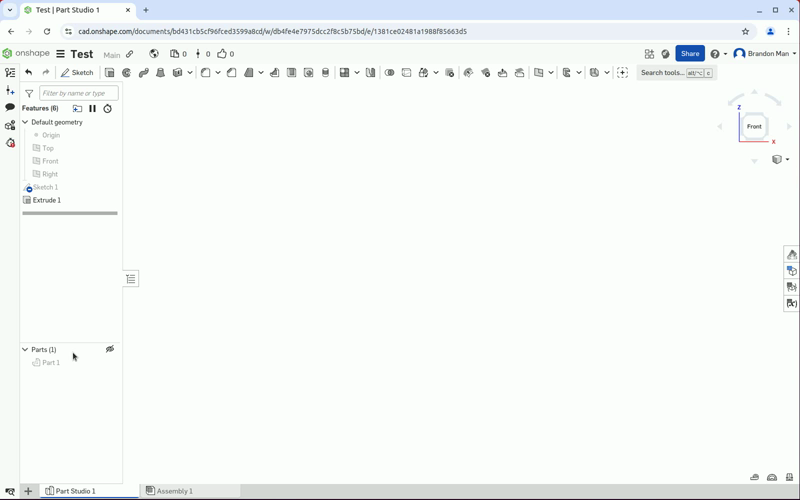
key_down(shift)
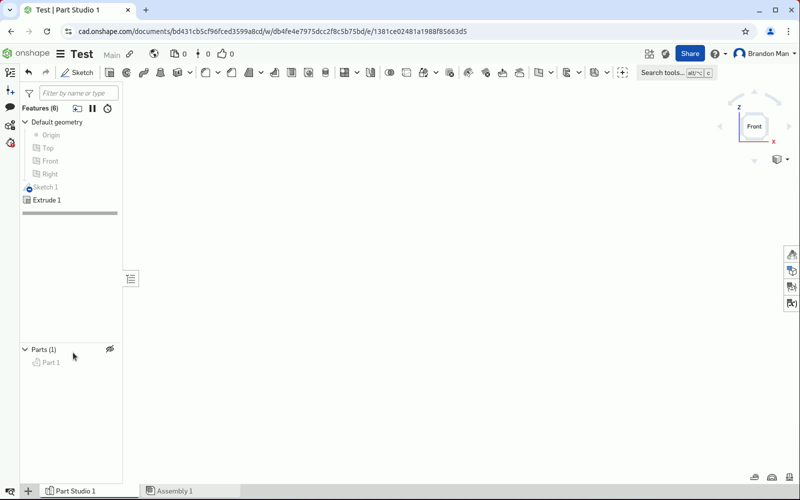
key(left)
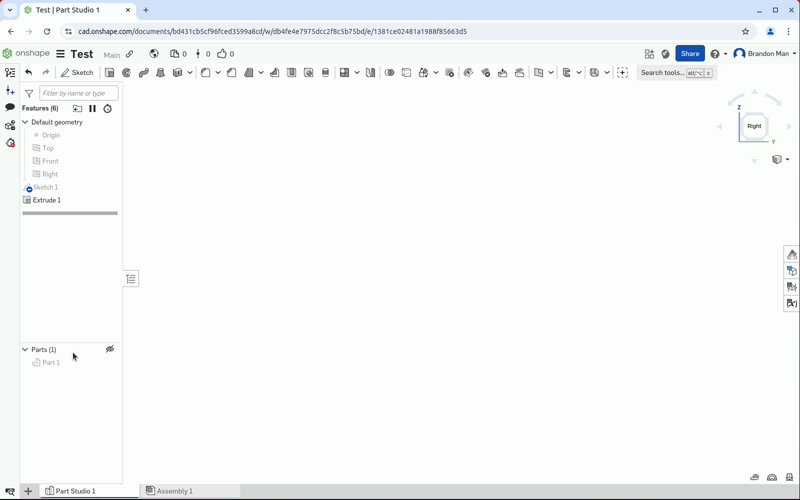
key_up(shift)
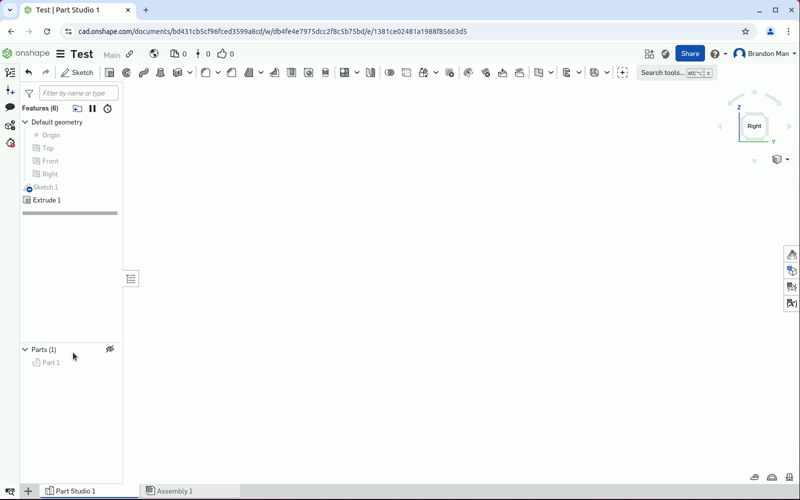
mouse_move(73, 352)
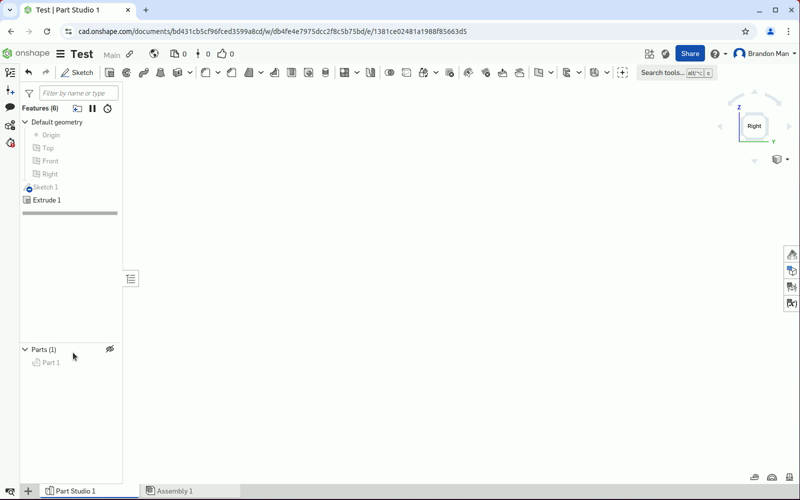
key(shift+y)
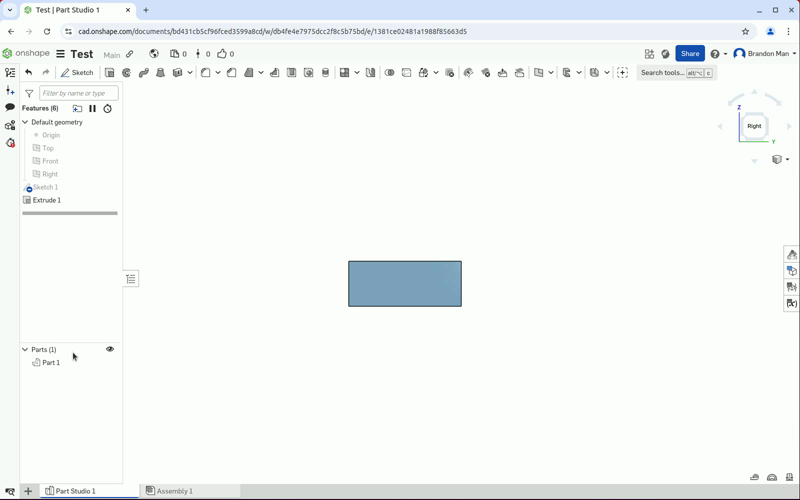
mouse_move(541, 75)
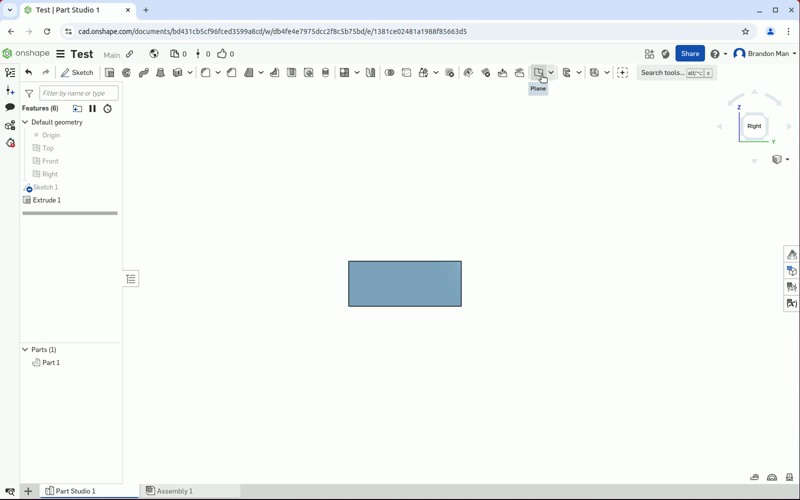
click(541, 75)
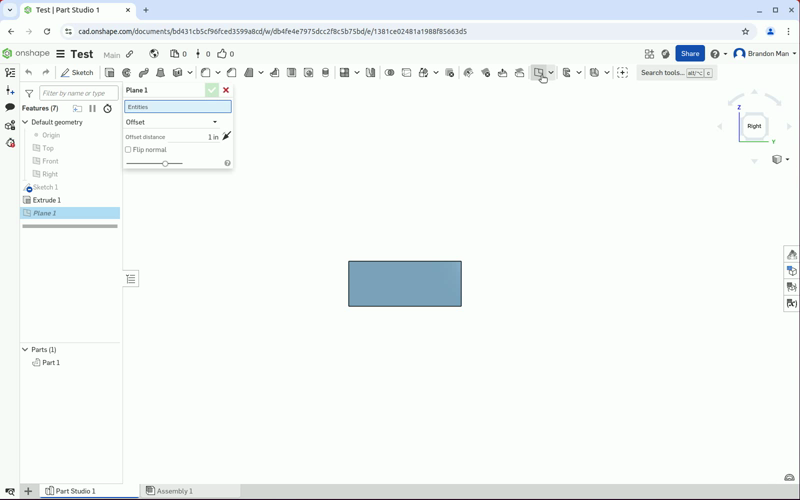
mouse_move(73, 176)
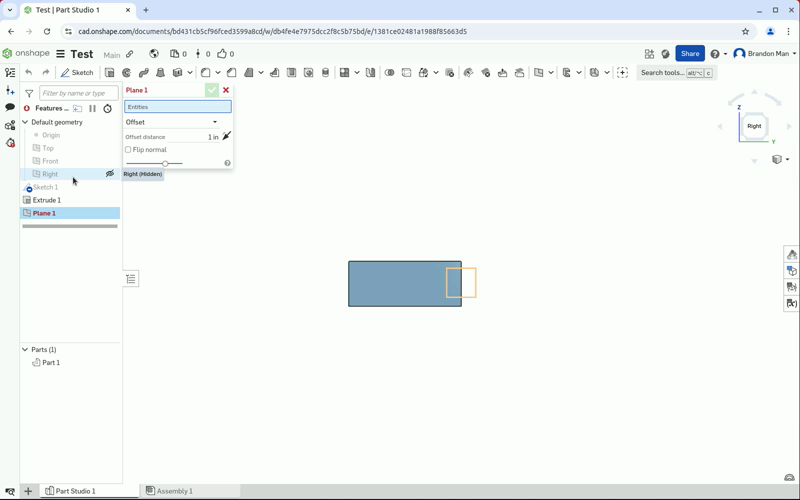
click(73, 176)
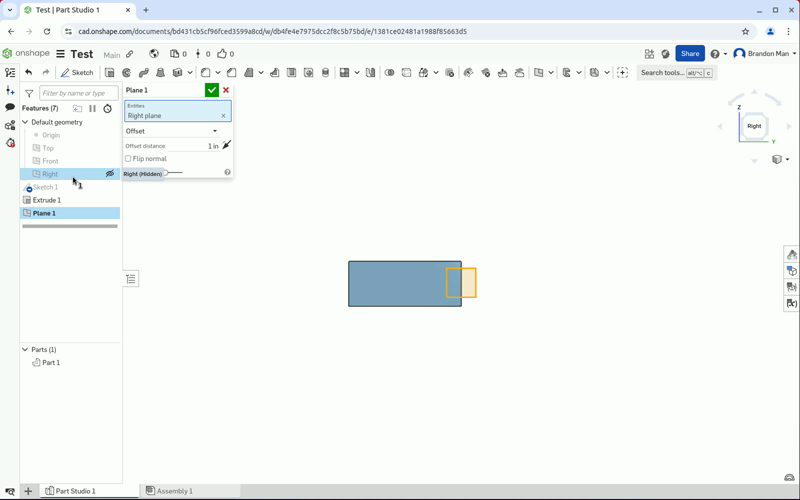
key(tab, 2)
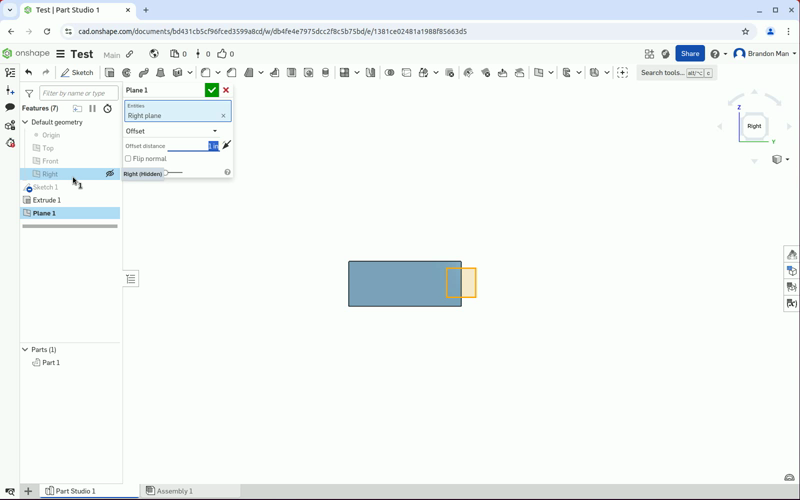
text(2.65)
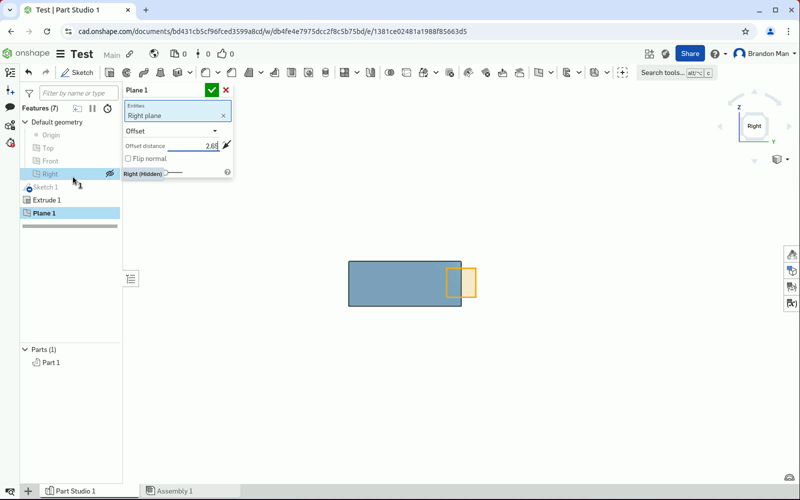
key(enter, 2)
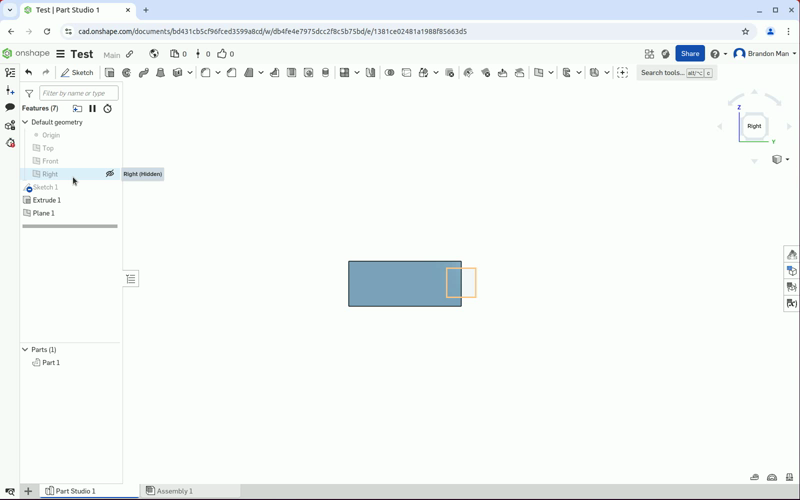
key(shift+s)
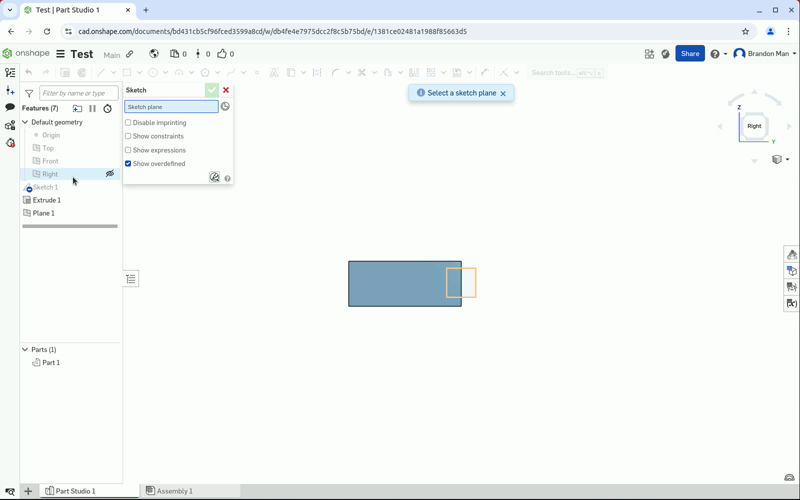
mouse_move(73, 215)
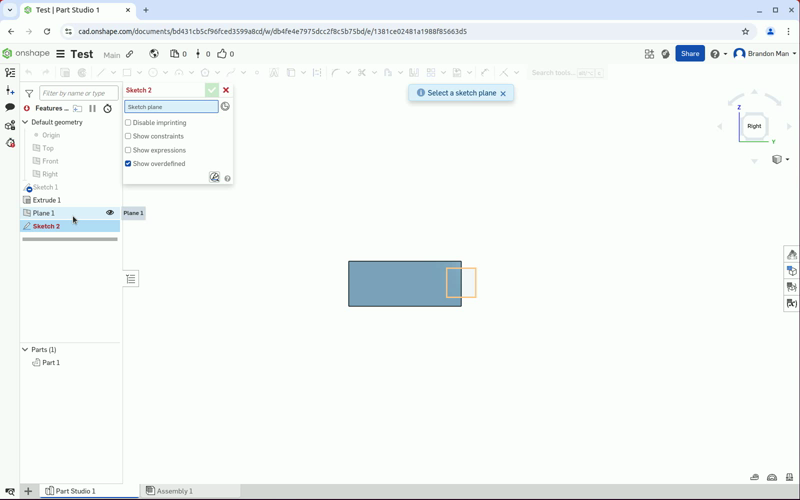
click(73, 215)
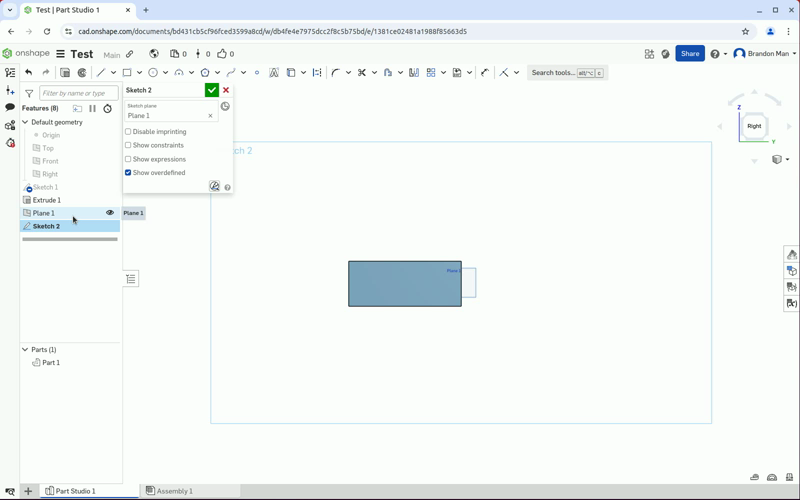
mouse_move(73, 352)
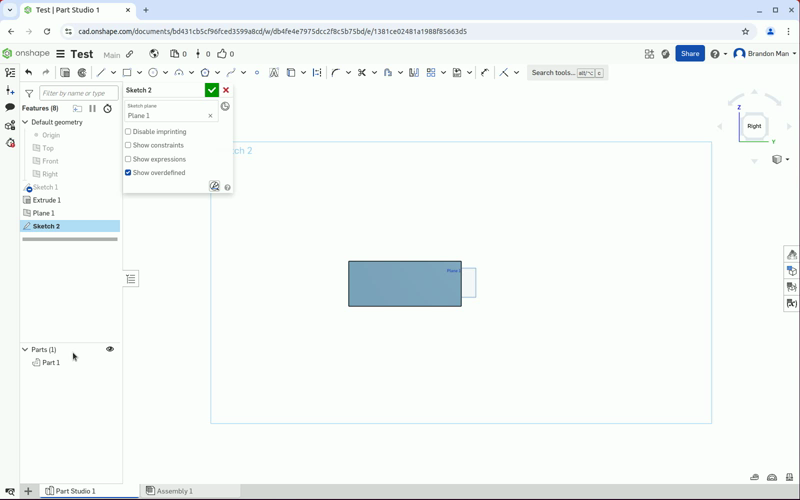
key(y)
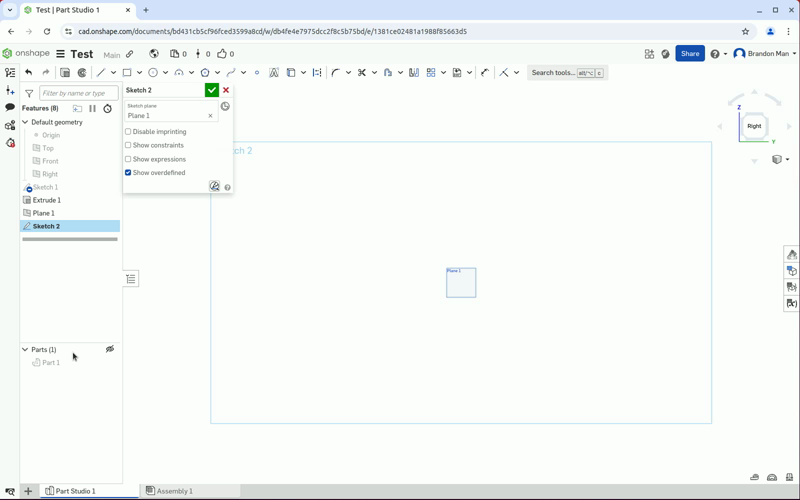
key(l)
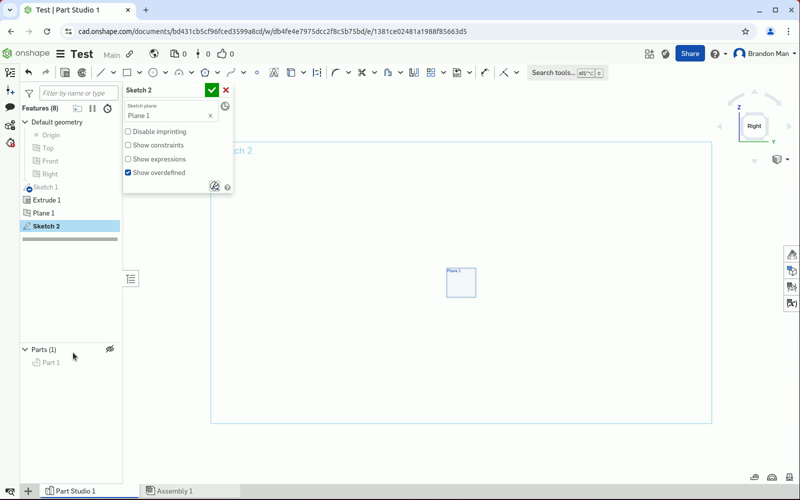
key_down(shift)
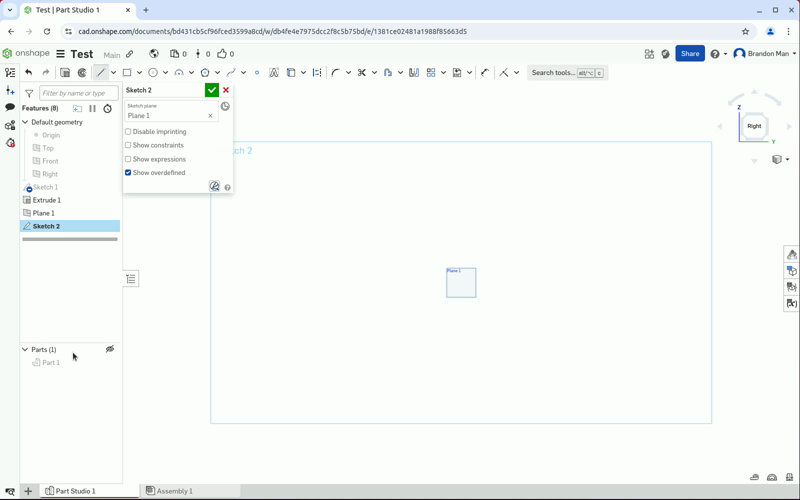
mouse_move(397, 295)
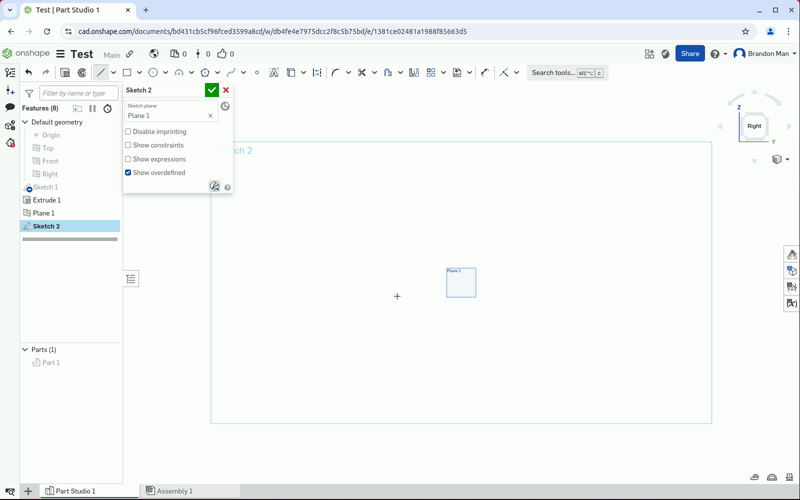
click(397, 295)
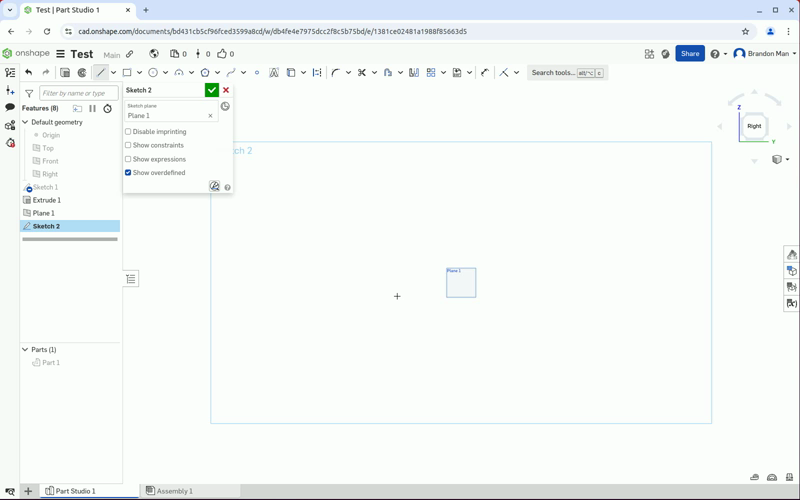
key_up(shift)
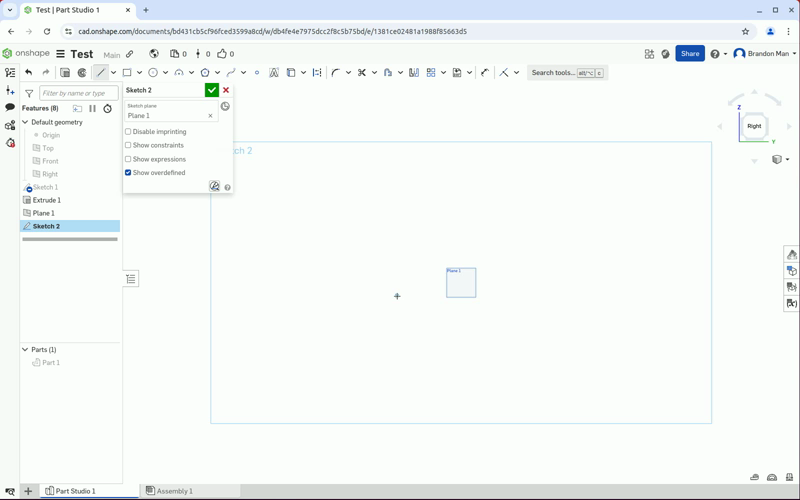
key_down(shift)
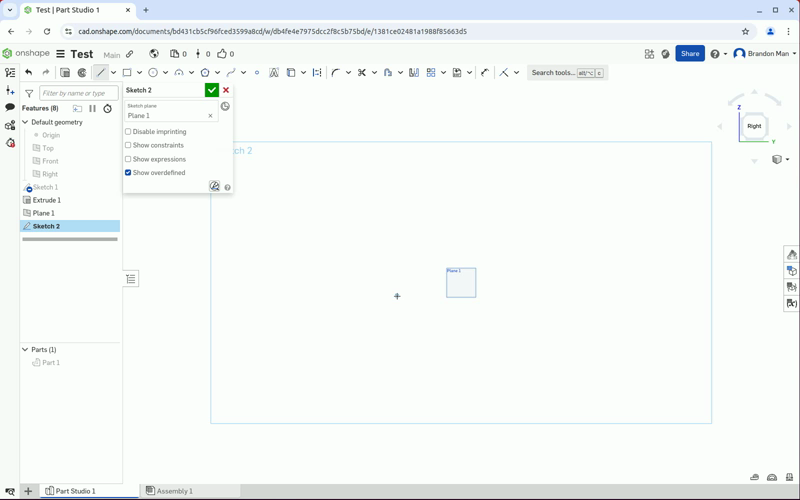
mouse_move(427, 295)
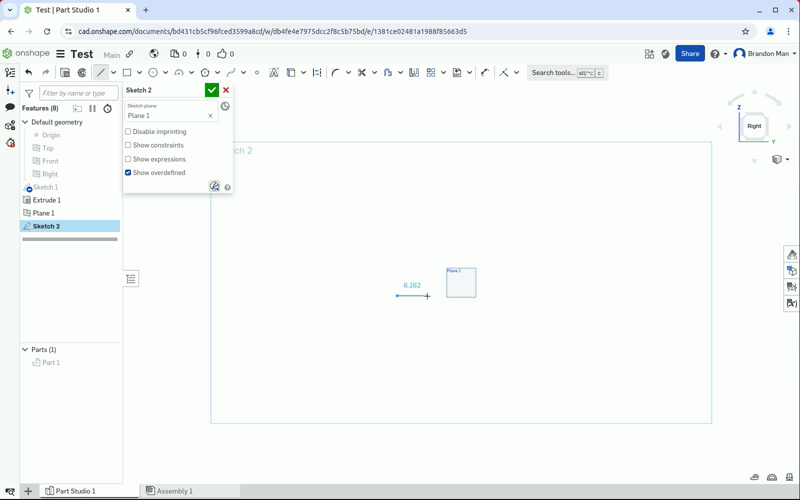
mouse_move(453, 295)
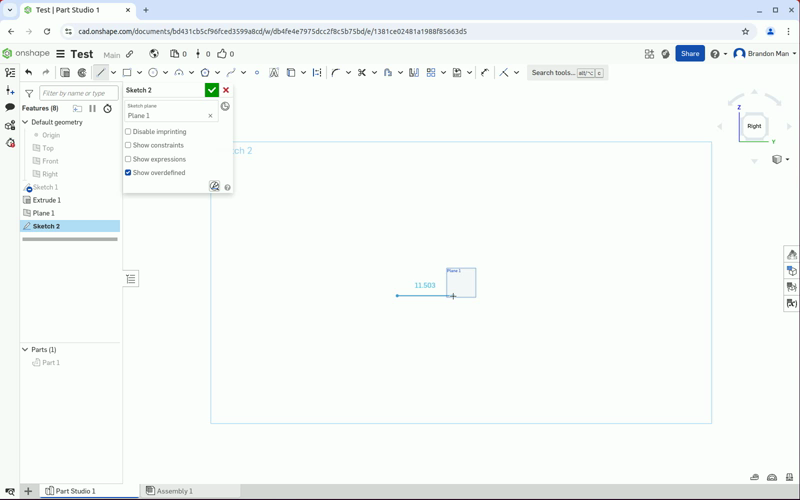
click(453, 295)
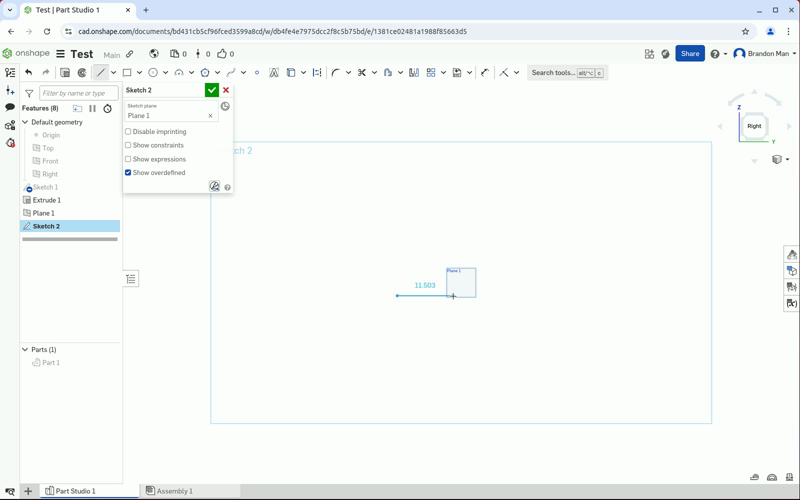
key_up(shift)
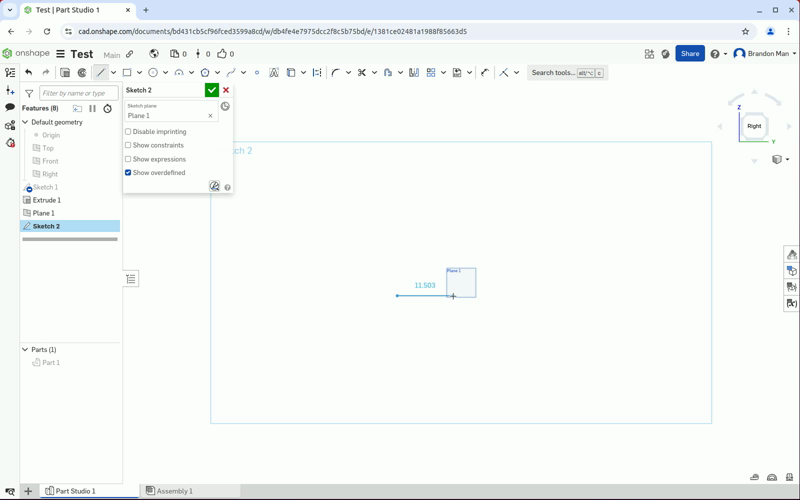
key_down(shift)
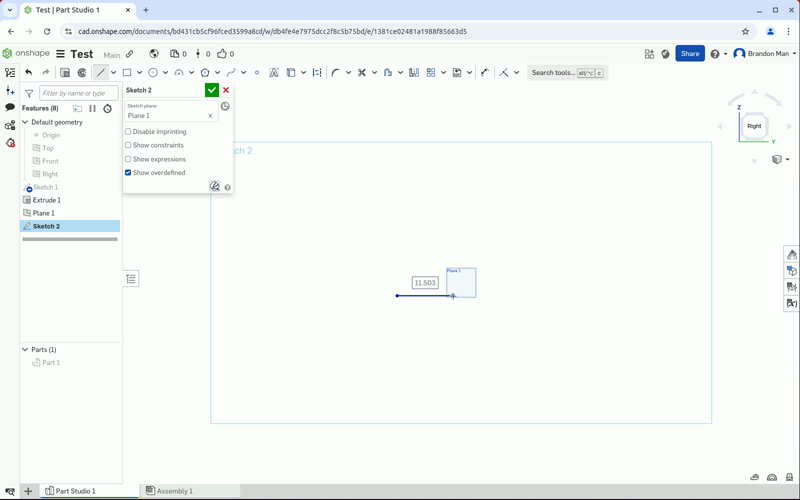
mouse_move(483, 295)
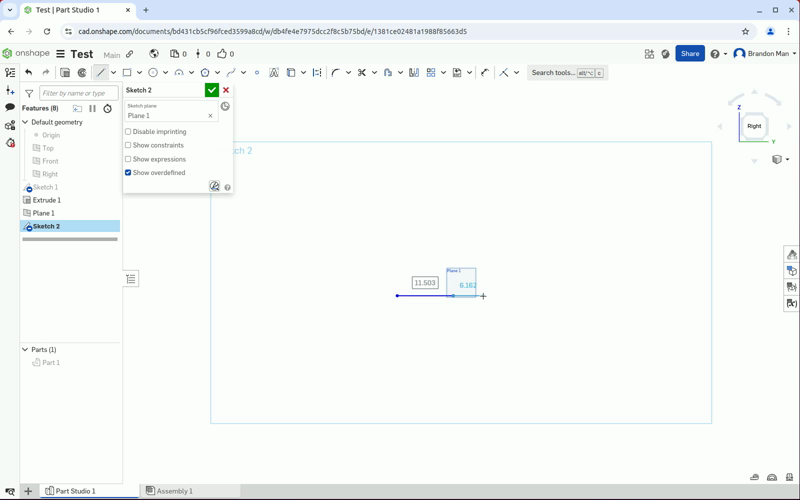
mouse_move(453, 267)
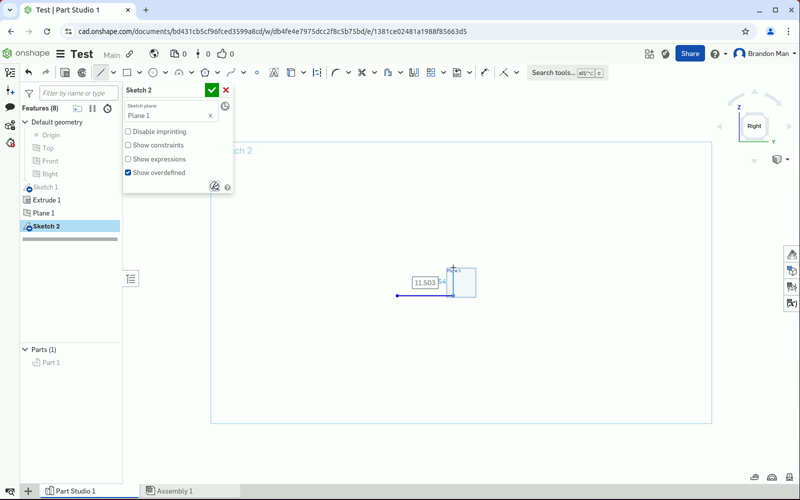
click(453, 267)
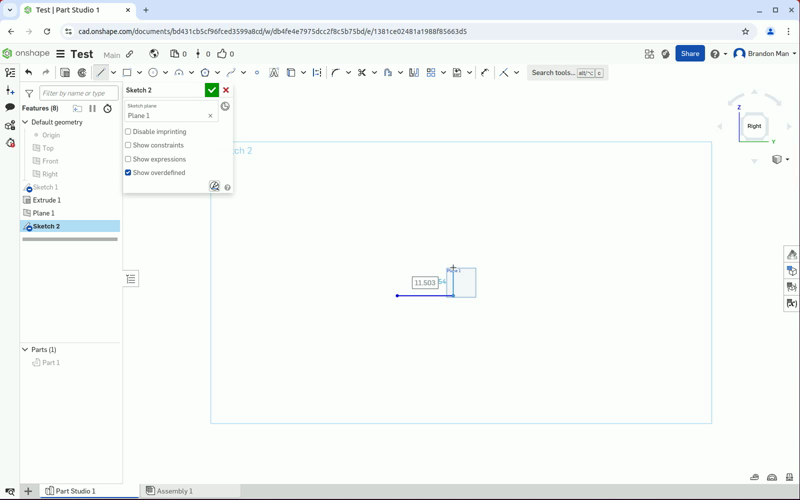
key_up(shift)
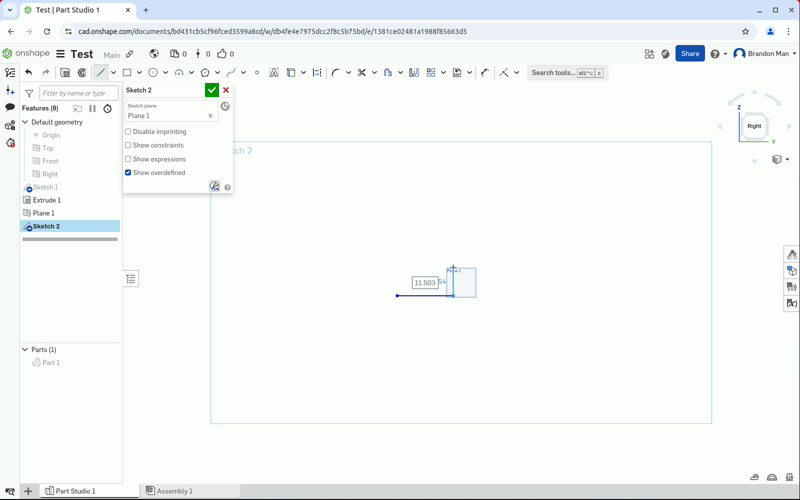
key_down(shift)
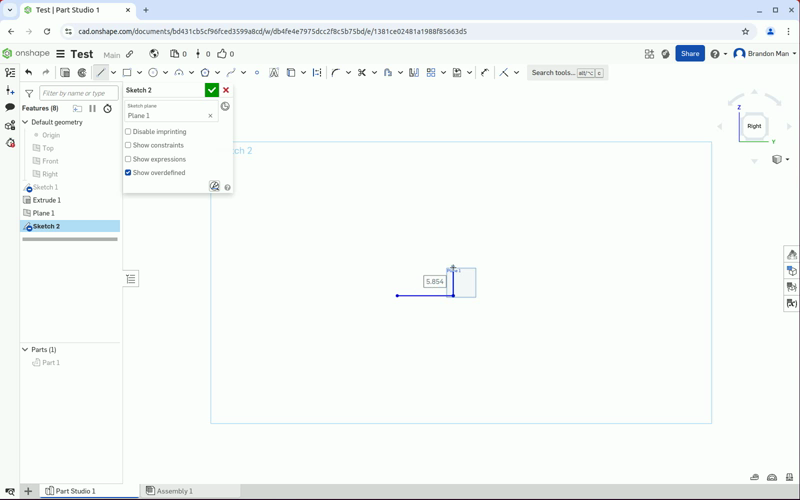
mouse_move(483, 267)
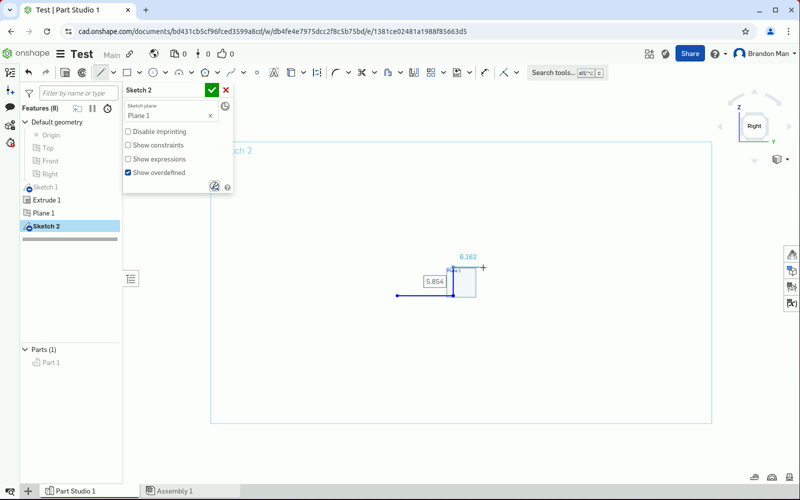
mouse_move(397, 267)
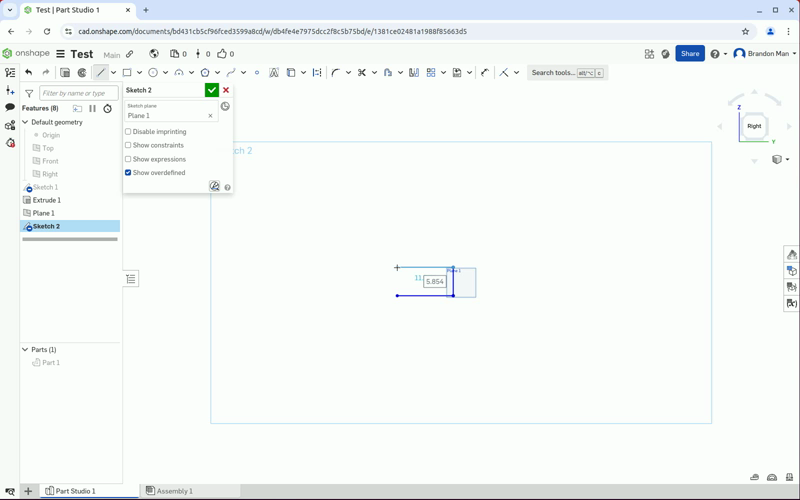
click(397, 267)
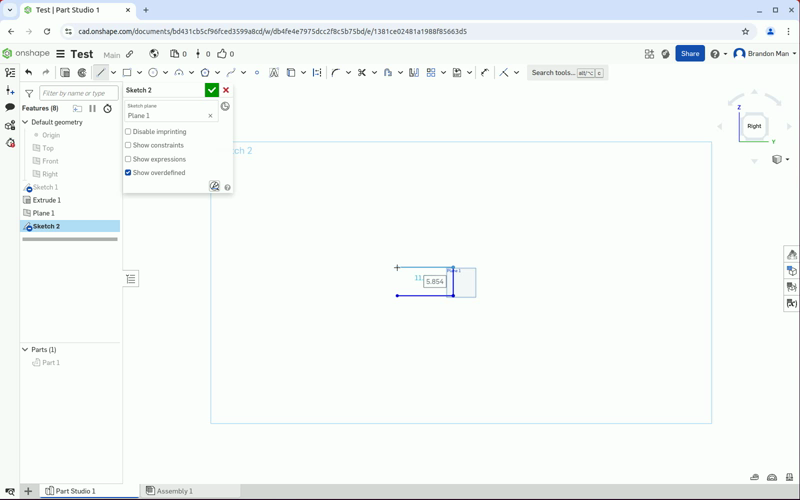
key_up(shift)
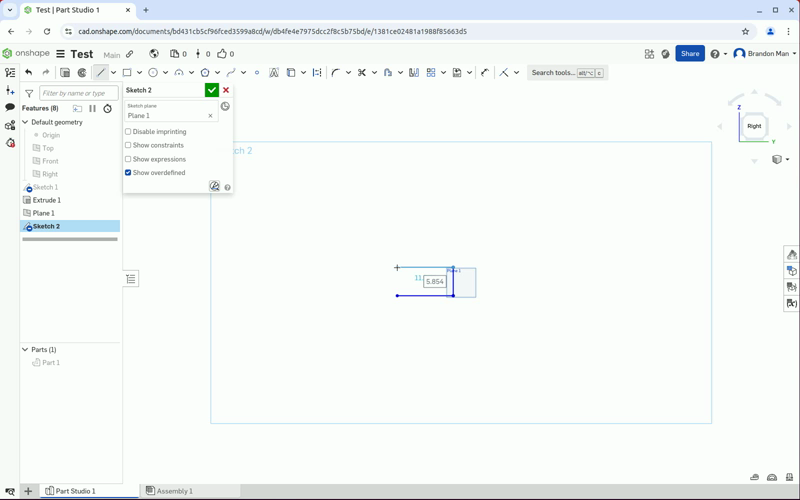
mouse_move(427, 267)
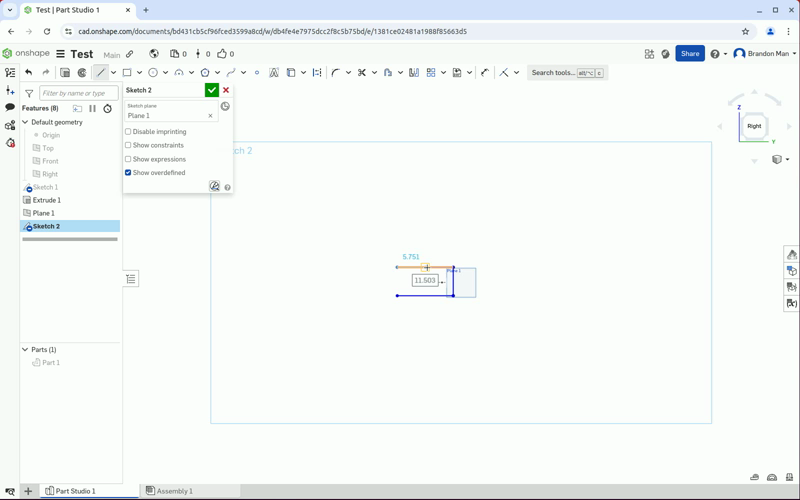
key_down(shift)
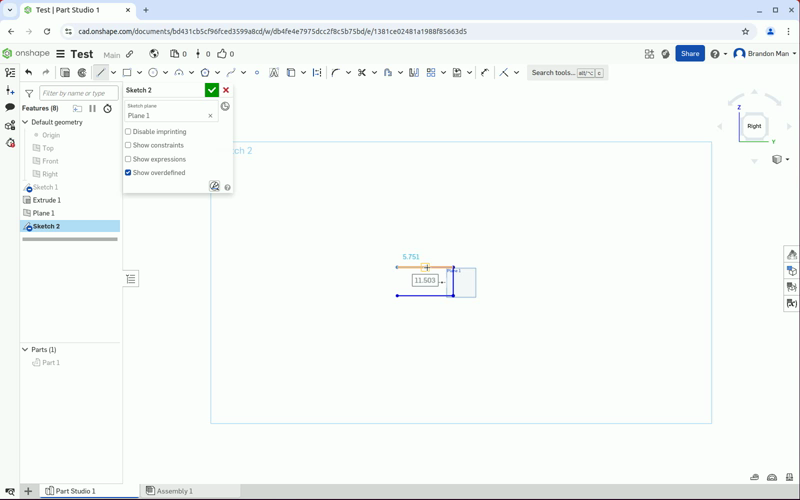
mouse_move(397, 295)
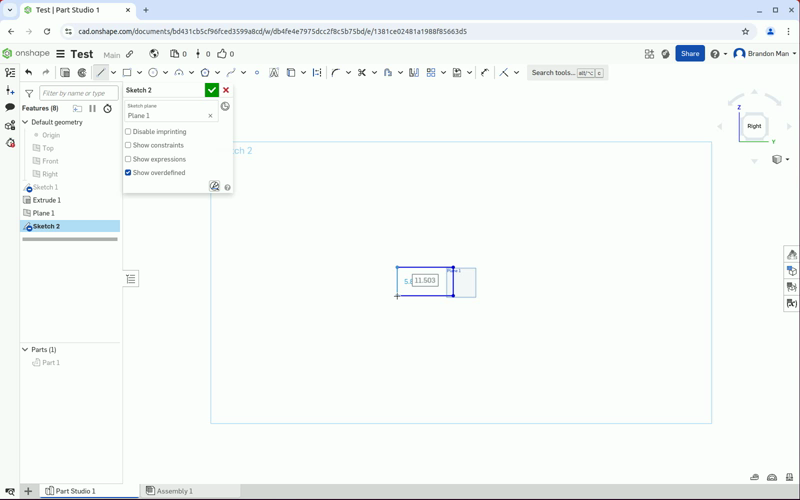
key_up(shift)
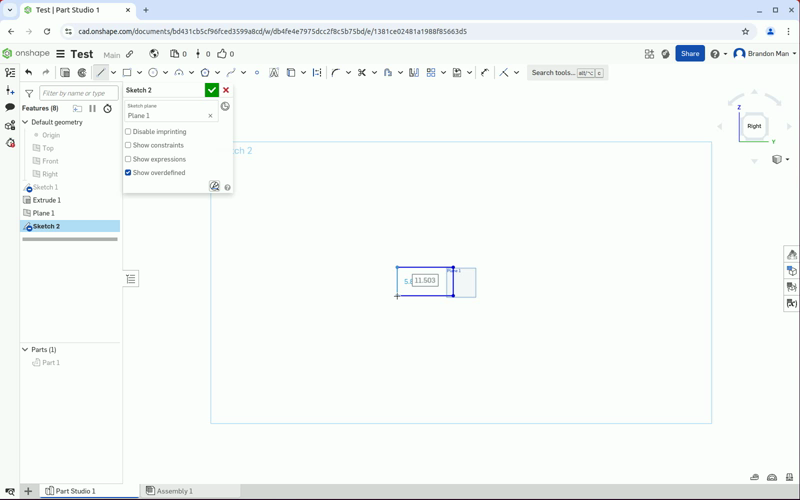
click(397, 295)
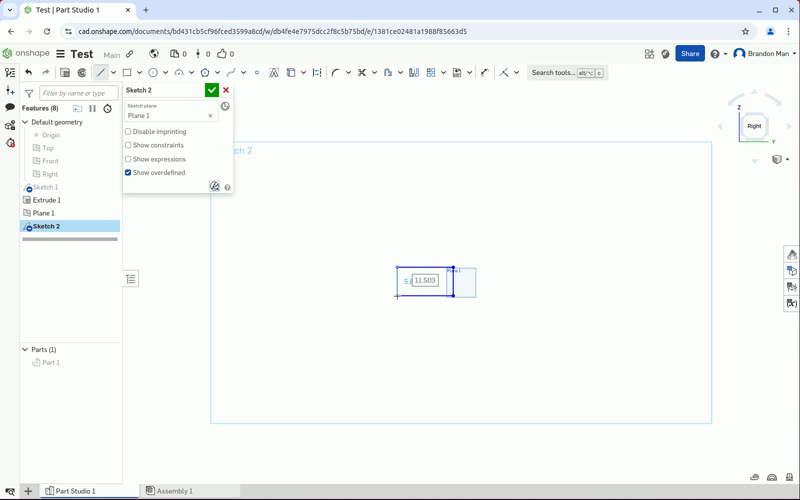
key(esc)
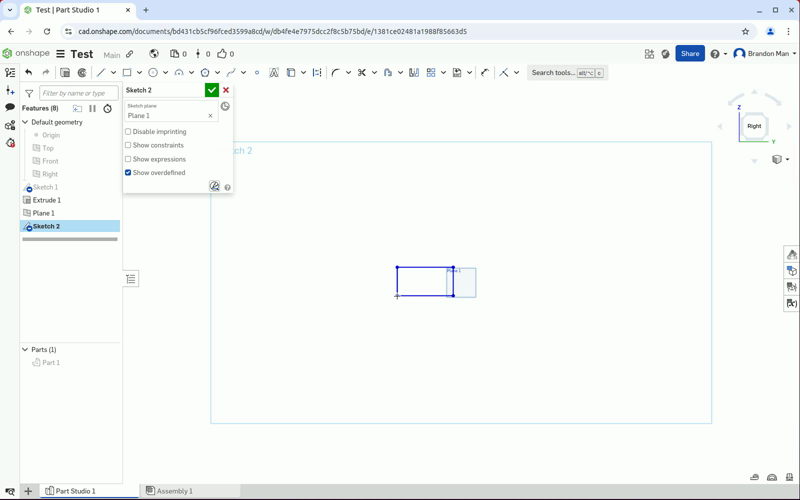
mouse_move(444, 274)
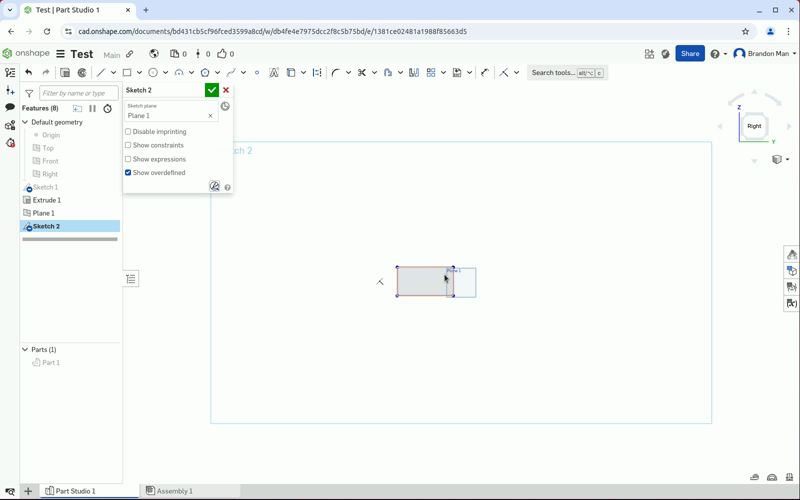
scroll(6)
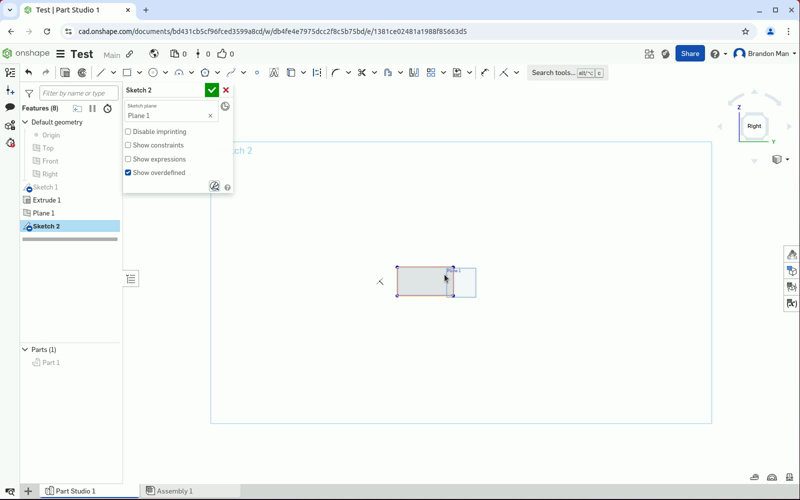
scroll(6)
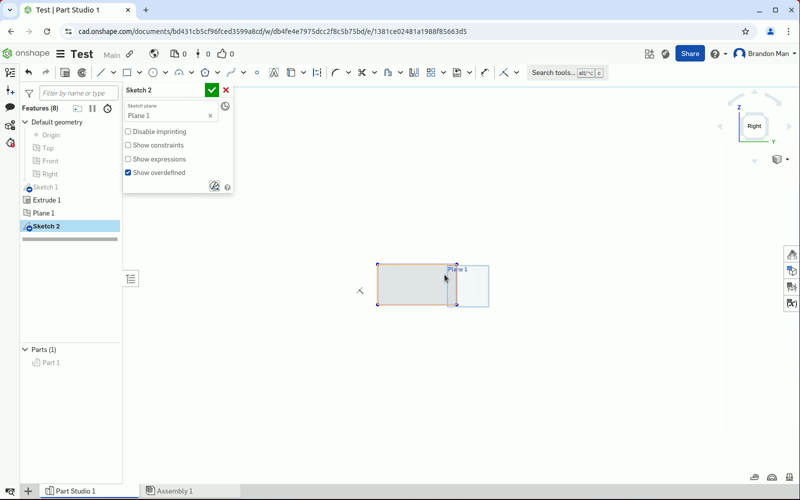
scroll(6)
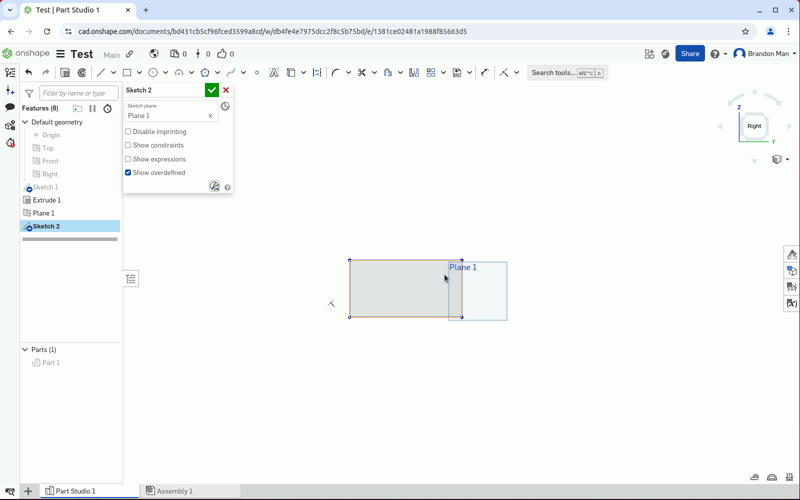
scroll(6)
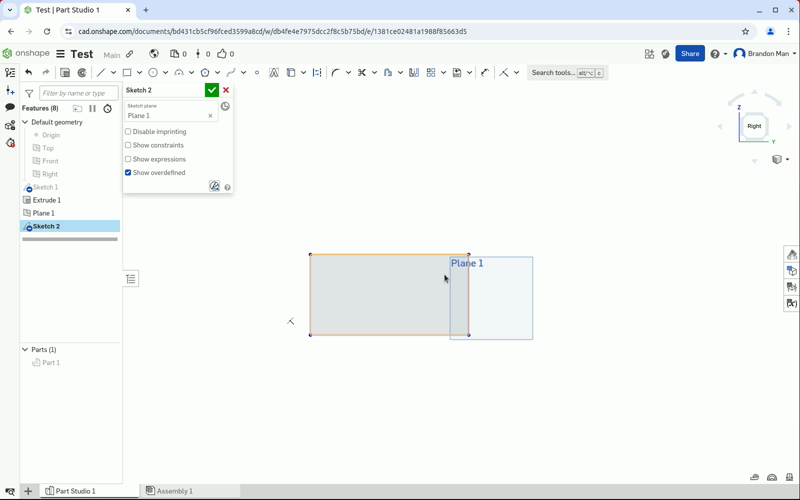
scroll(6)
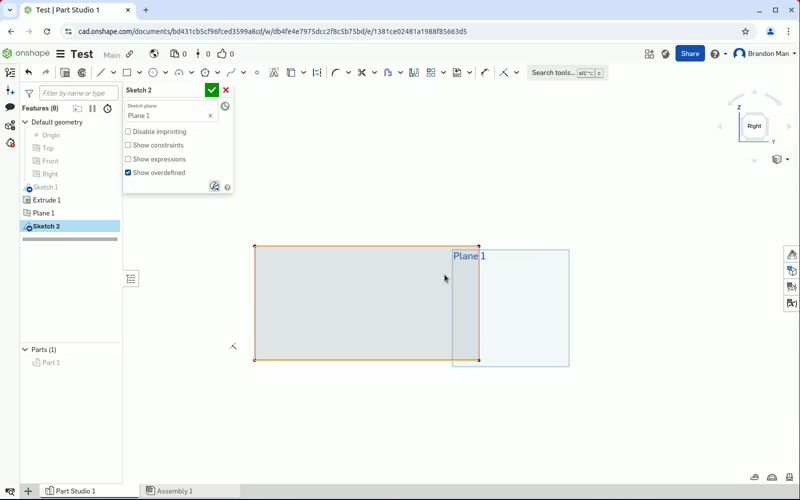
scroll(6)
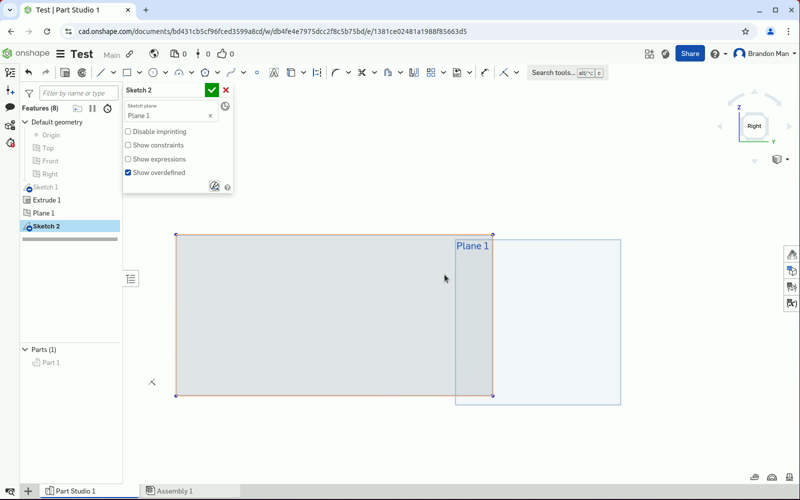
scroll(6)
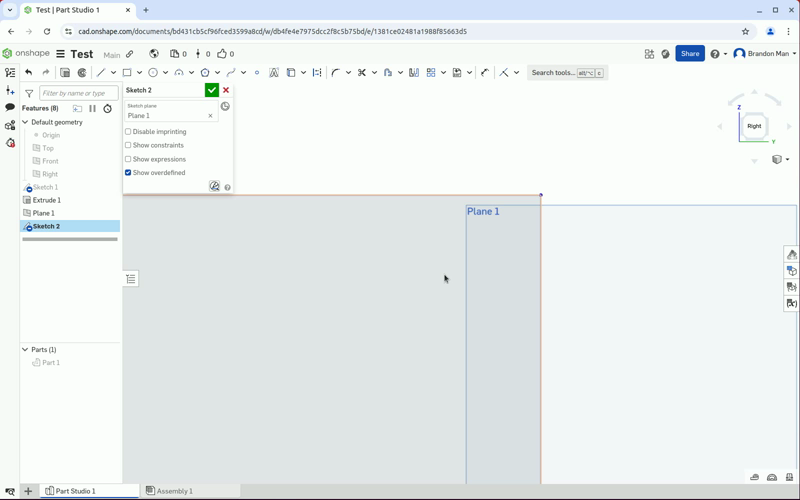
click(444, 274)
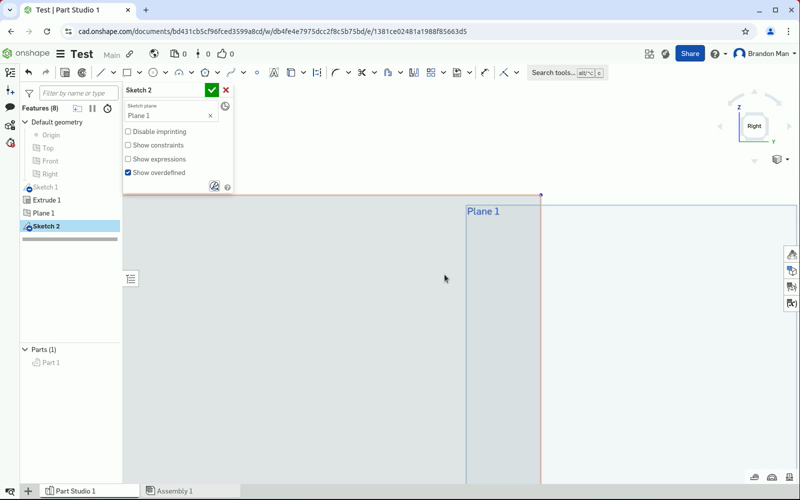
scroll(-6)
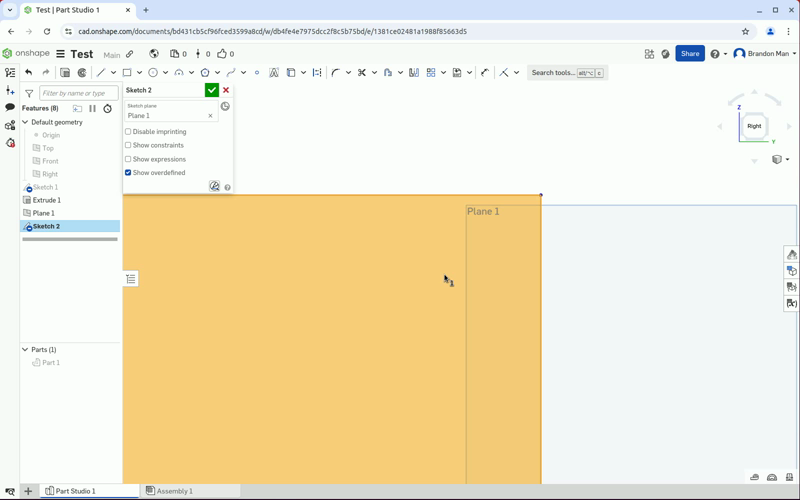
scroll(-6)
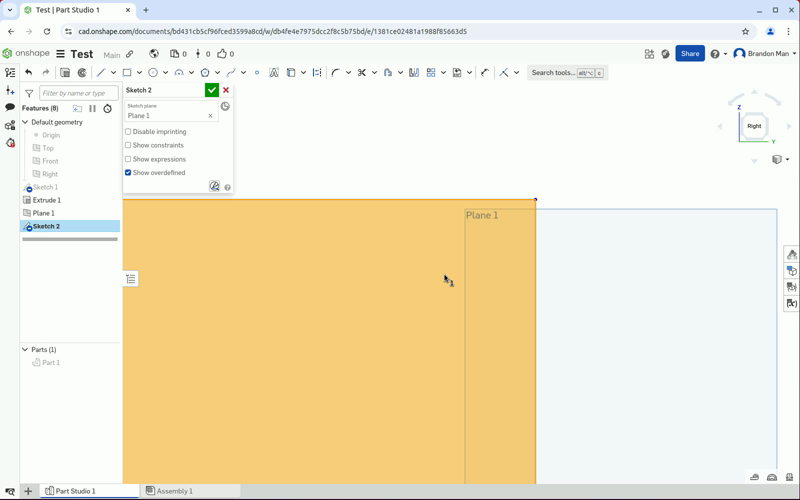
scroll(-6)
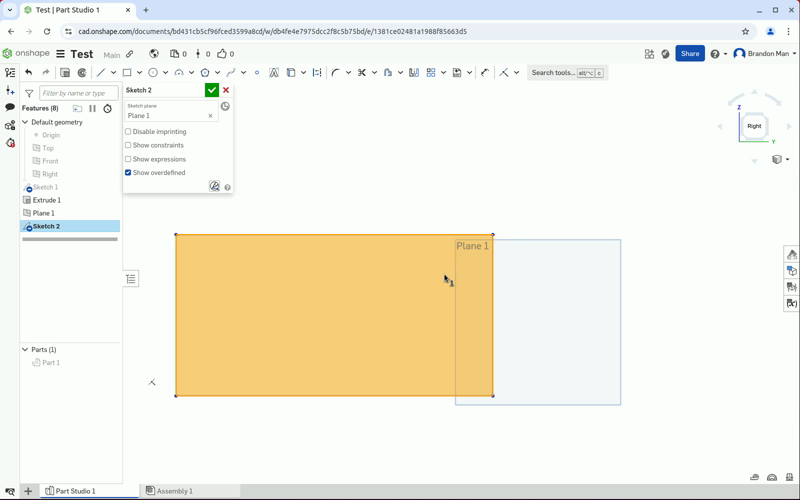
scroll(-6)
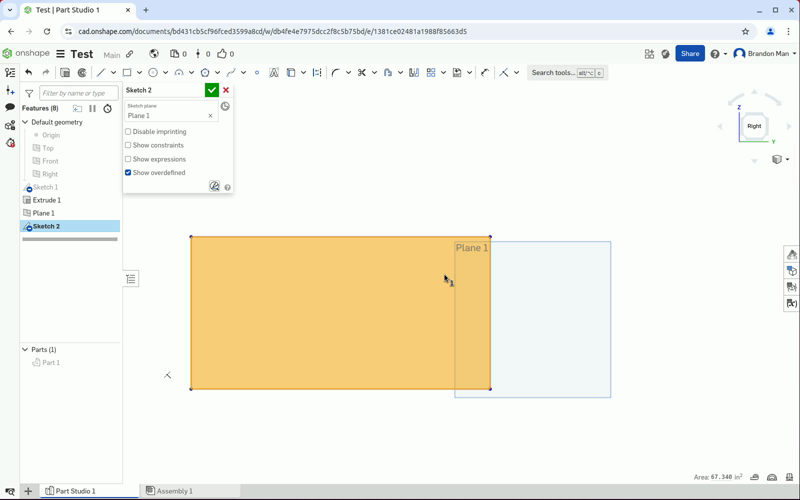
scroll(-6)
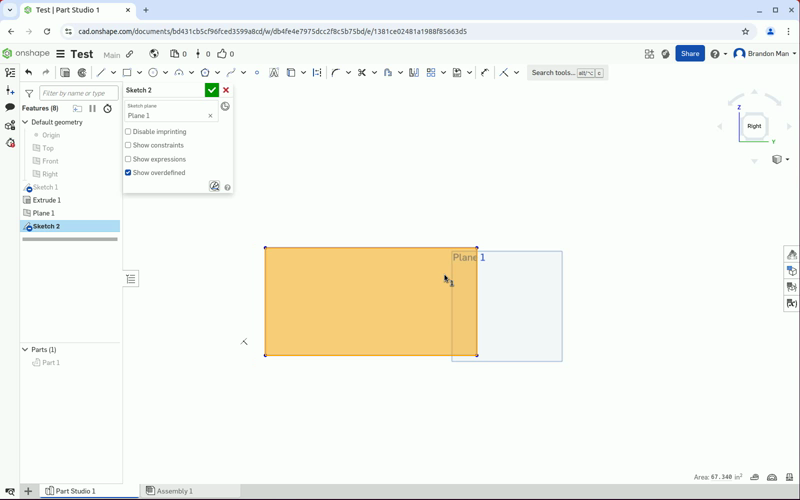
scroll(-6)
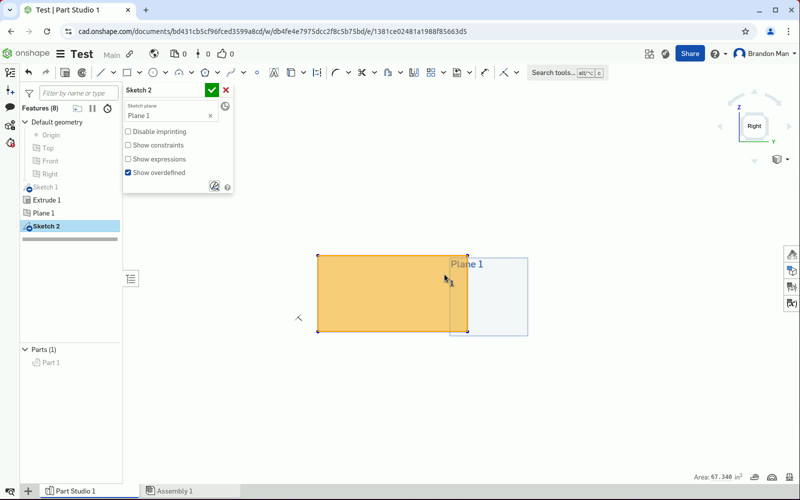
scroll(-6)
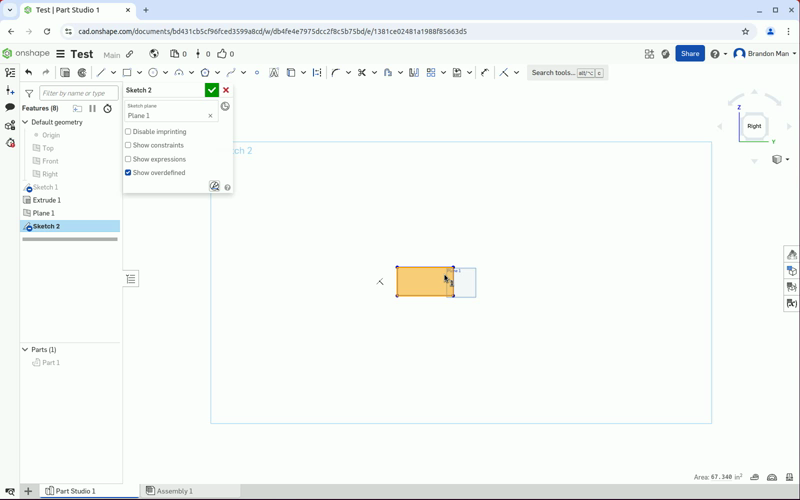
mouse_move(73, 352)
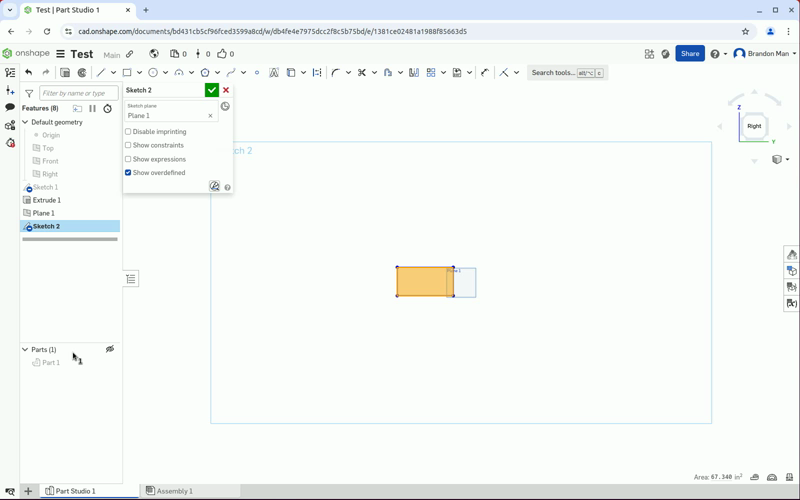
key(shift+y)
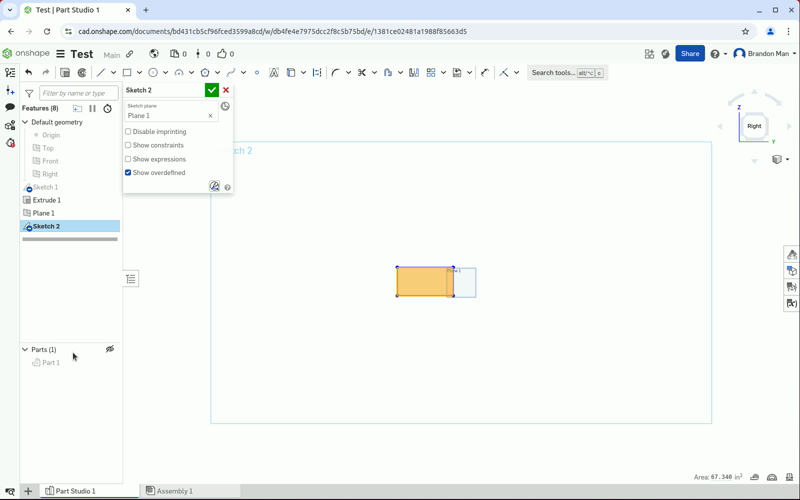
key(shift+e)
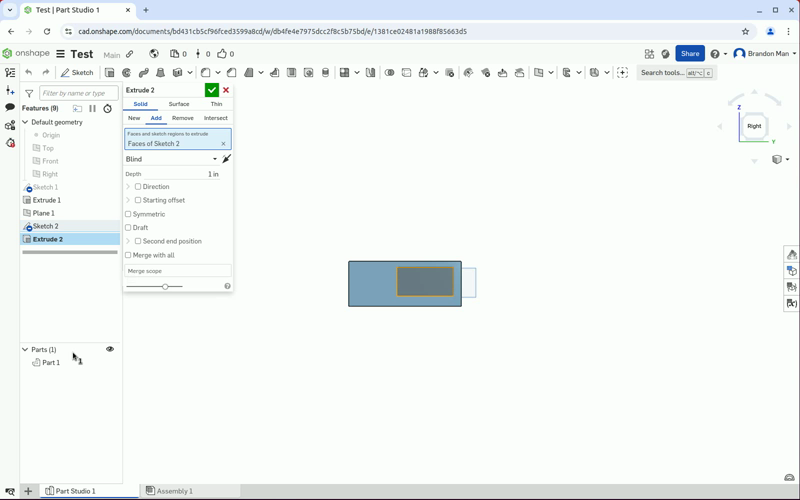
mouse_move(143, 106)
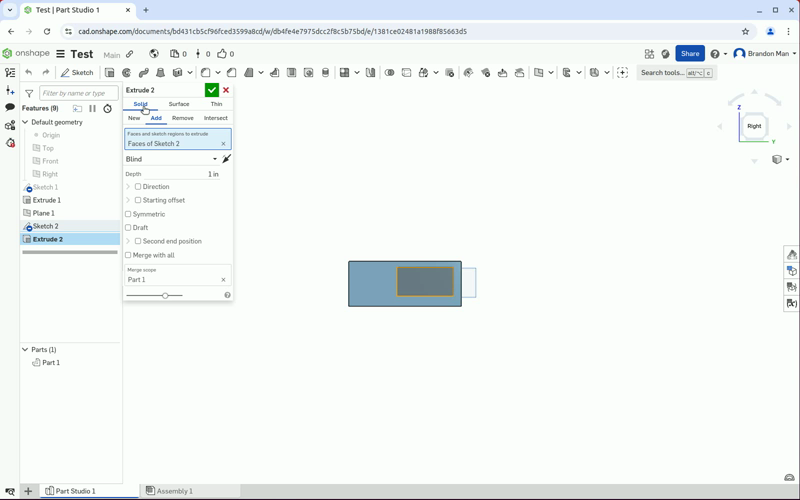
click(143, 106)
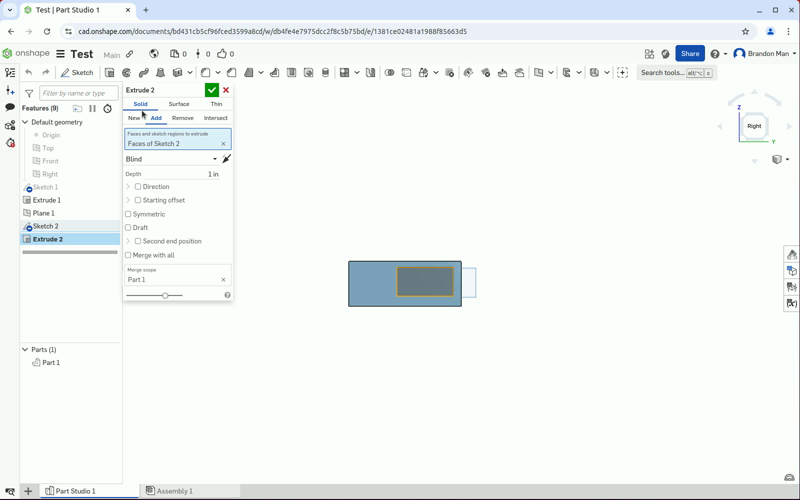
mouse_move(137, 120)
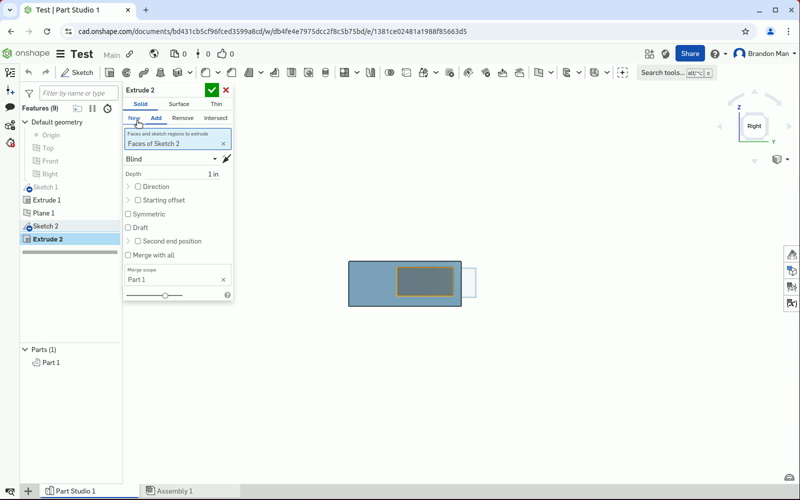
click(137, 120)
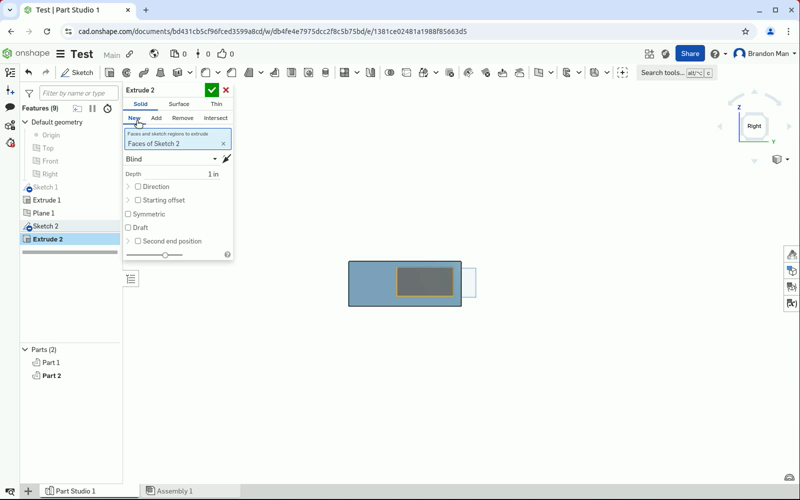
key(tab, 4)
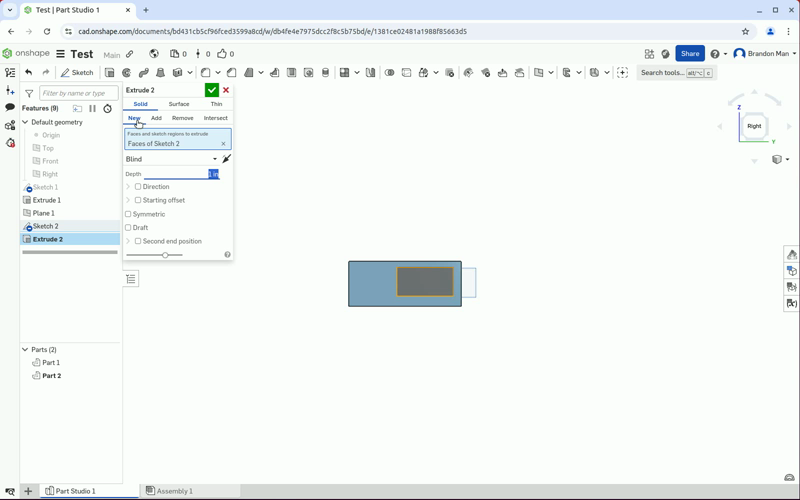
text(-9.148)
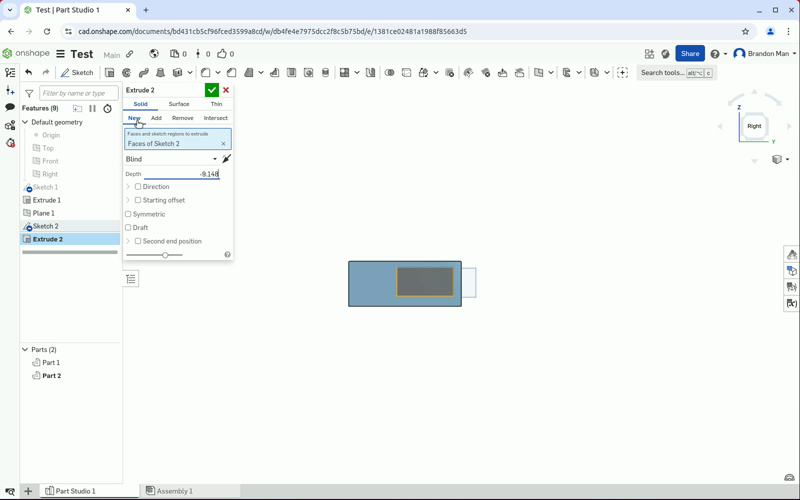
key(tab, 3)
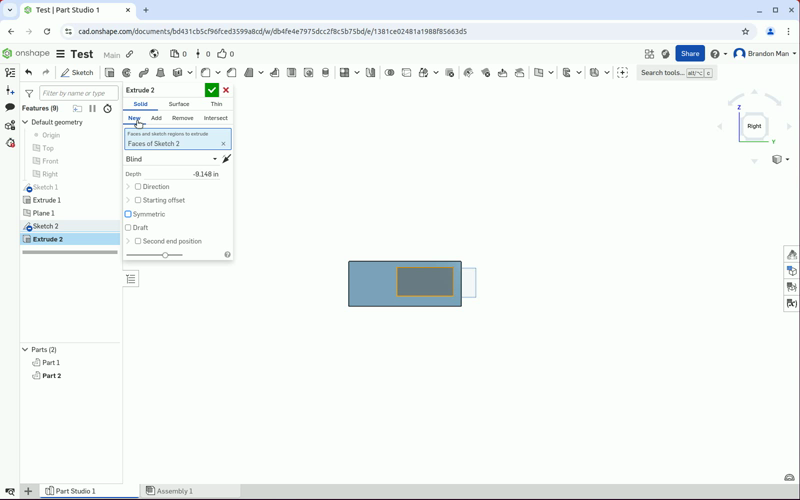
key(space)
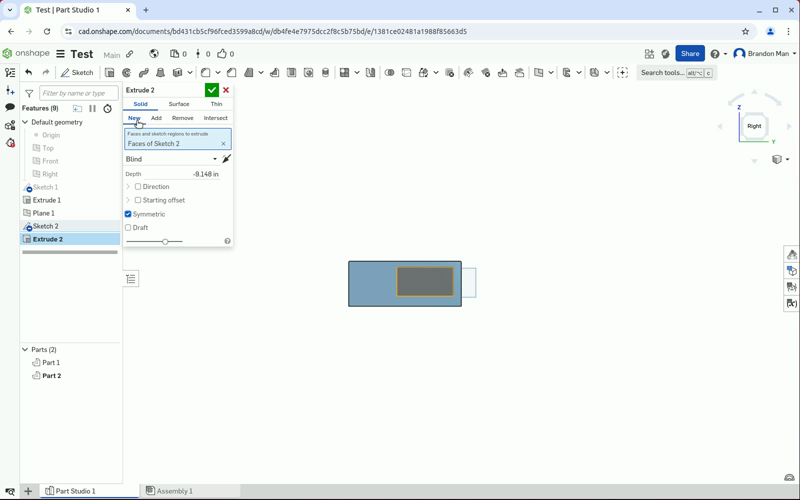
key(enter)
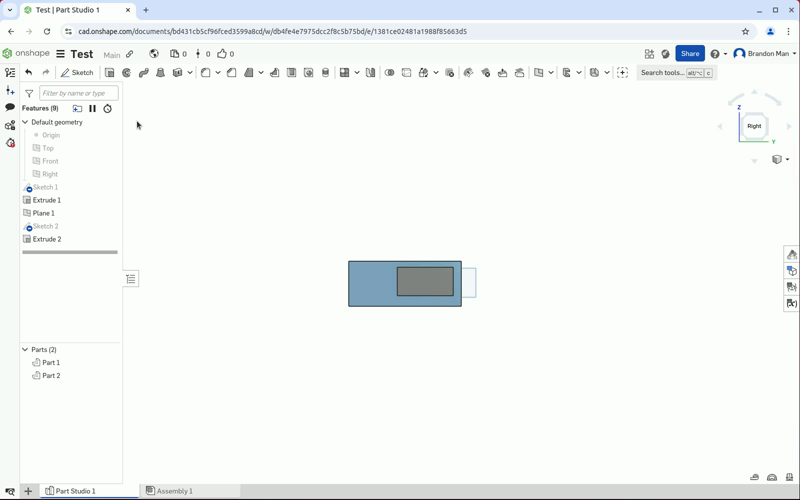
key(shift+h)
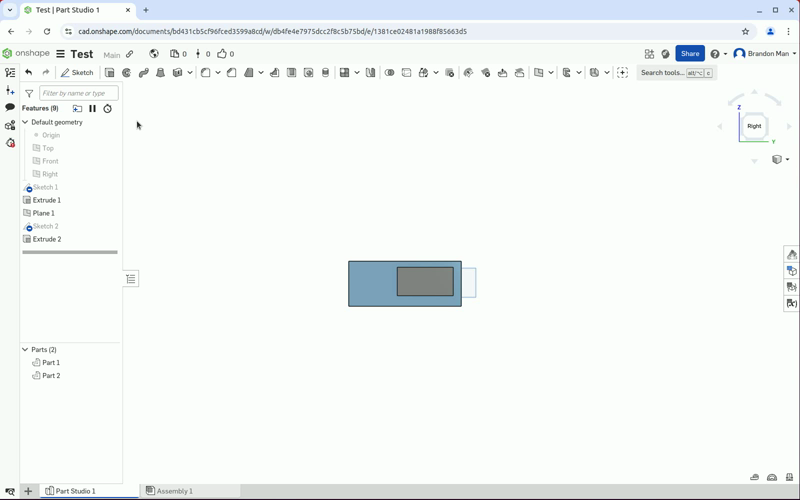
key(shift+h)
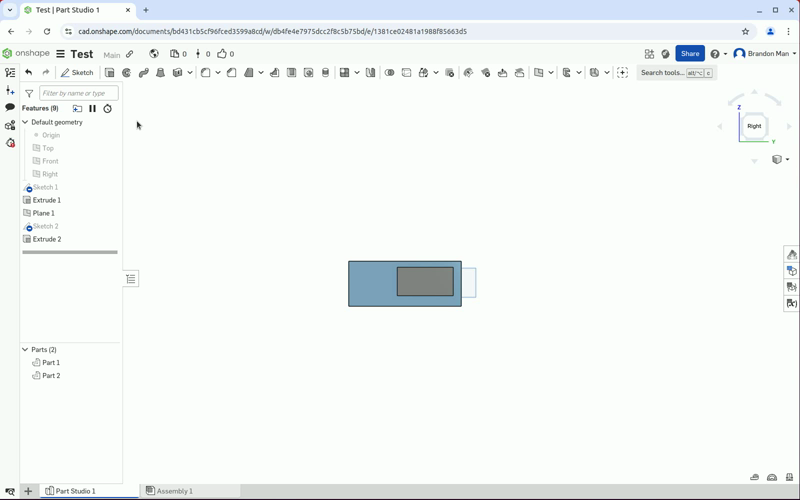
mouse_move(73, 189)
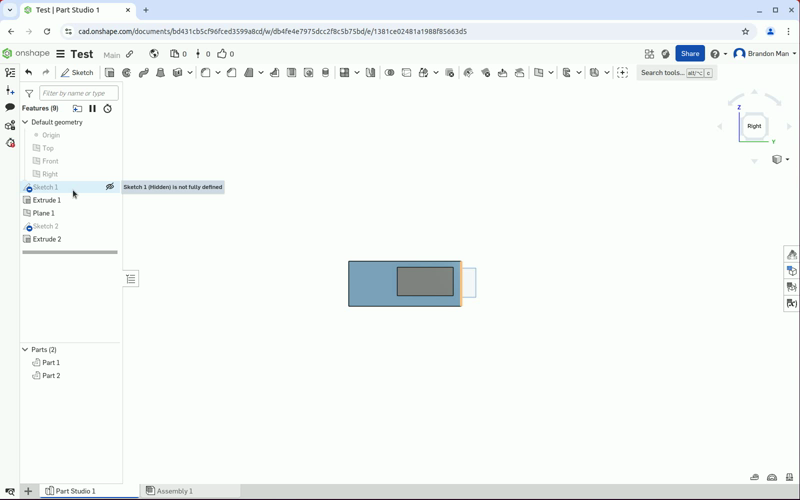
click(73, 189)
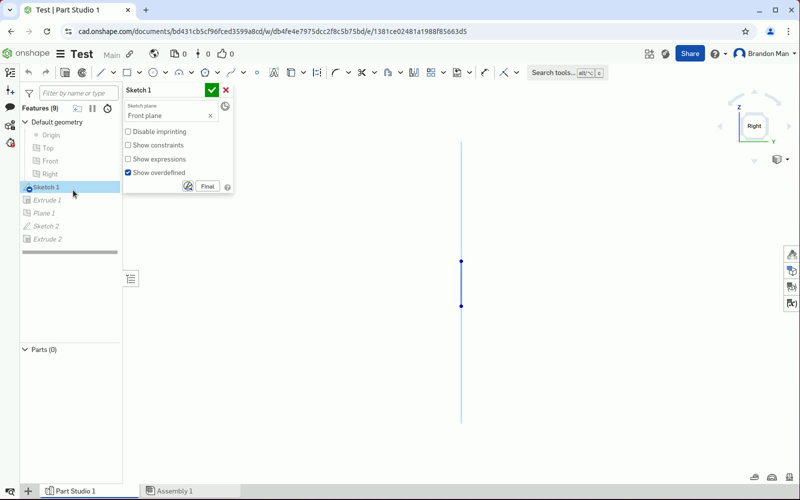
mouse_move(229, 92)
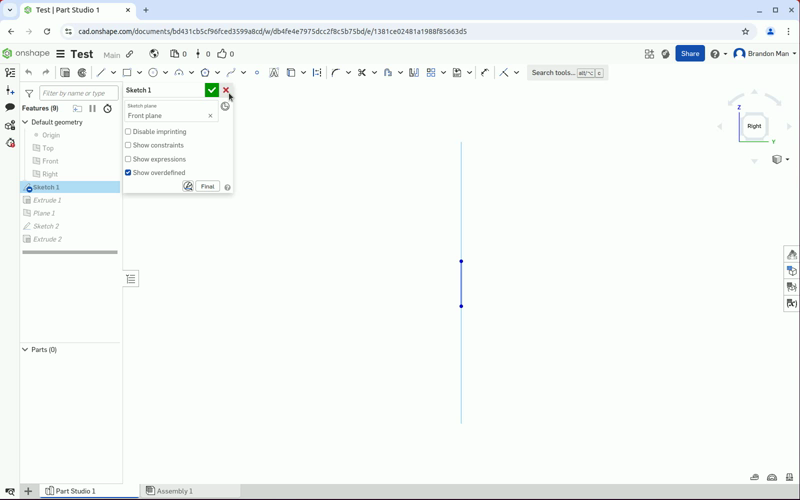
click(229, 92)
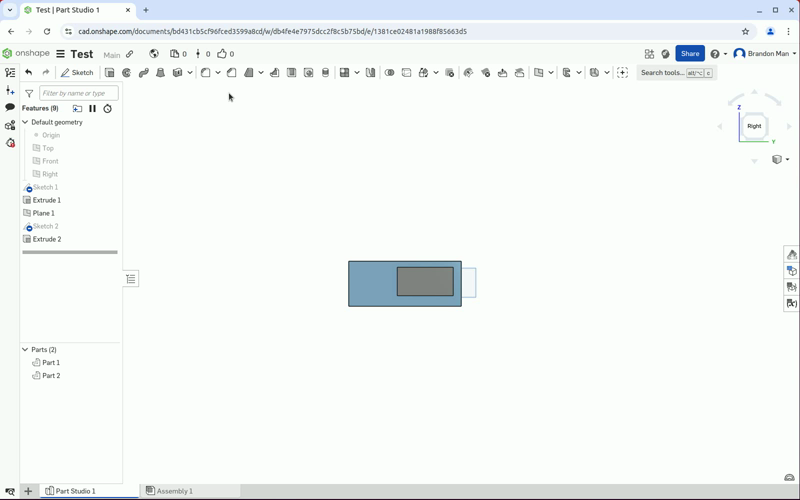
mouse_move(541, 75)
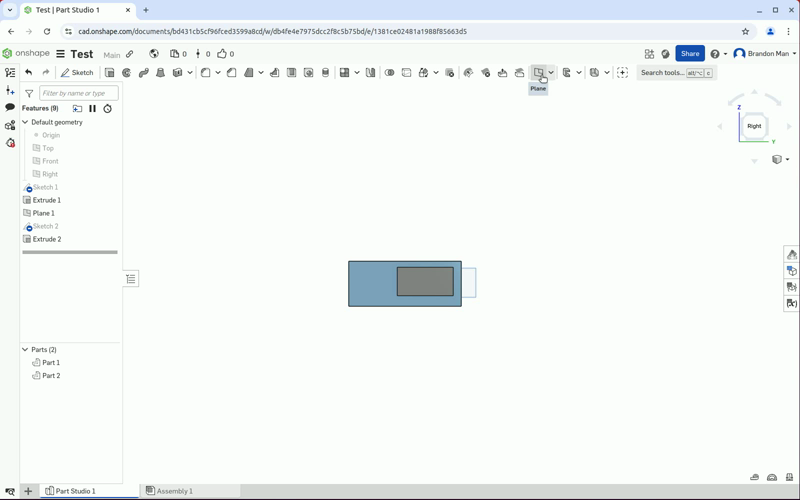
click(541, 75)
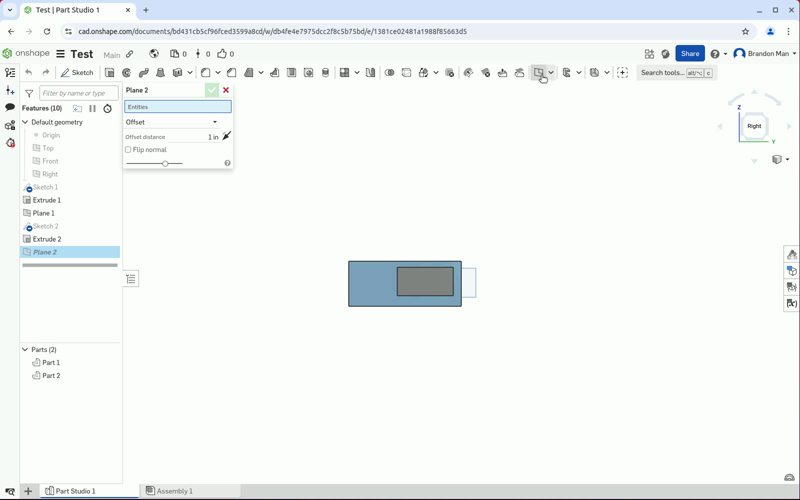
mouse_move(73, 176)
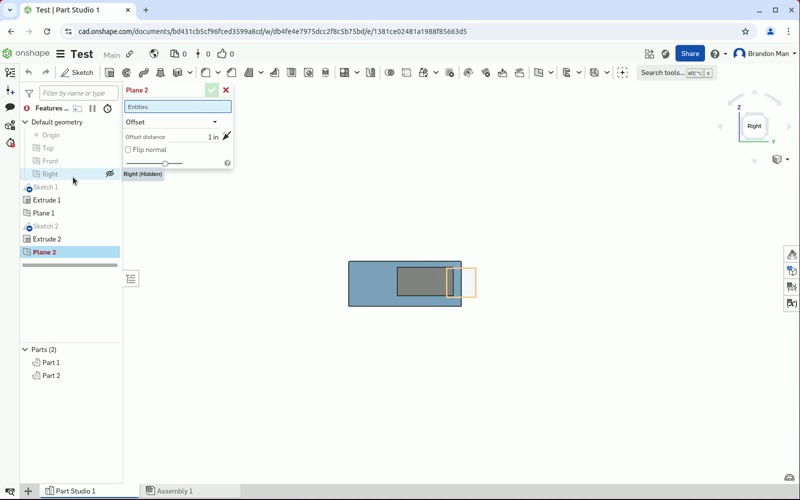
click(73, 176)
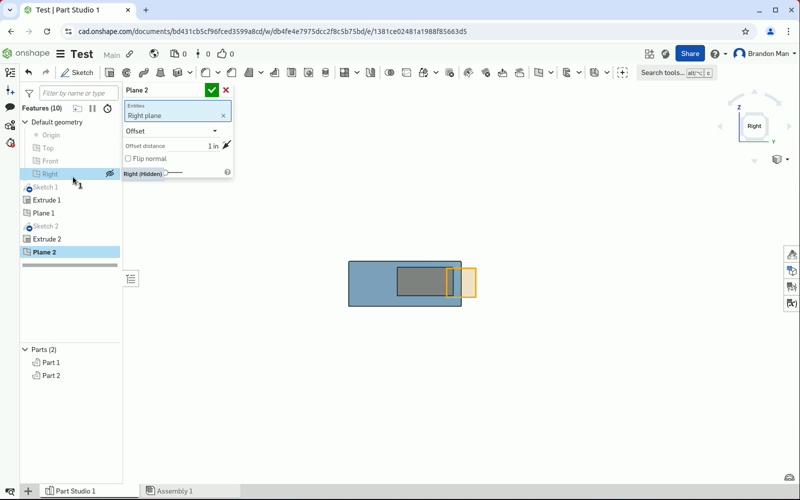
key(tab, 2)
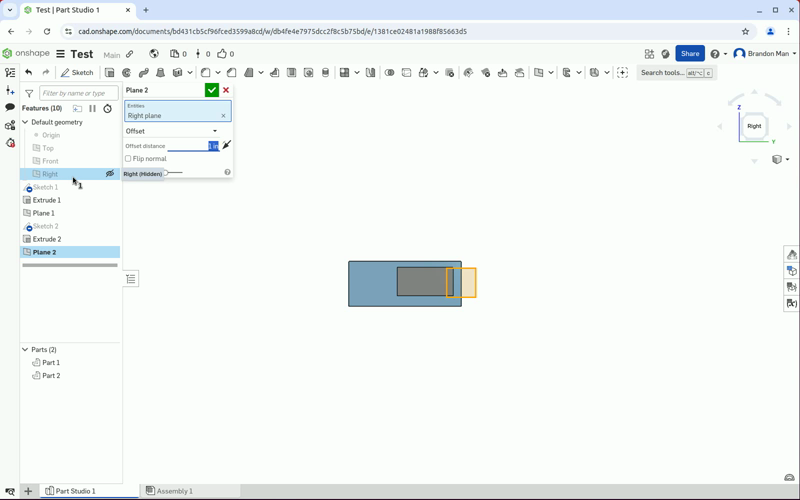
text(6.501)
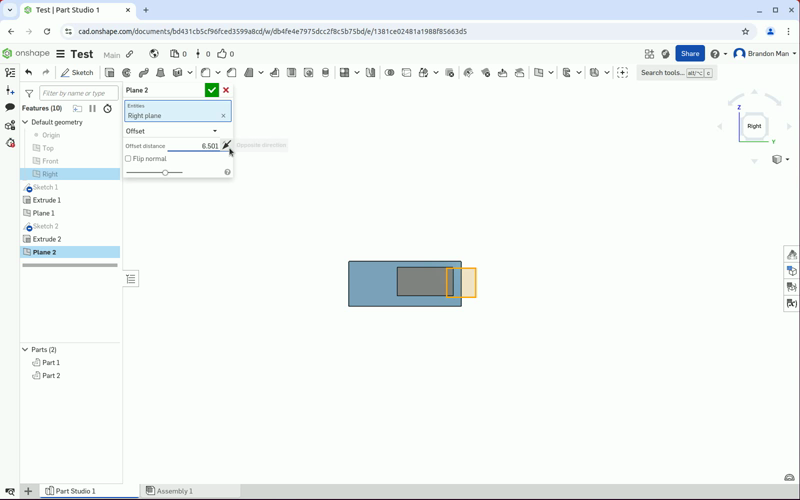
mouse_move(229, 147)
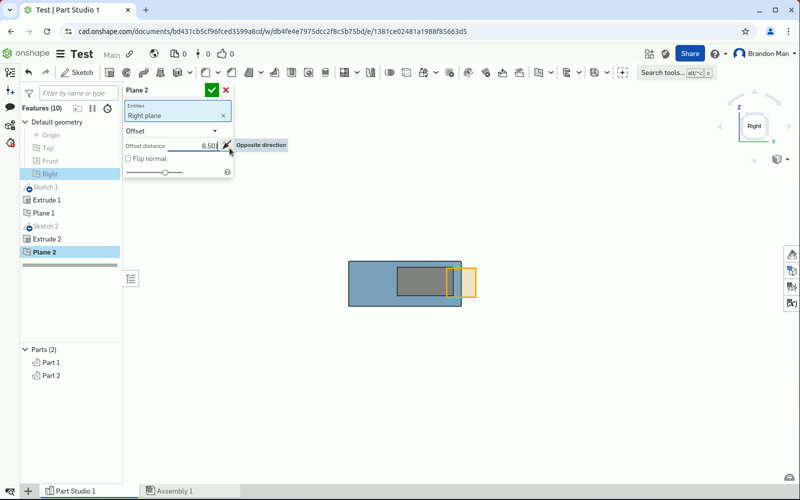
click(229, 147)
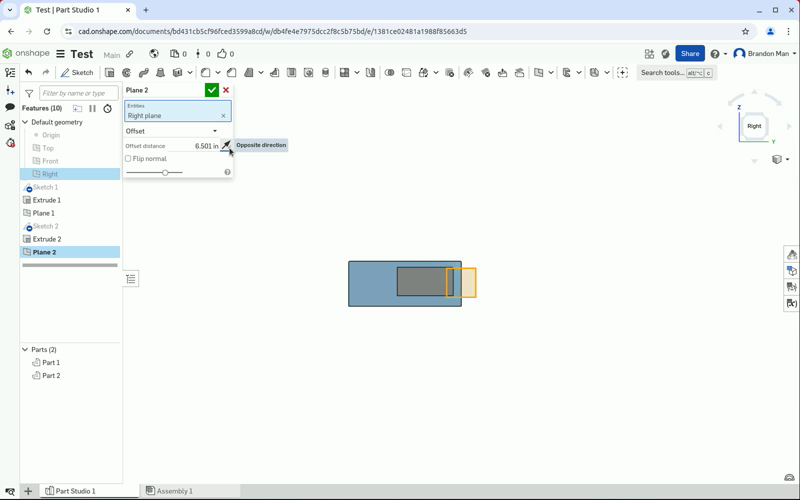
key(enter, 2)
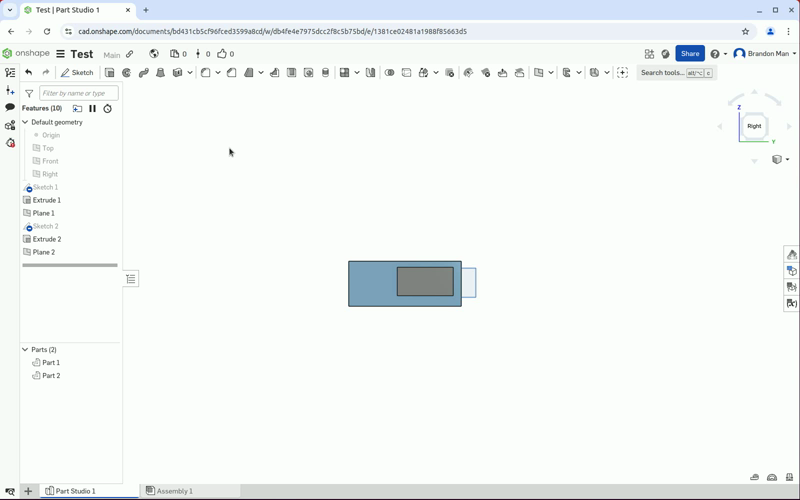
key(shift+s)
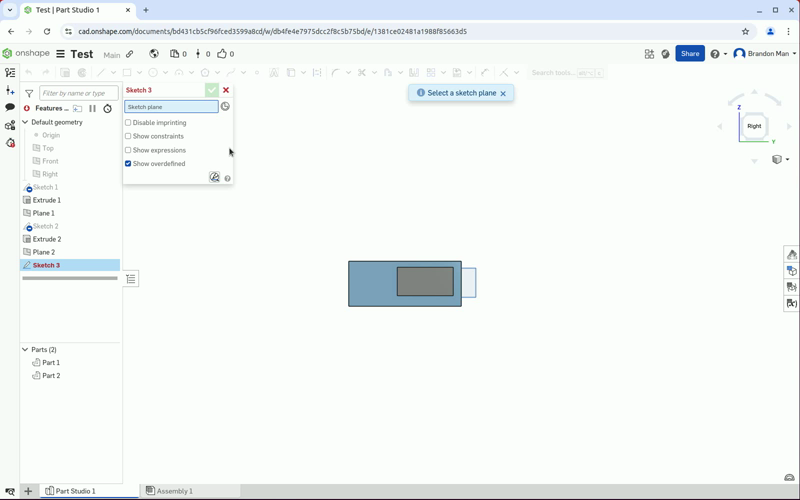
mouse_move(73, 254)
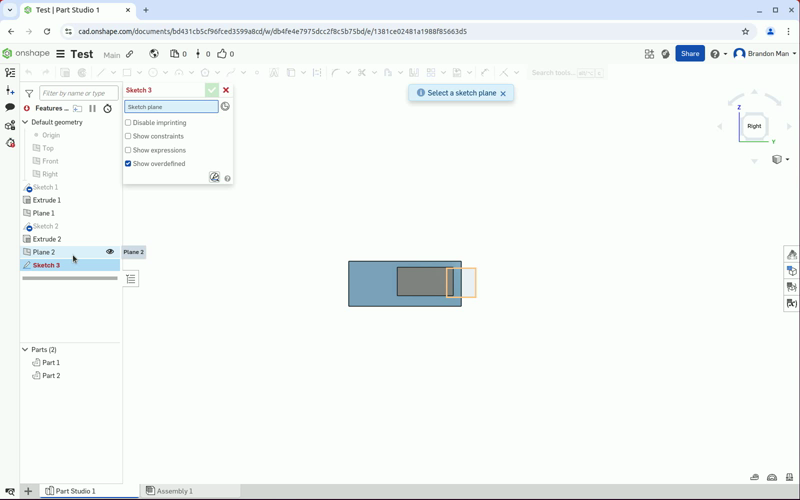
click(73, 254)
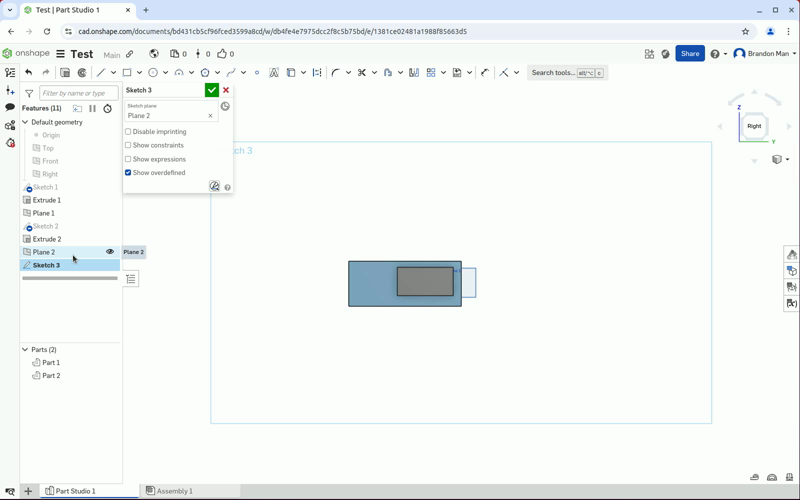
mouse_move(73, 352)
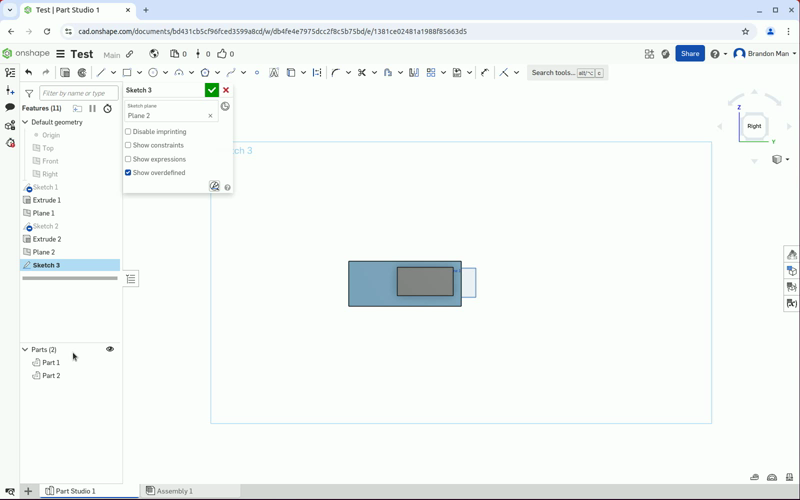
key(y)
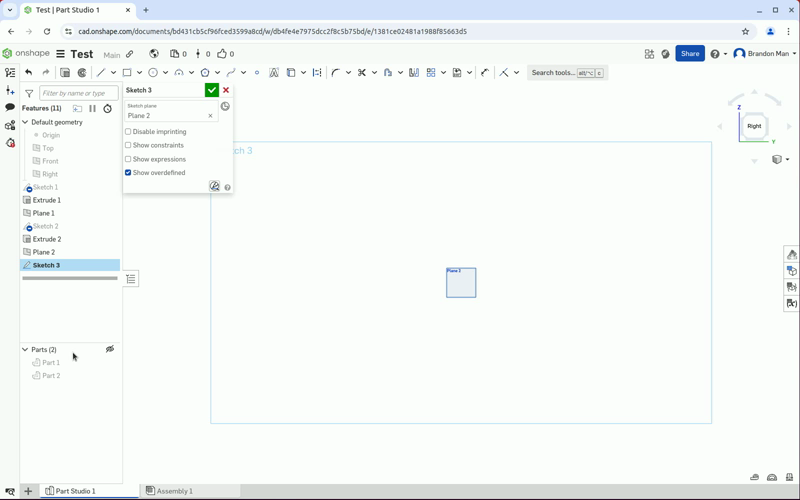
key(l)
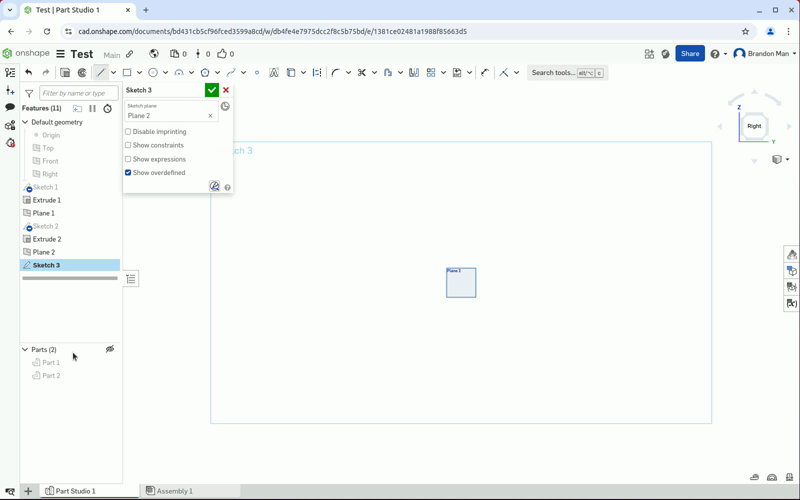
key_down(shift)
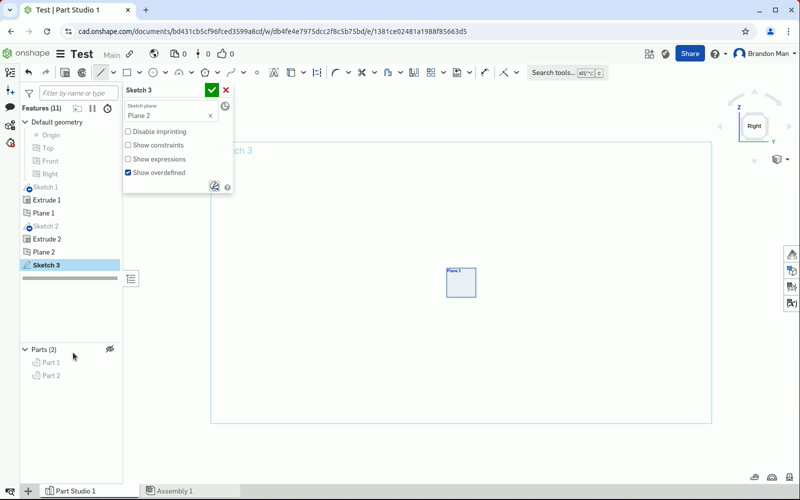
mouse_move(386, 282)
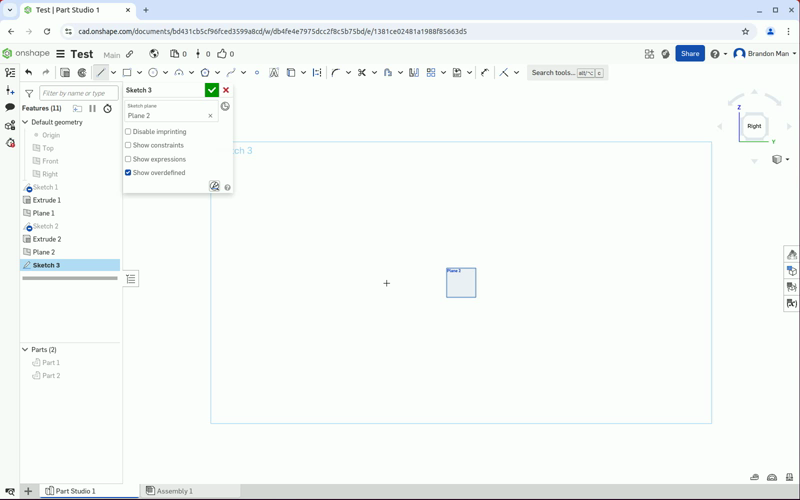
click(386, 282)
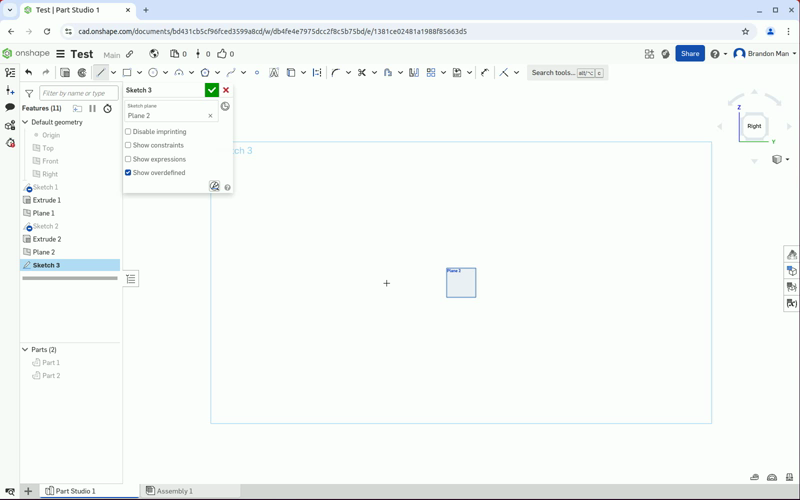
key_up(shift)
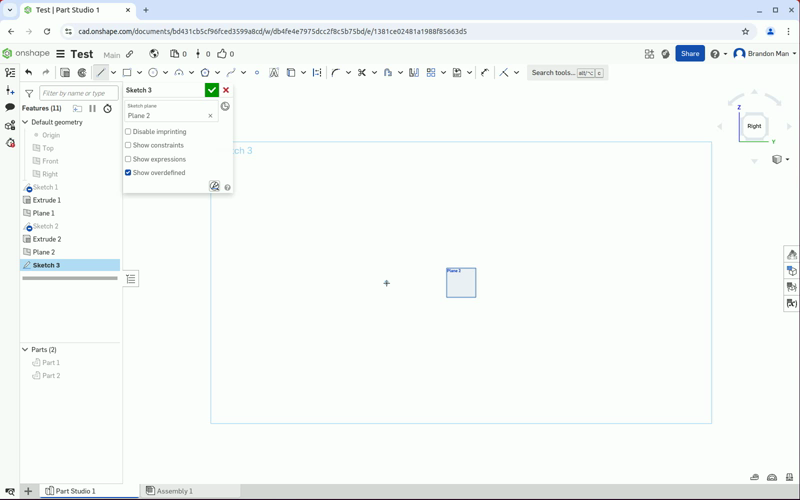
key_down(shift)
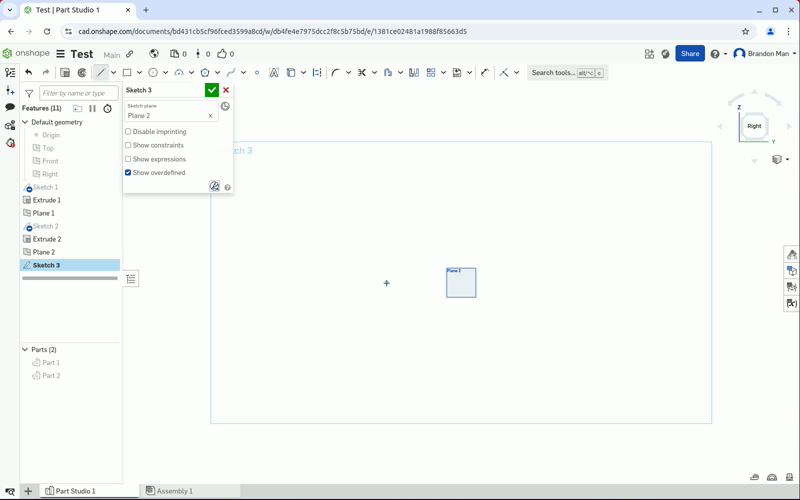
mouse_move(417, 282)
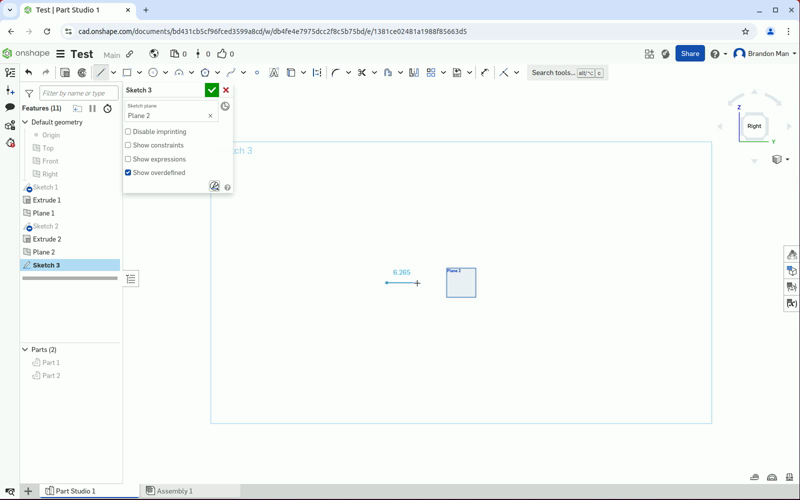
mouse_move(391, 282)
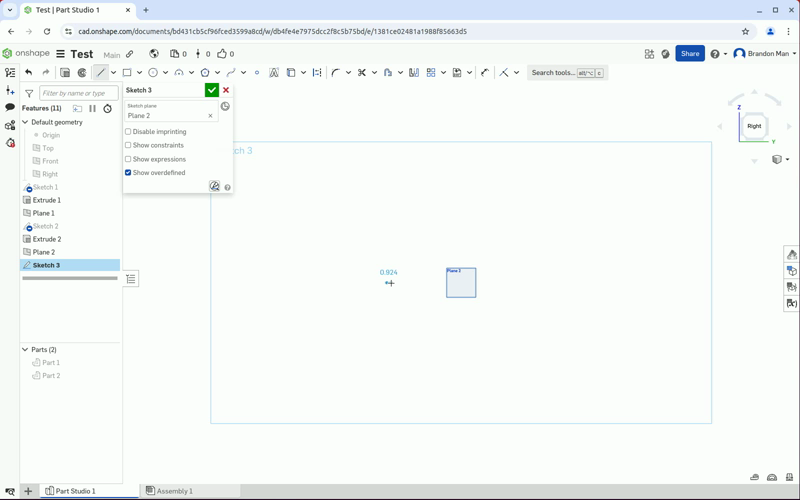
scroll(6)
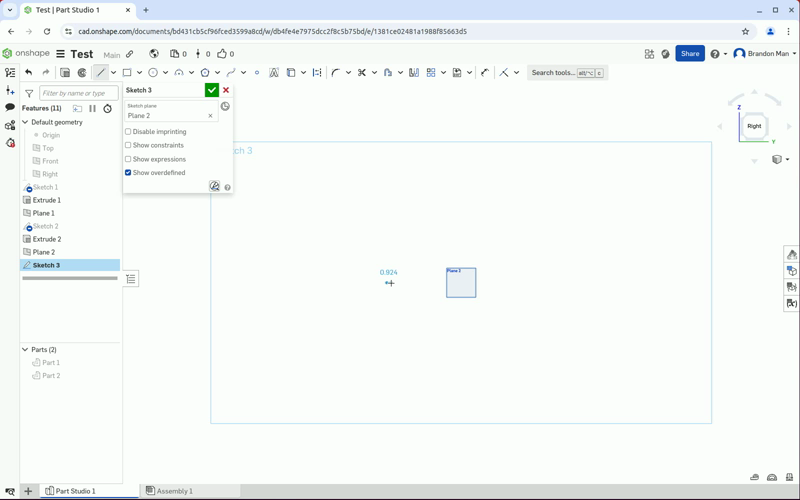
scroll(6)
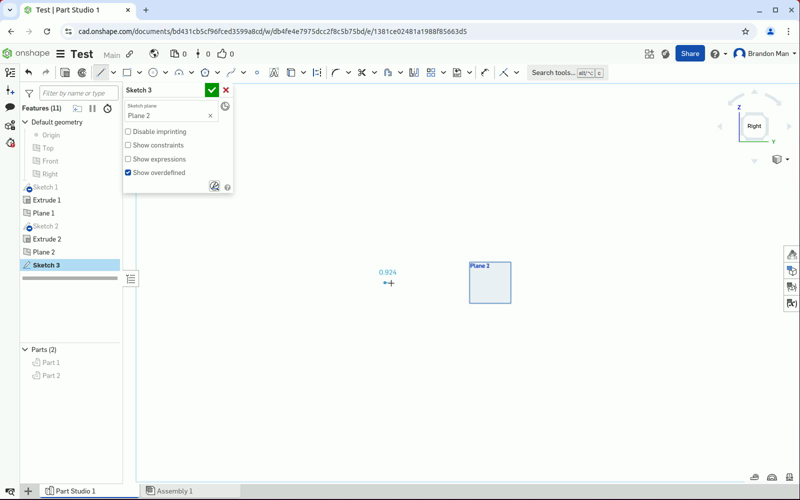
scroll(6)
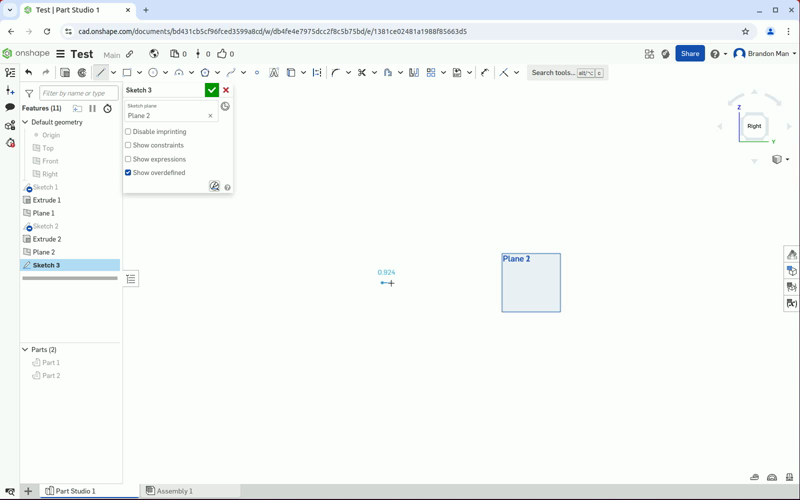
scroll(6)
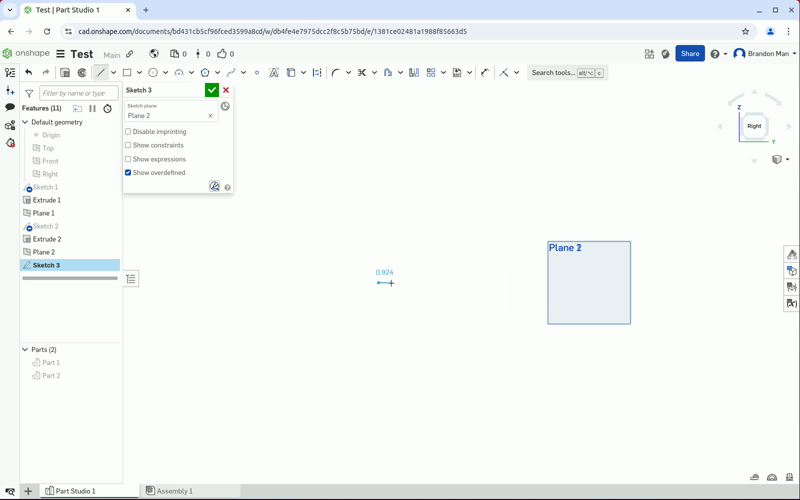
scroll(6)
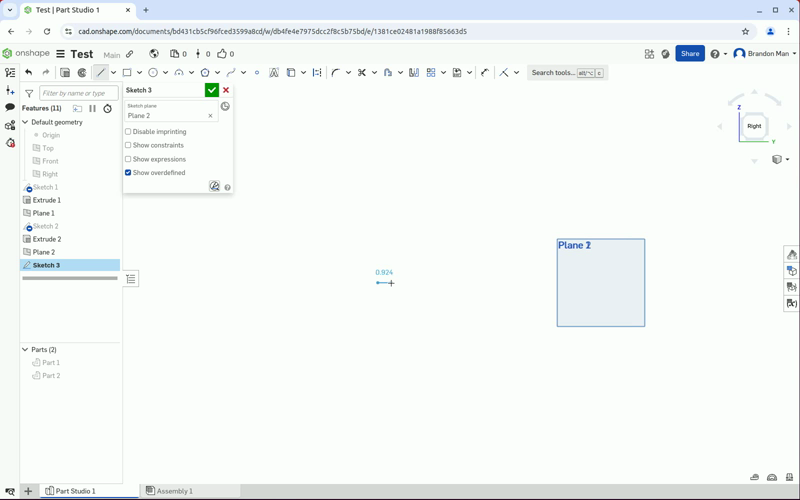
scroll(6)
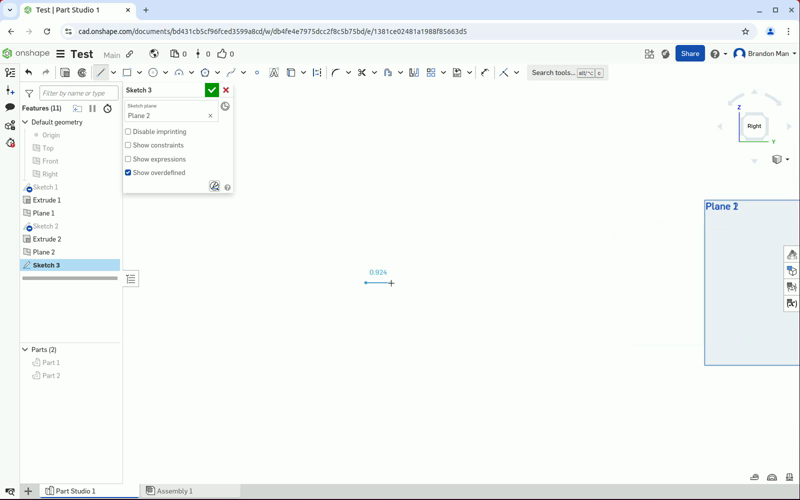
scroll(6)
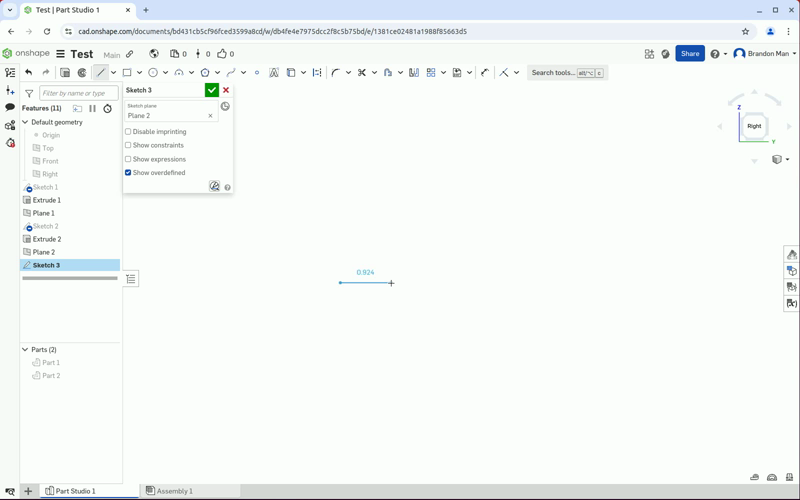
click(391, 282)
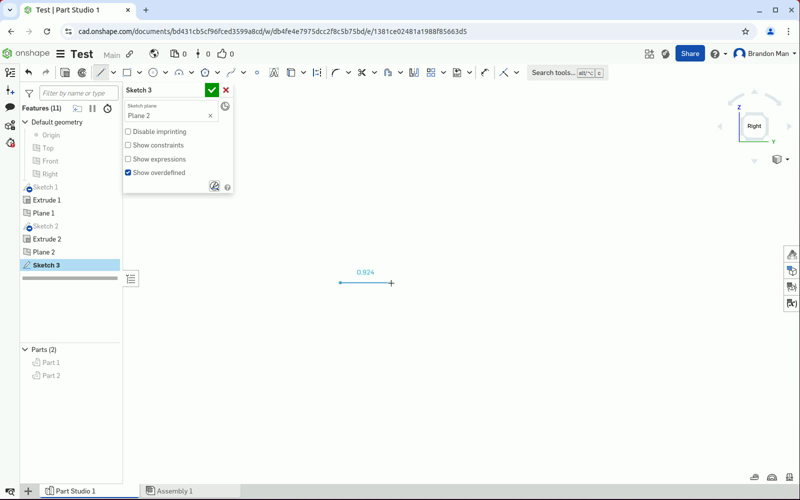
scroll(-6)
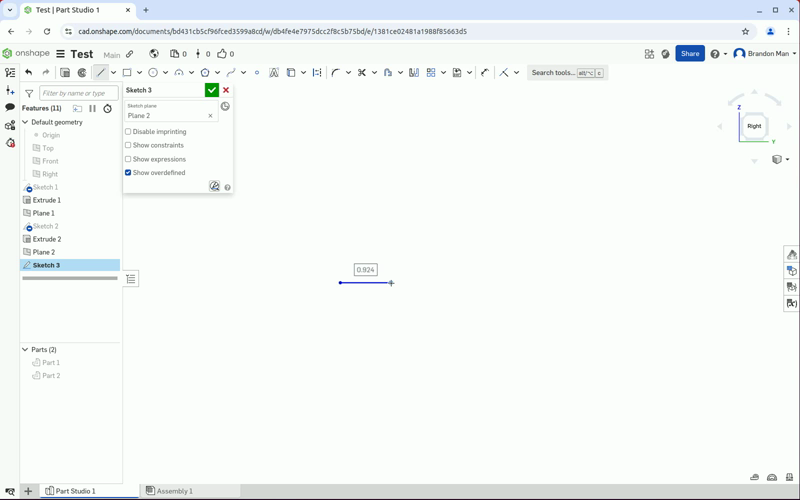
scroll(-6)
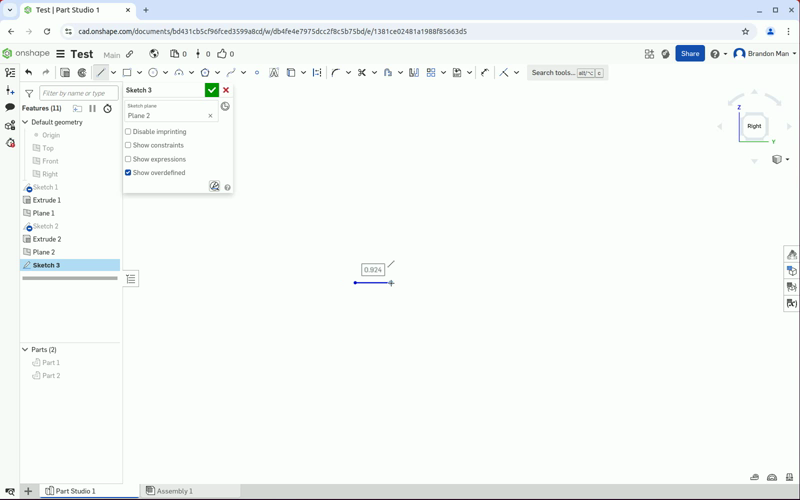
scroll(-6)
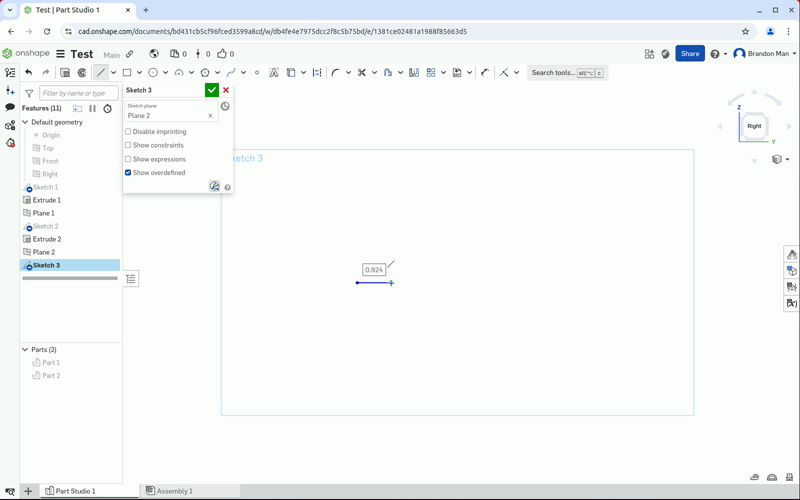
scroll(-6)
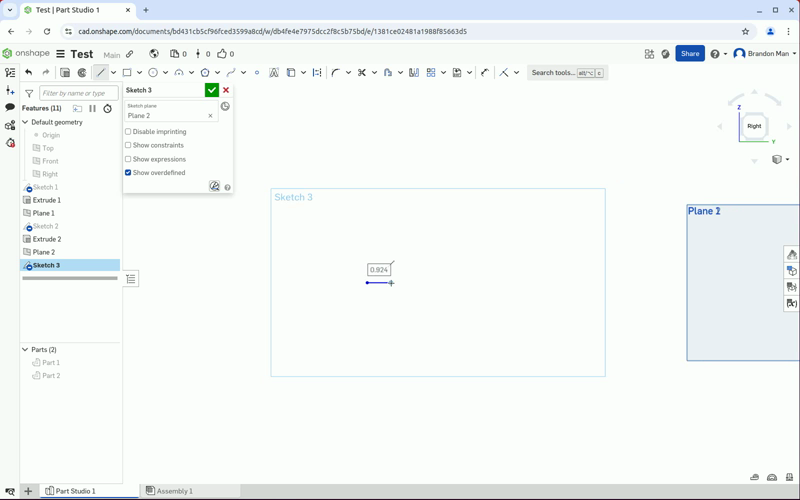
scroll(-6)
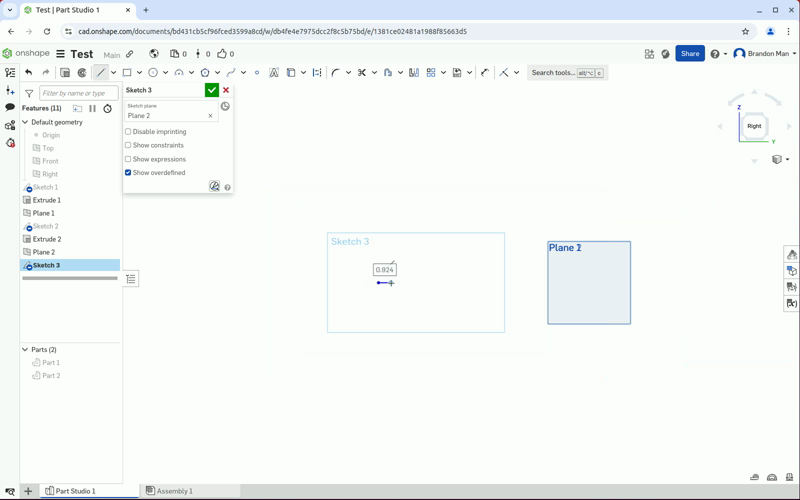
scroll(-6)
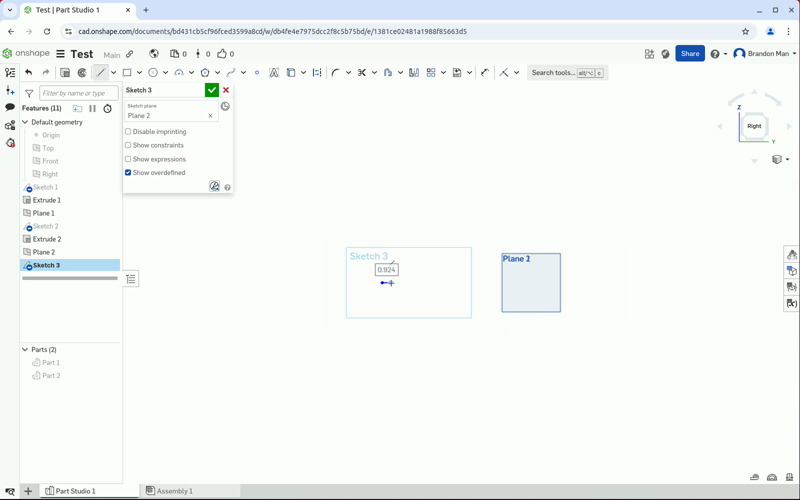
scroll(-6)
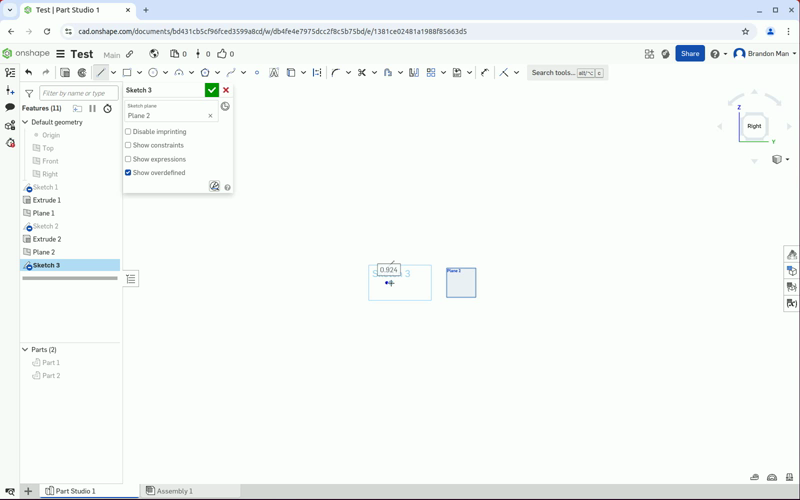
key_up(shift)
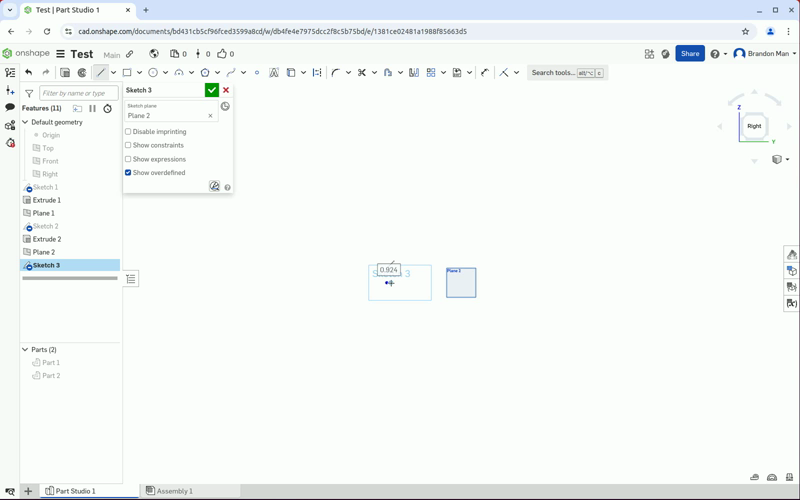
key_down(shift)
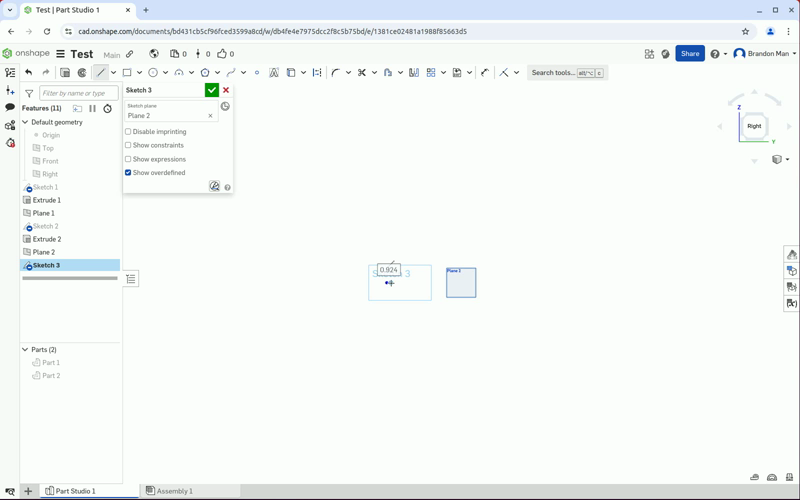
mouse_move(421, 282)
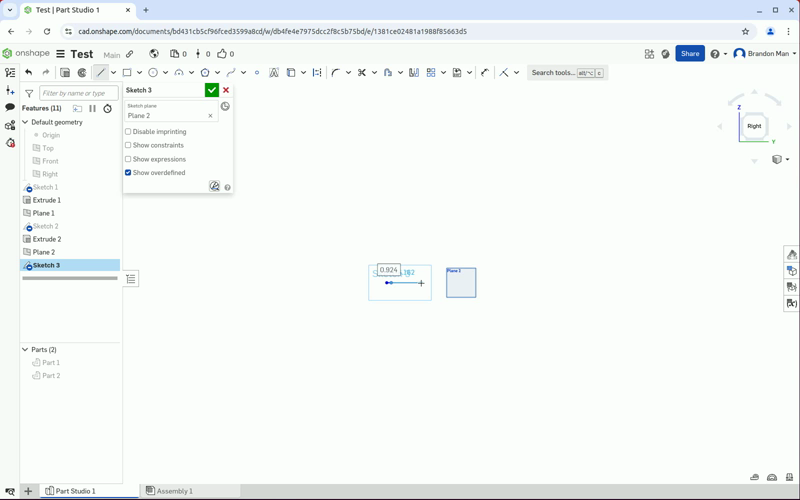
mouse_move(391, 261)
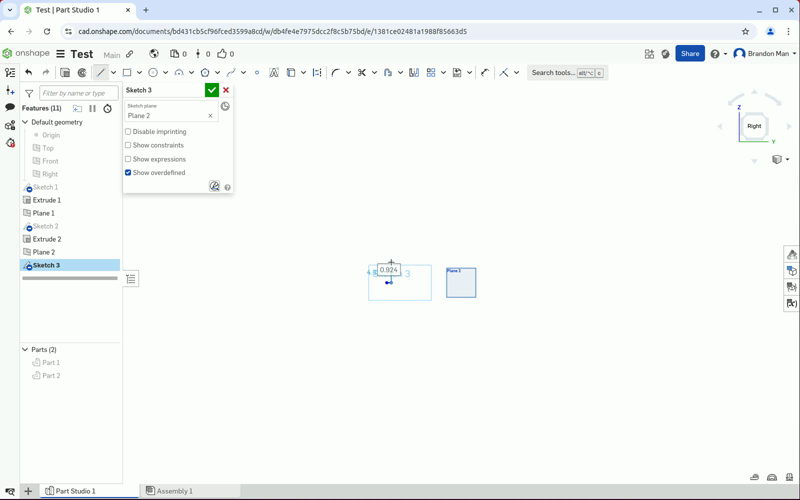
click(391, 261)
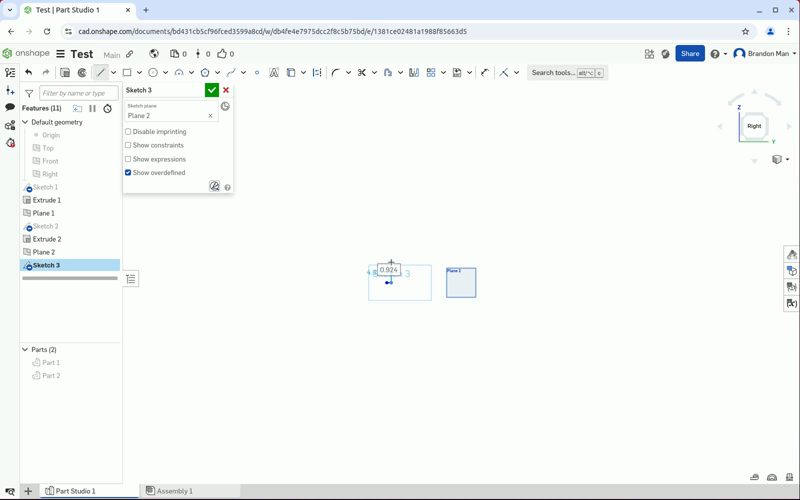
key_up(shift)
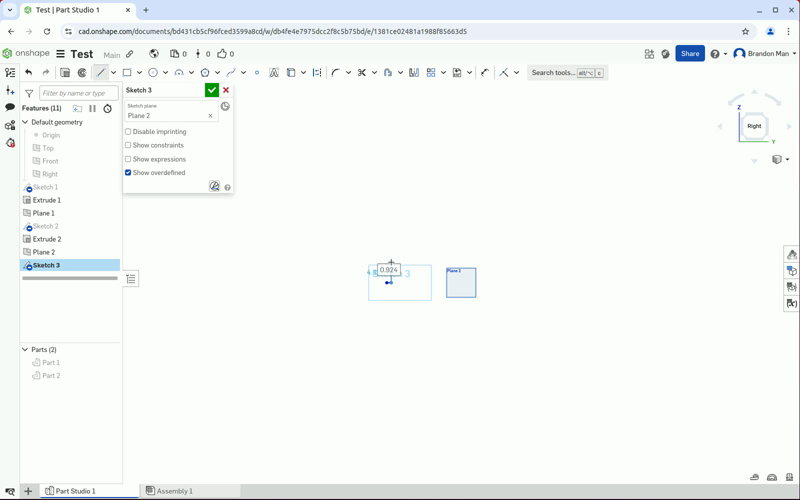
key_down(shift)
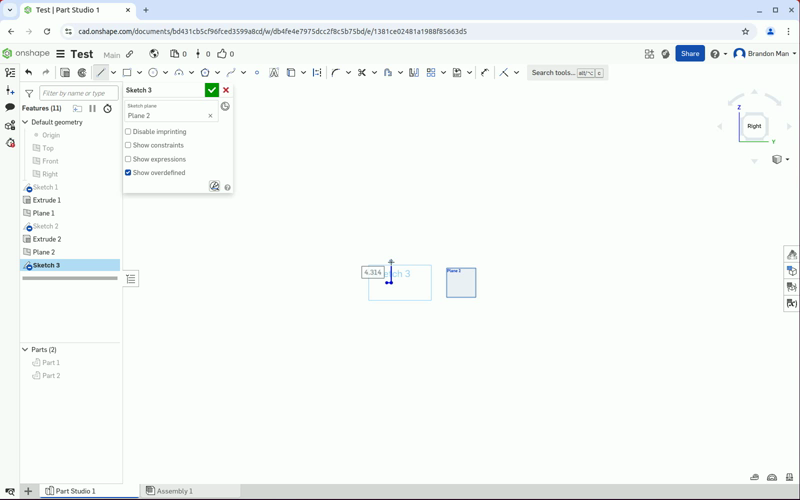
mouse_move(421, 261)
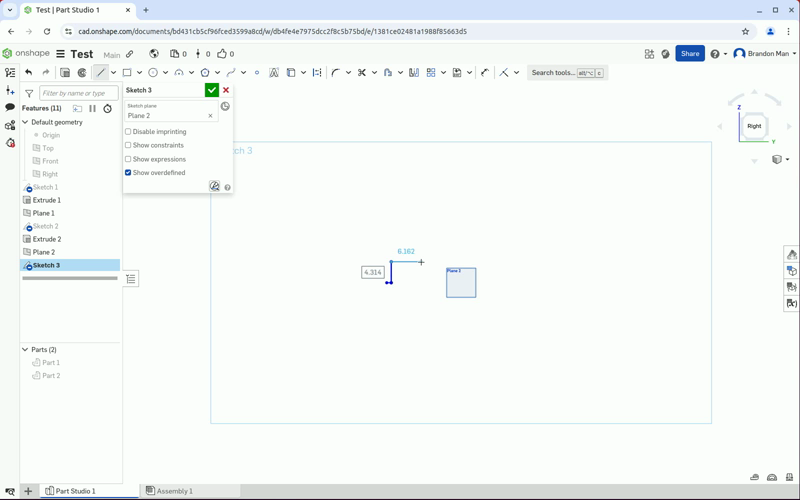
mouse_move(386, 261)
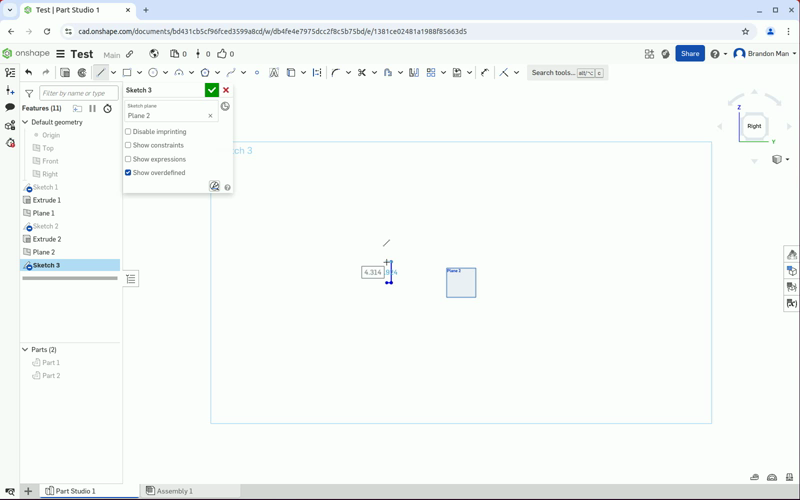
scroll(6)
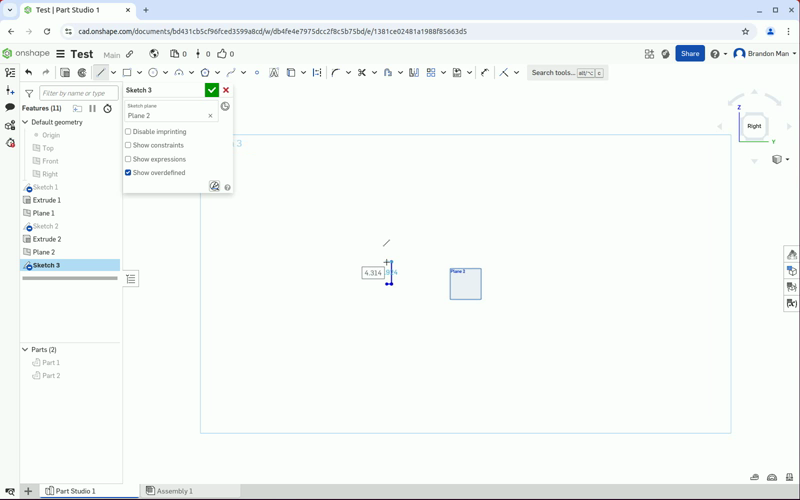
scroll(6)
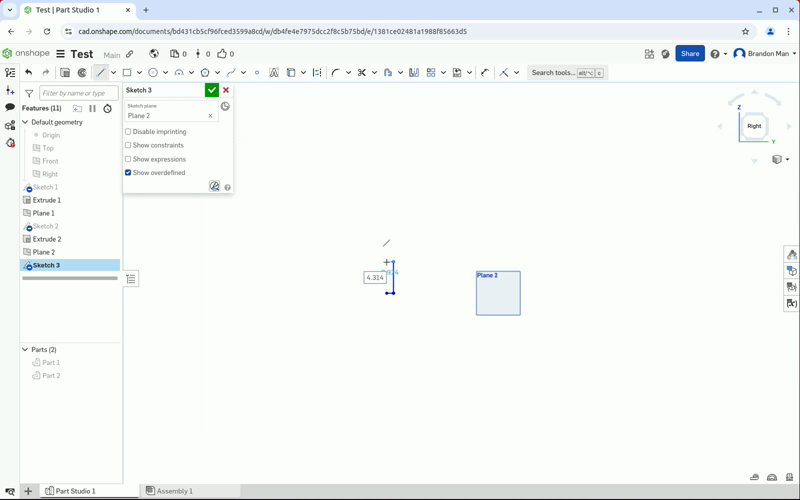
scroll(6)
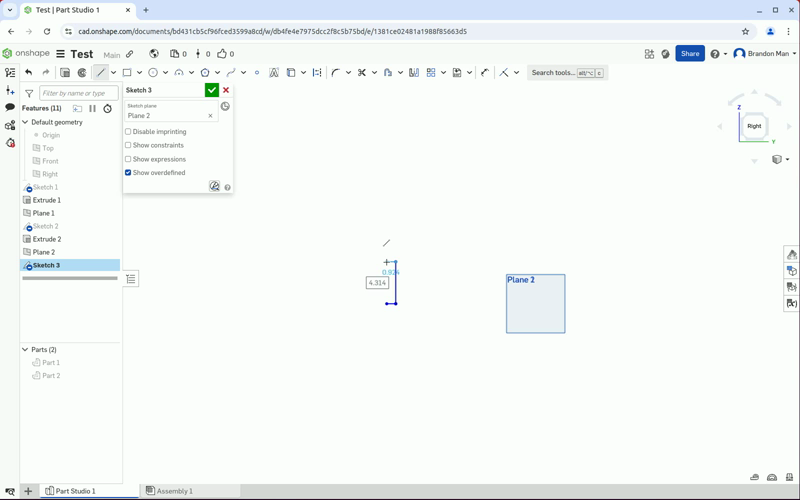
scroll(6)
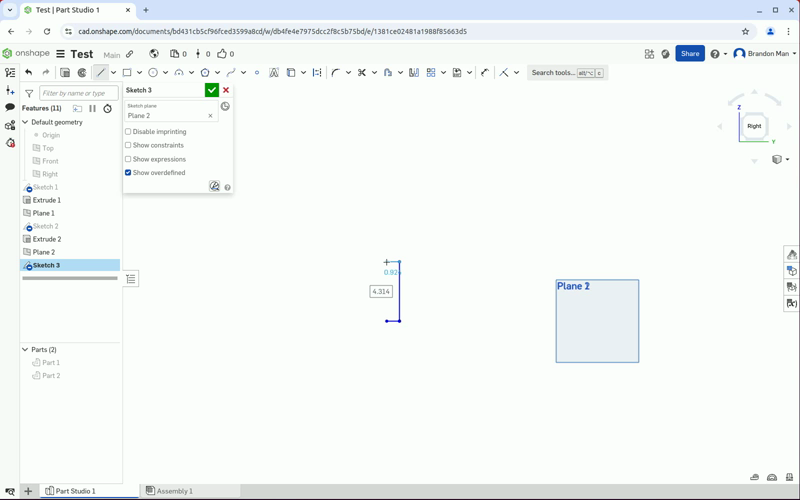
scroll(6)
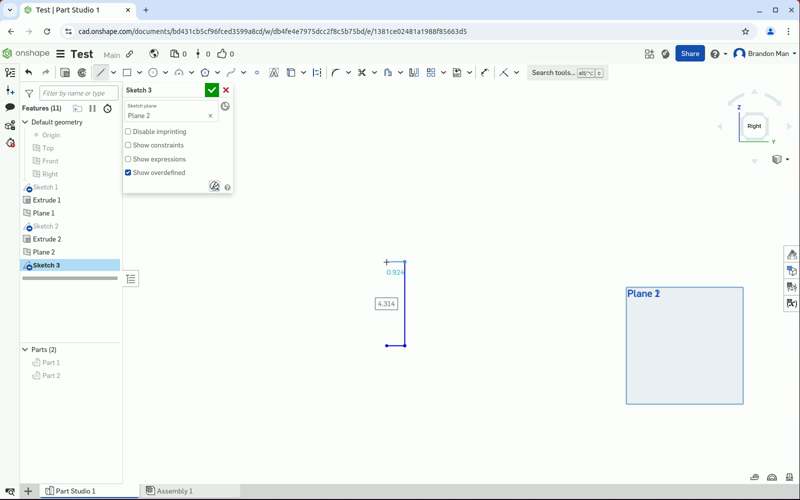
scroll(6)
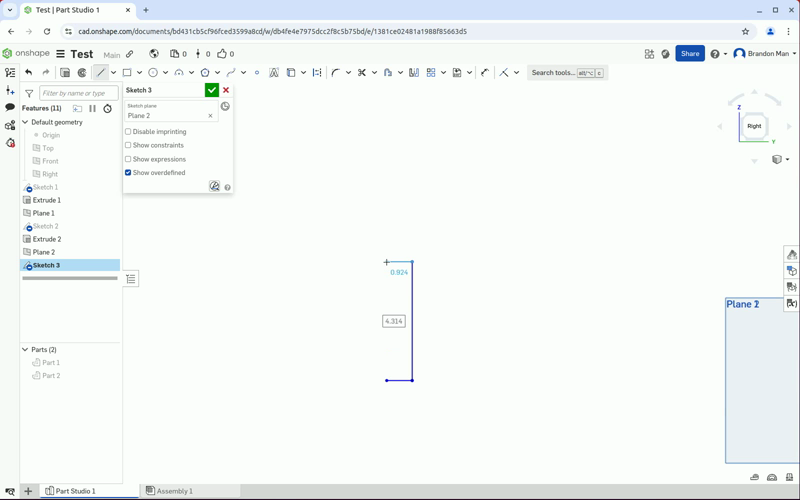
scroll(6)
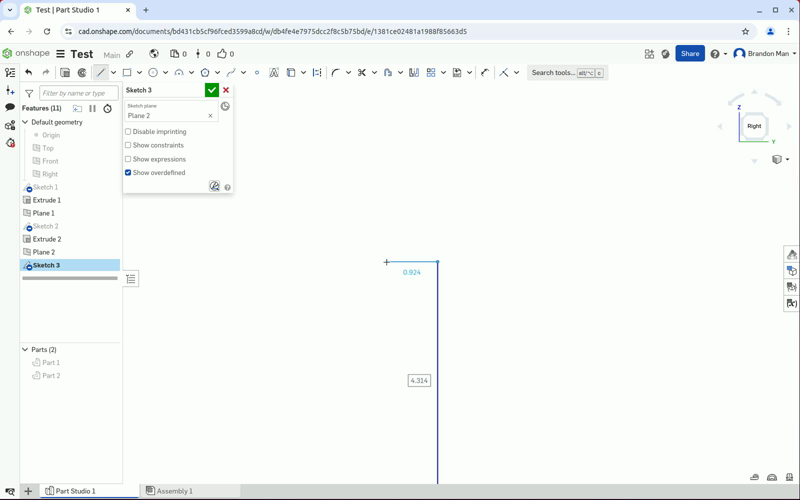
click(386, 261)
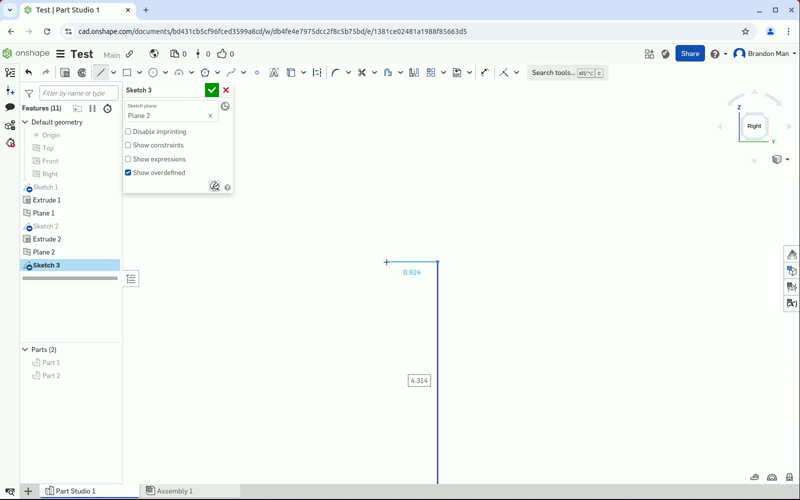
scroll(-6)
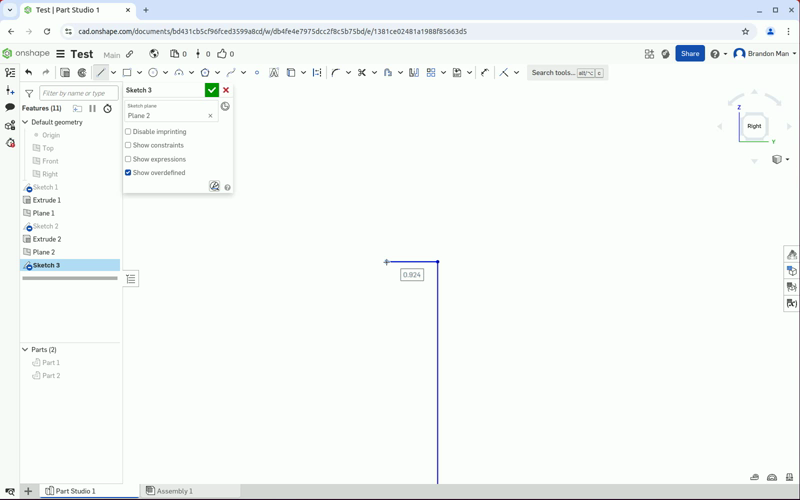
scroll(-6)
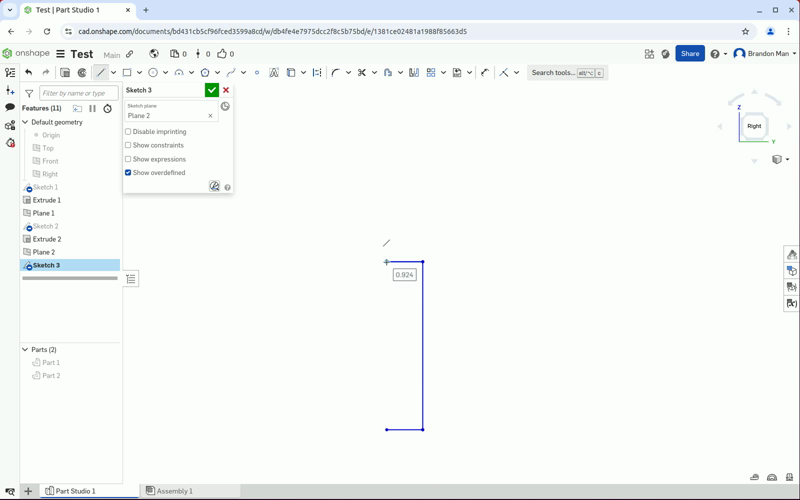
scroll(-6)
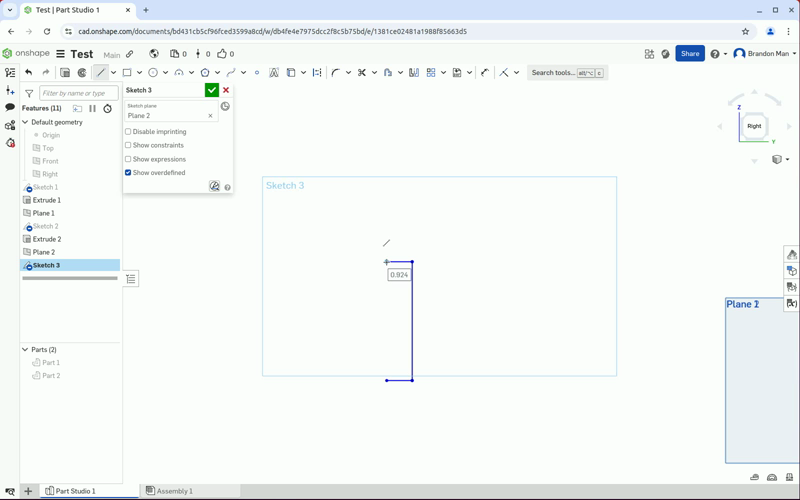
scroll(-6)
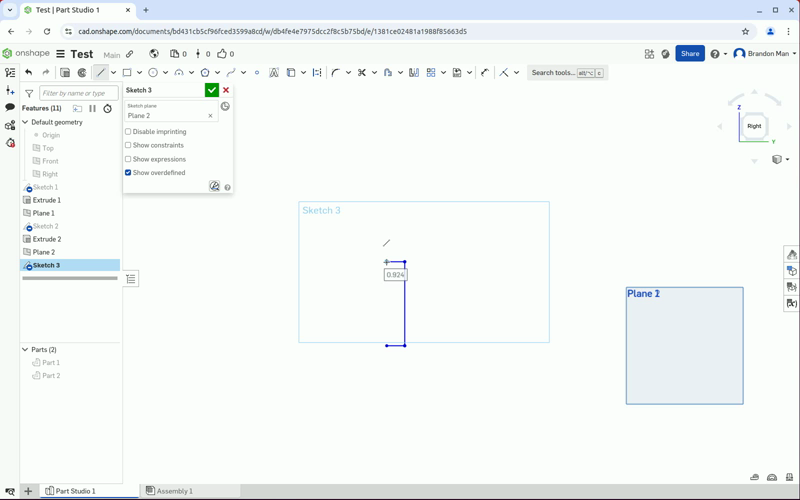
scroll(-6)
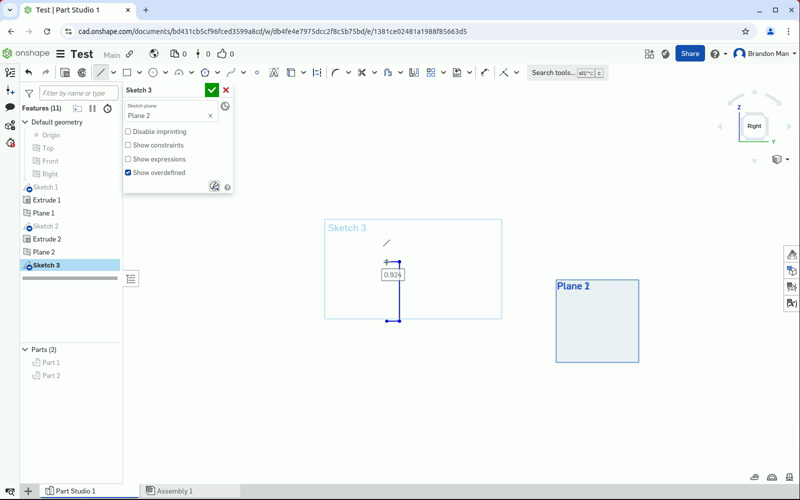
scroll(-6)
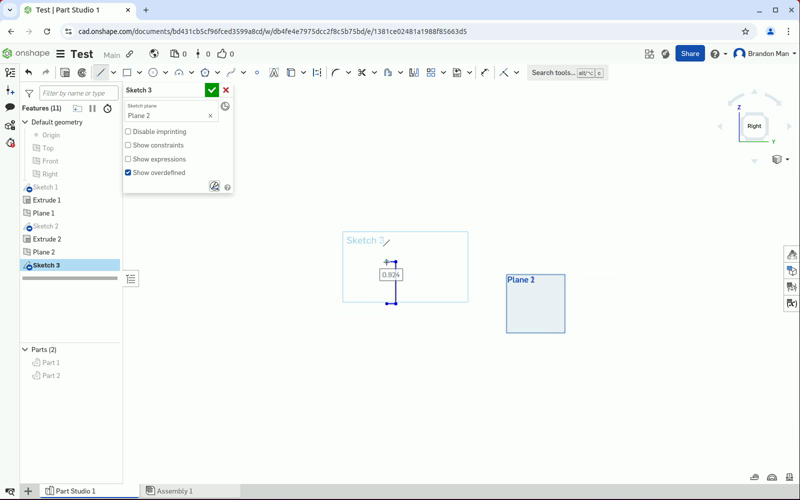
scroll(-6)
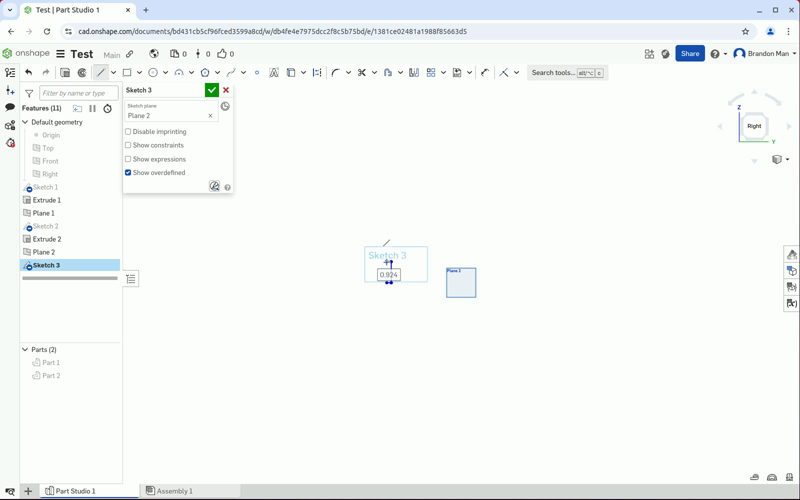
key_up(shift)
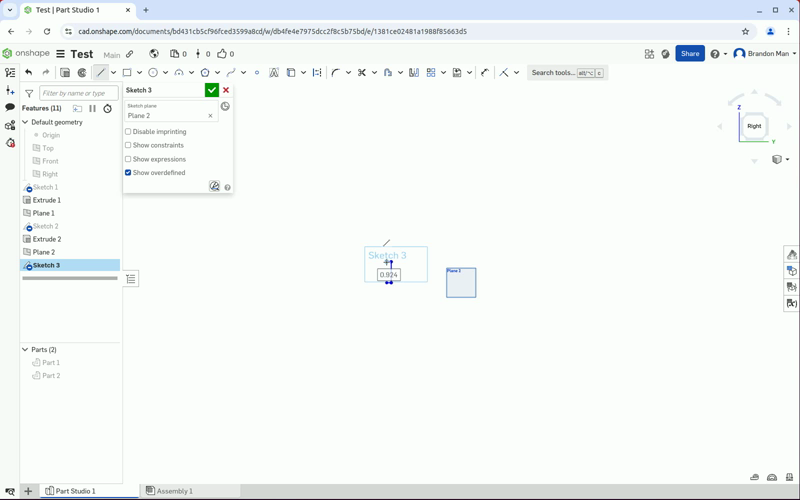
mouse_move(417, 261)
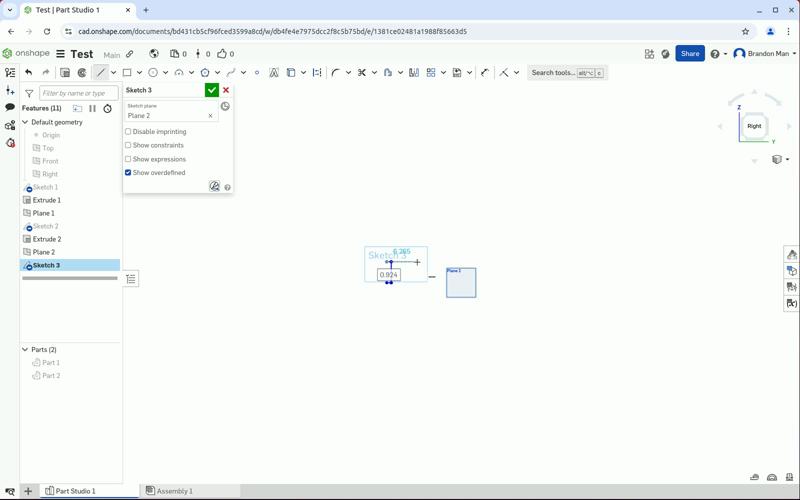
key_down(shift)
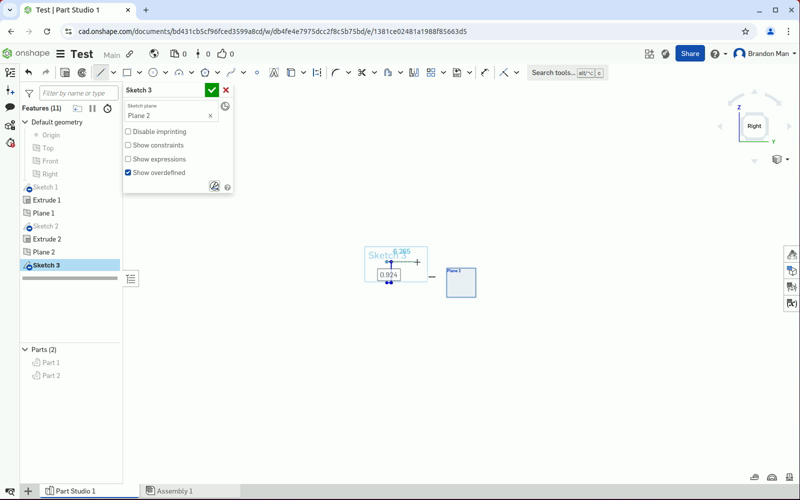
mouse_move(386, 282)
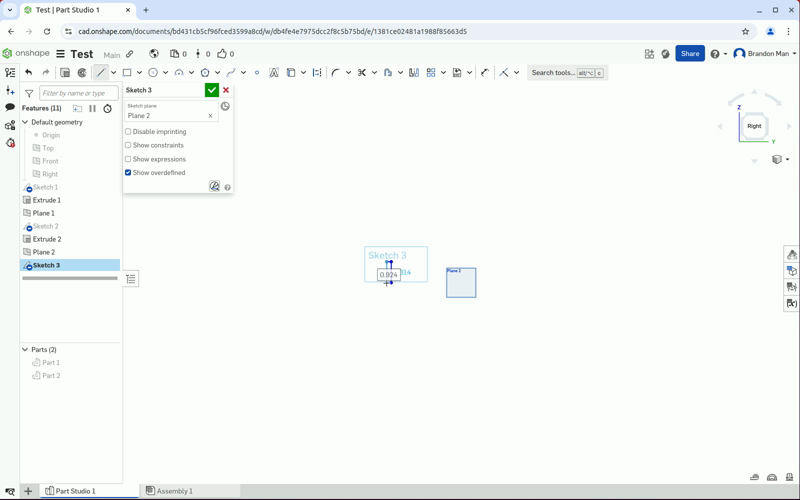
scroll(6)
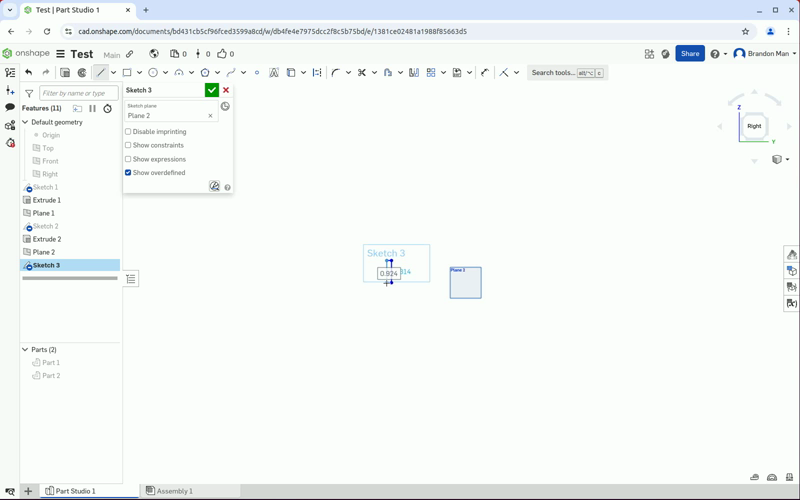
scroll(6)
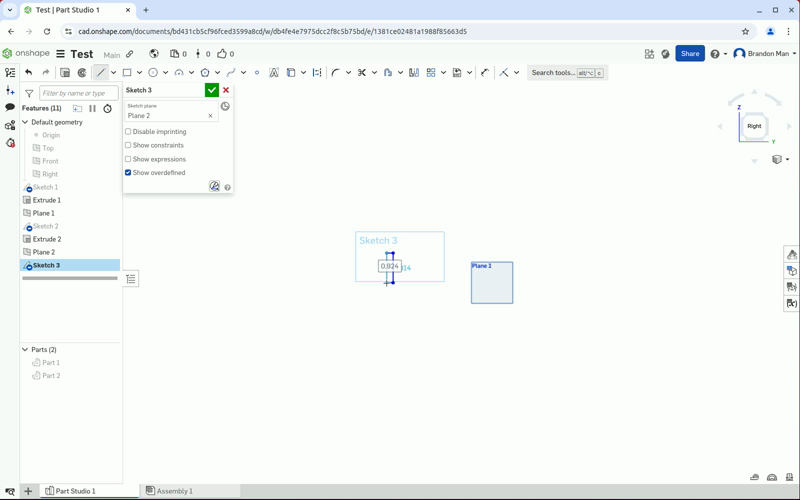
scroll(6)
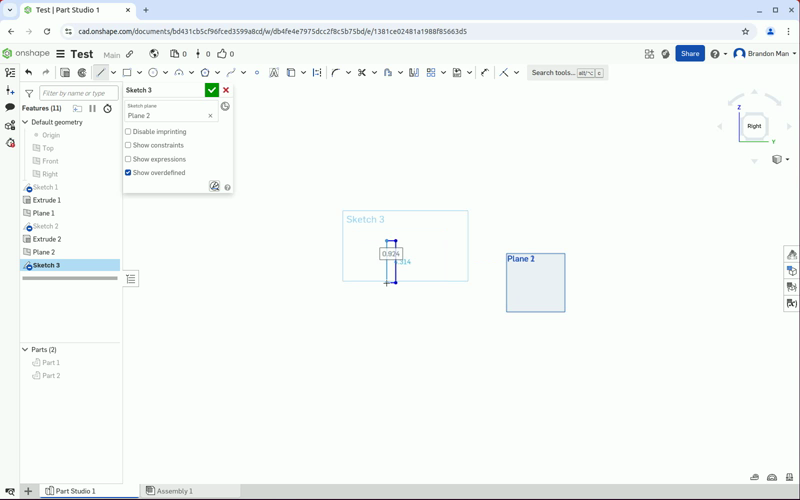
scroll(6)
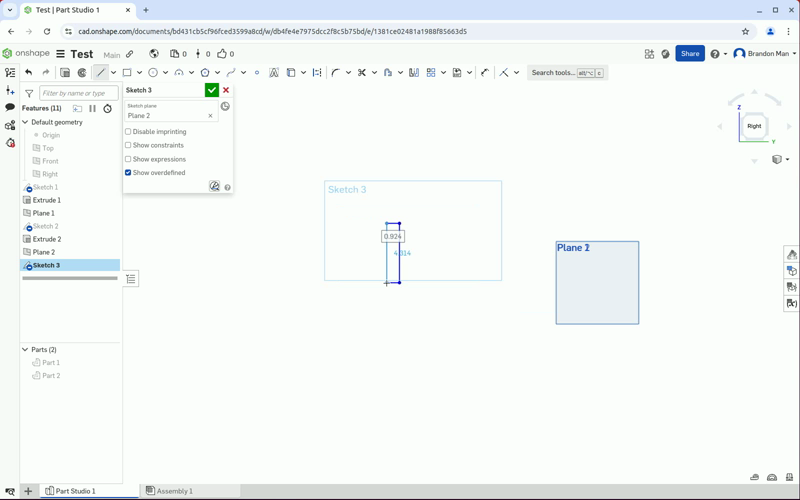
scroll(6)
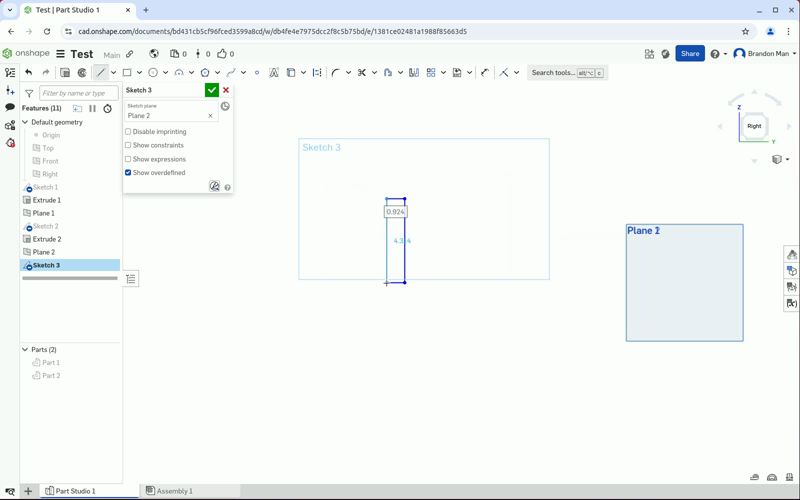
scroll(6)
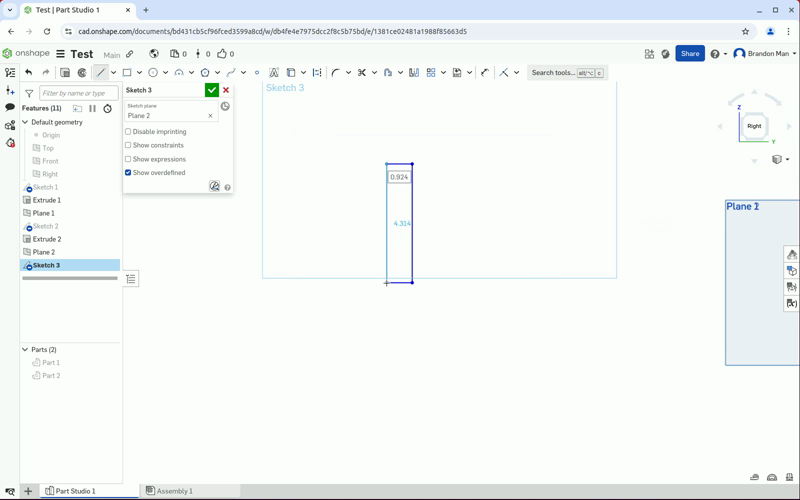
scroll(6)
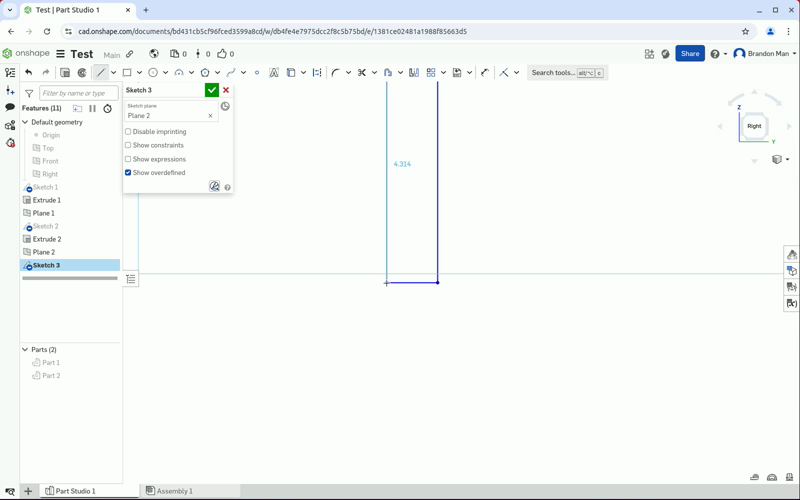
key_up(shift)
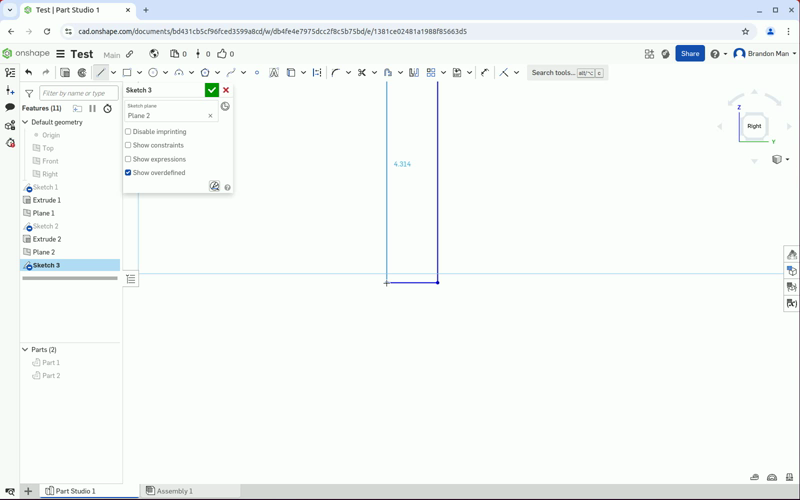
click(386, 282)
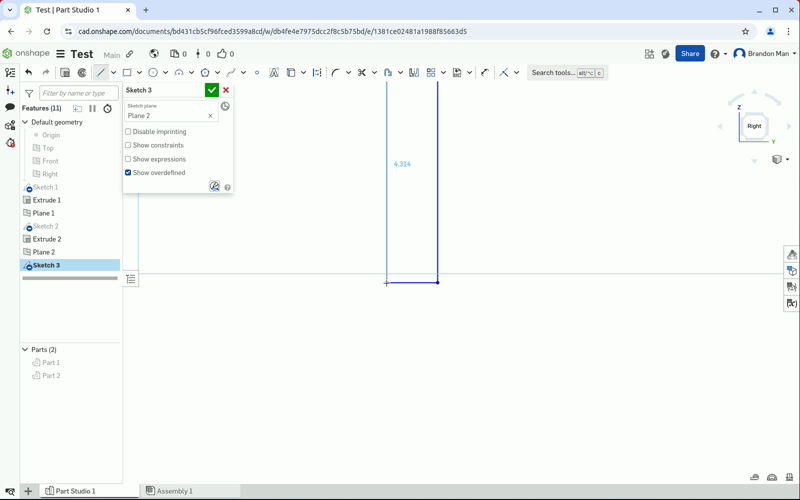
scroll(-6)
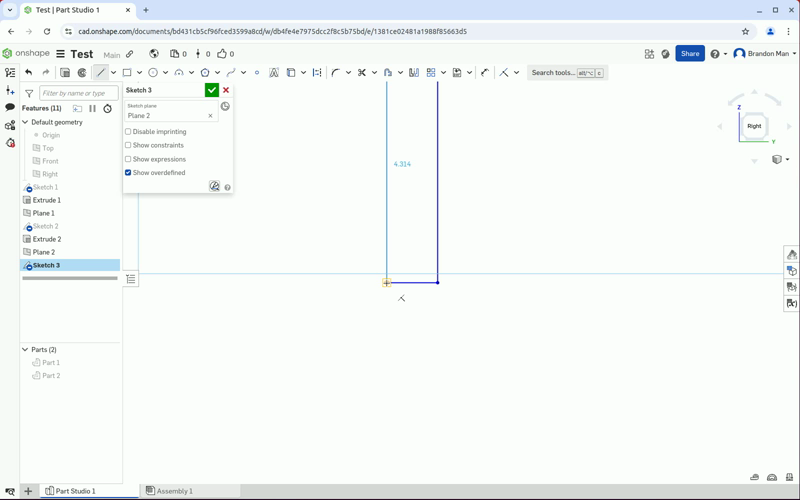
scroll(-6)
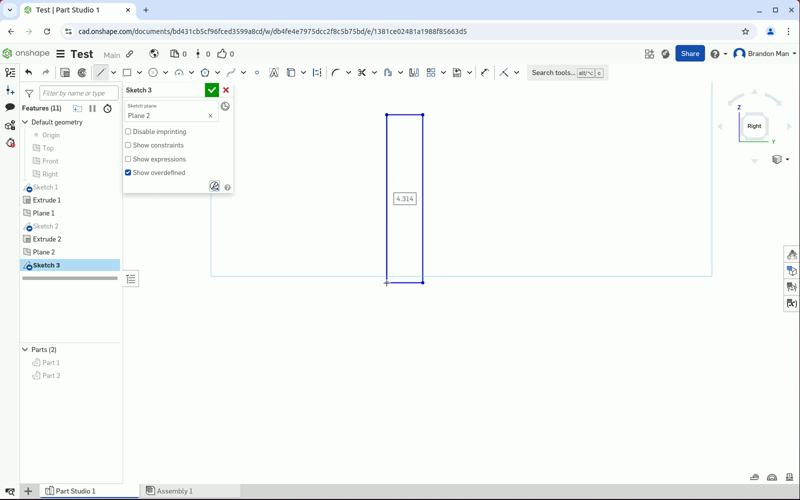
scroll(-6)
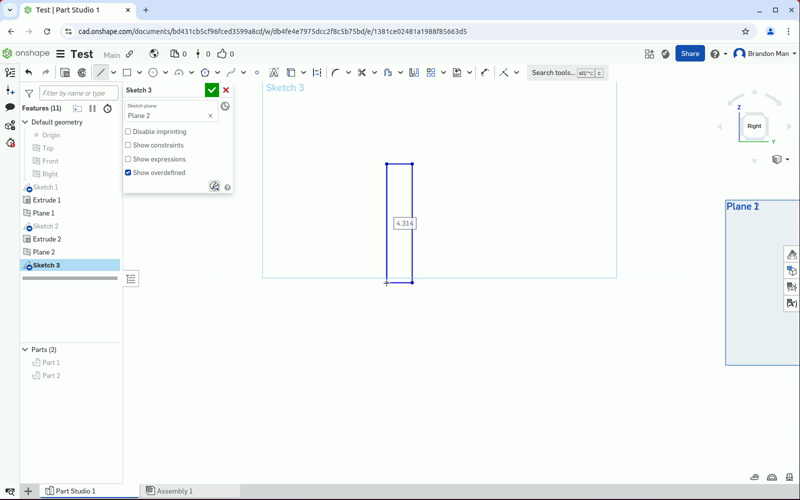
scroll(-6)
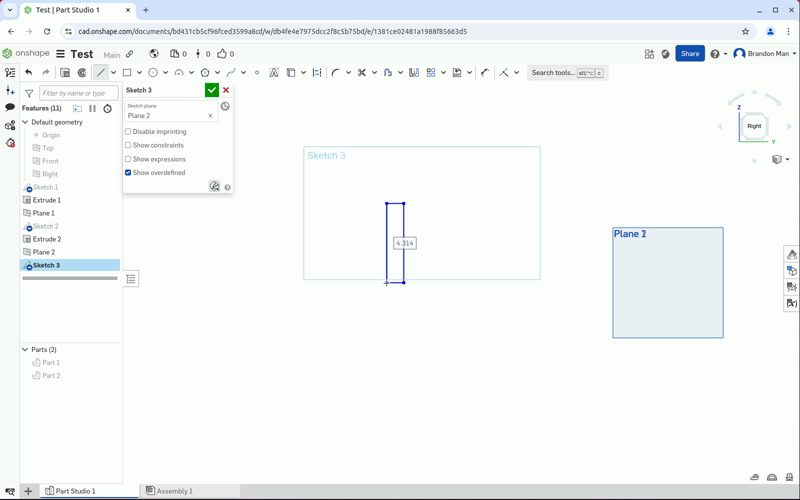
scroll(-6)
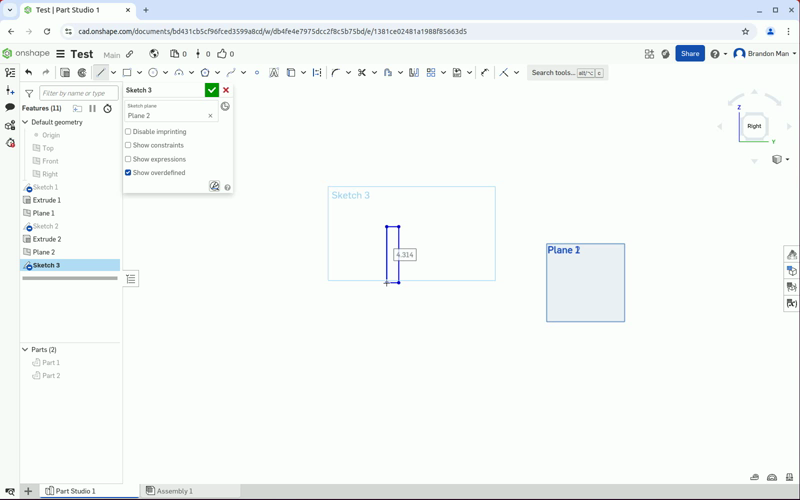
scroll(-6)
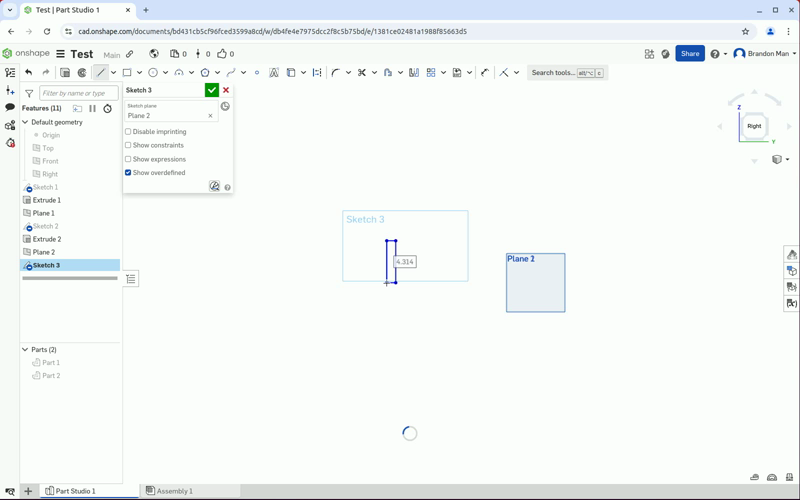
scroll(-6)
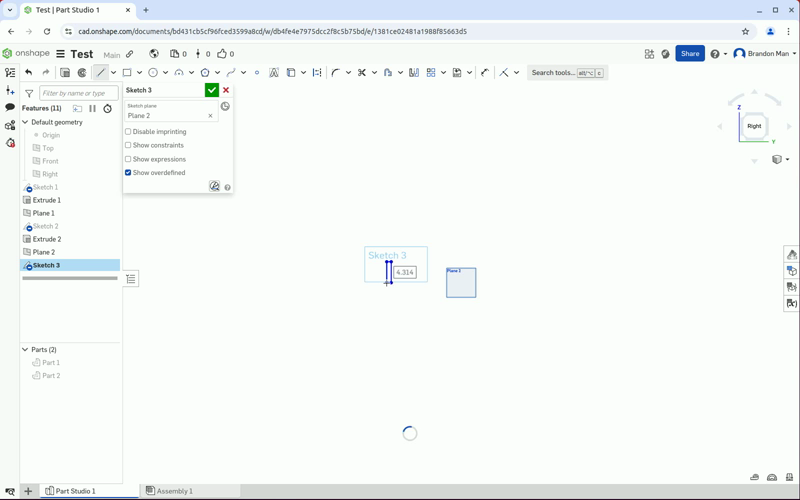
key(esc)
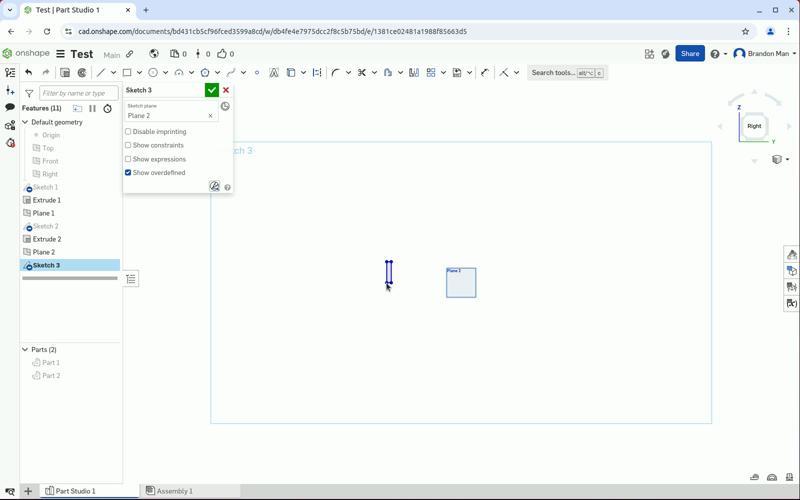
mouse_move(390, 270)
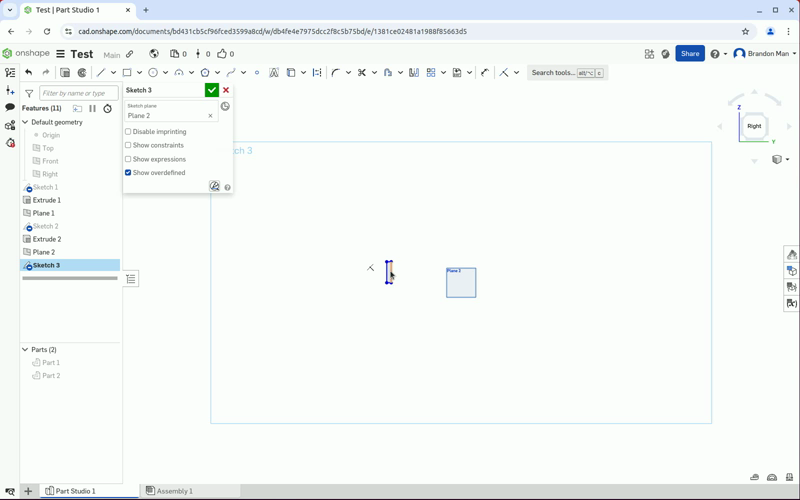
scroll(6)
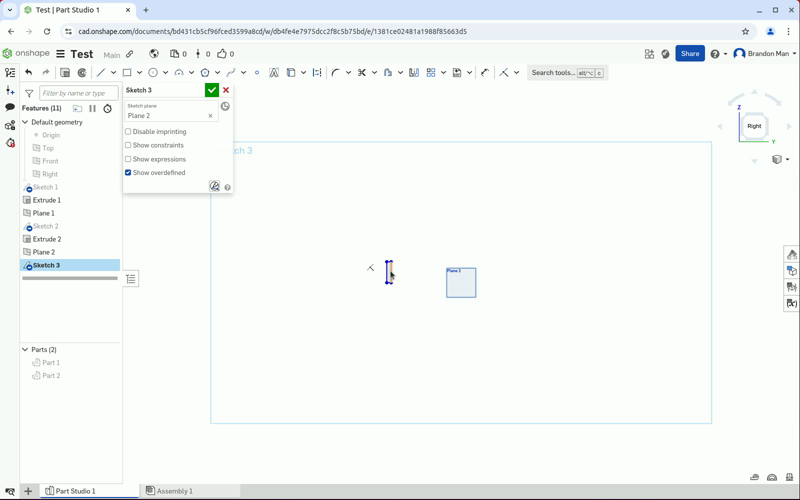
scroll(6)
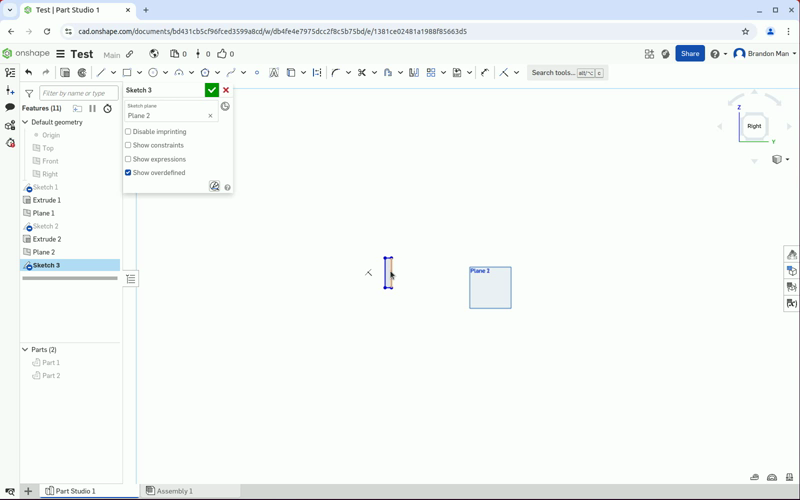
scroll(6)
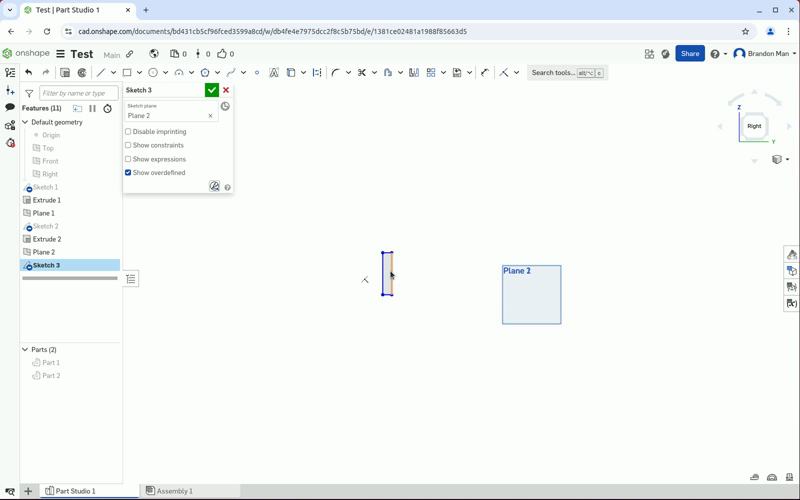
scroll(6)
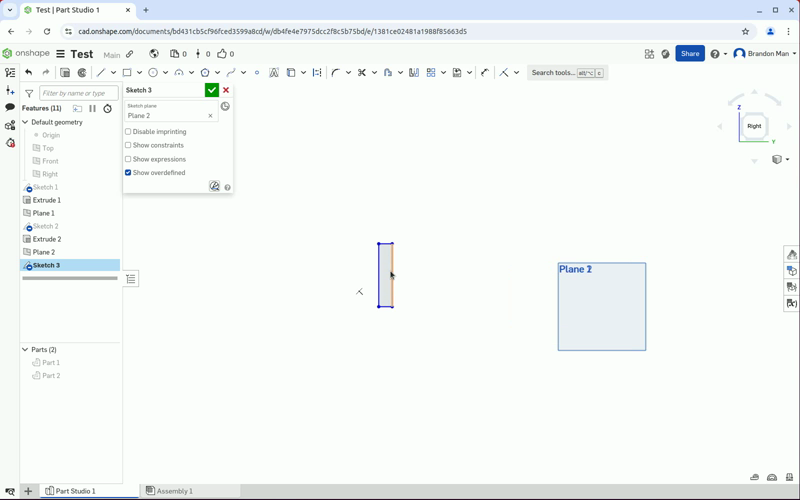
scroll(6)
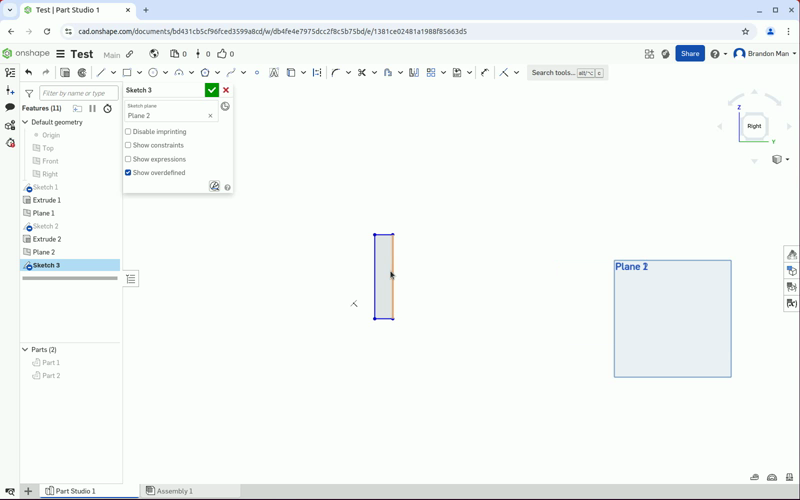
scroll(6)
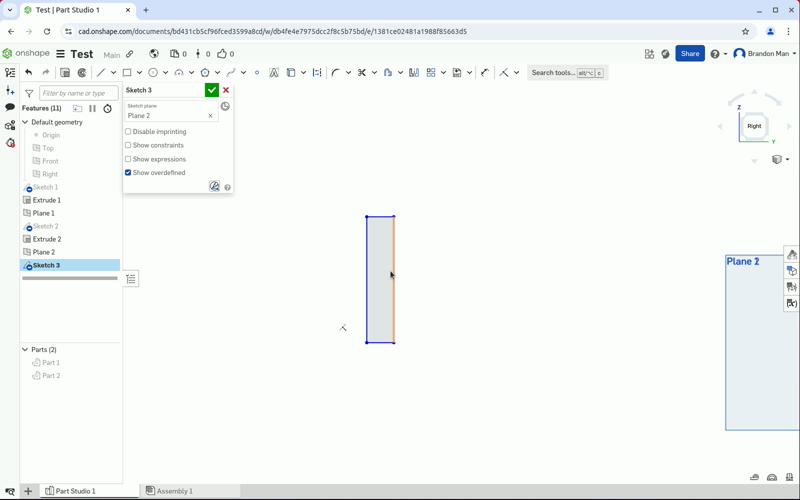
scroll(6)
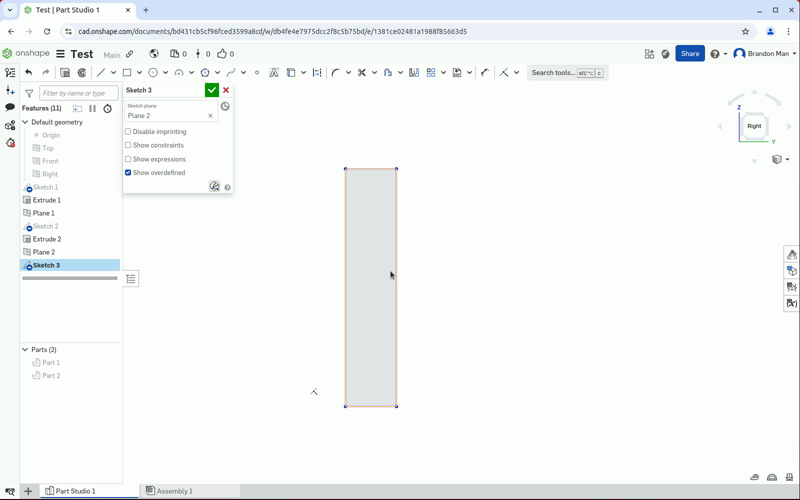
click(390, 270)
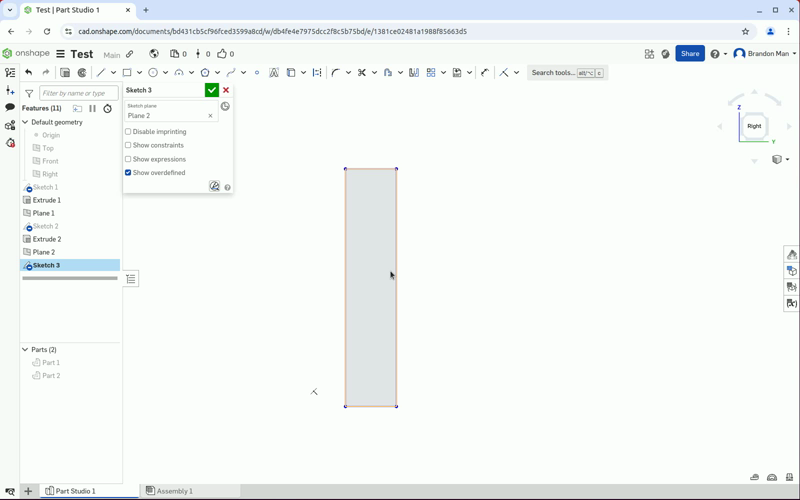
scroll(-6)
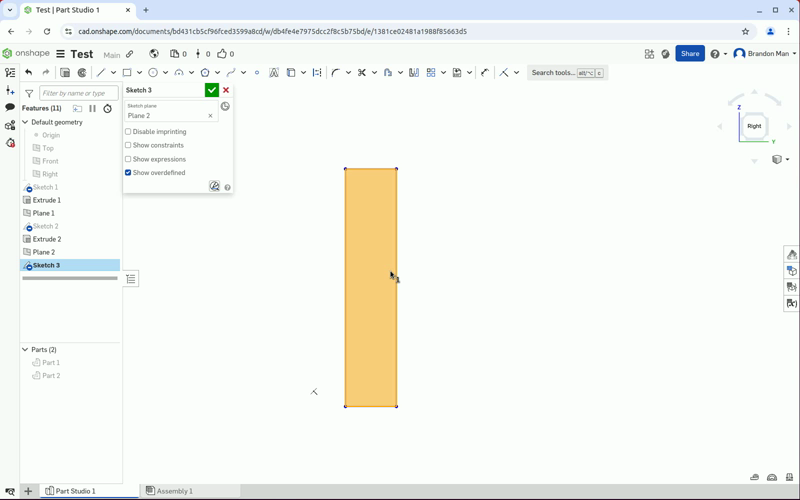
scroll(-6)
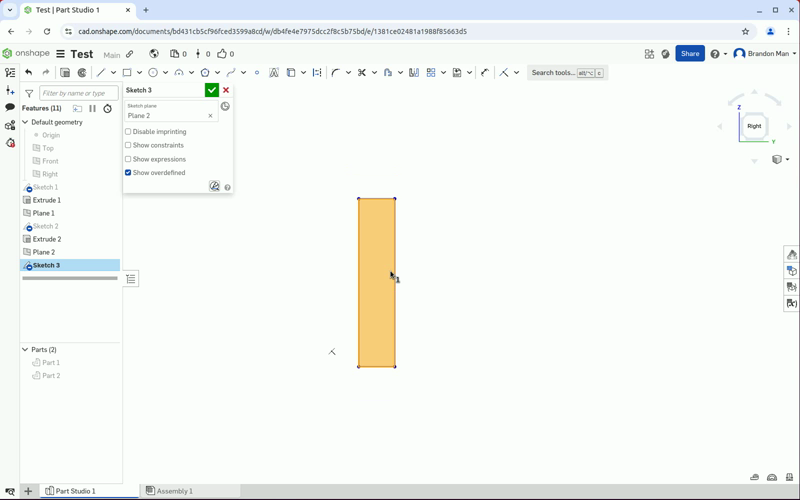
scroll(-6)
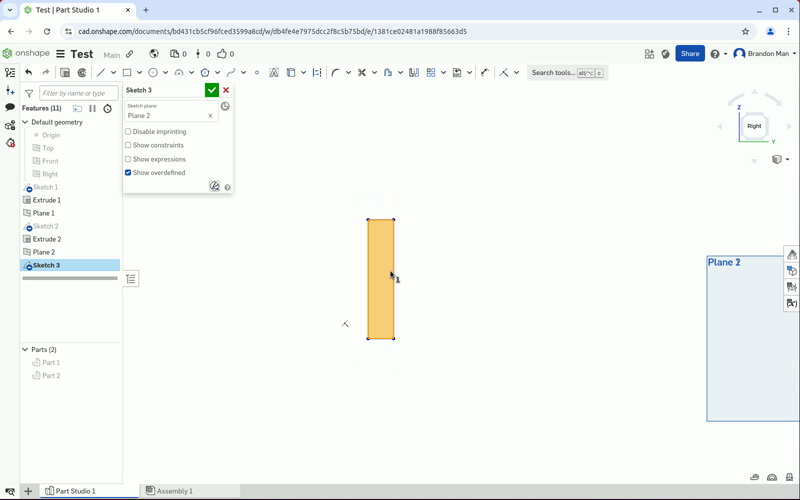
scroll(-6)
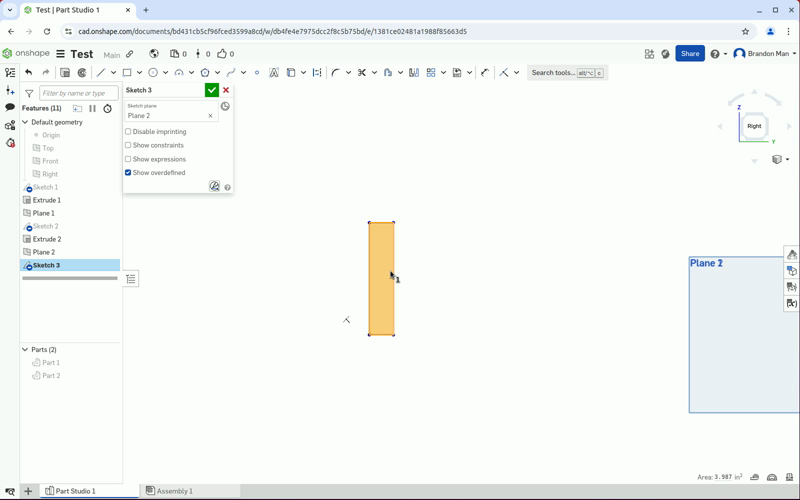
scroll(-6)
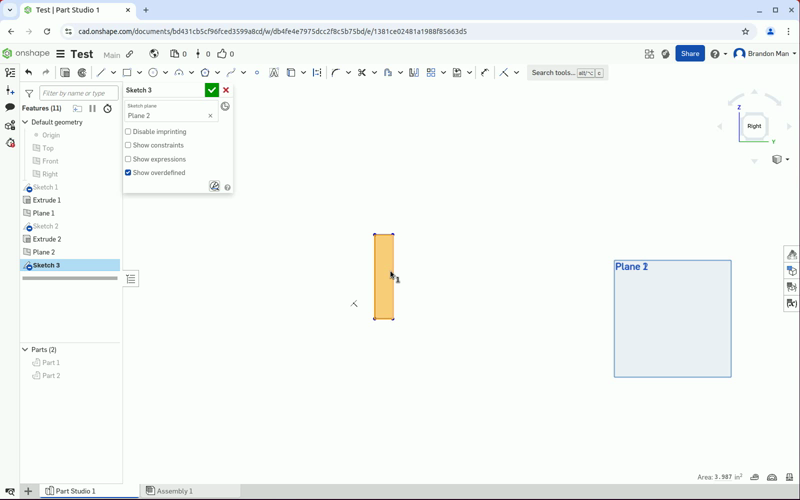
scroll(-6)
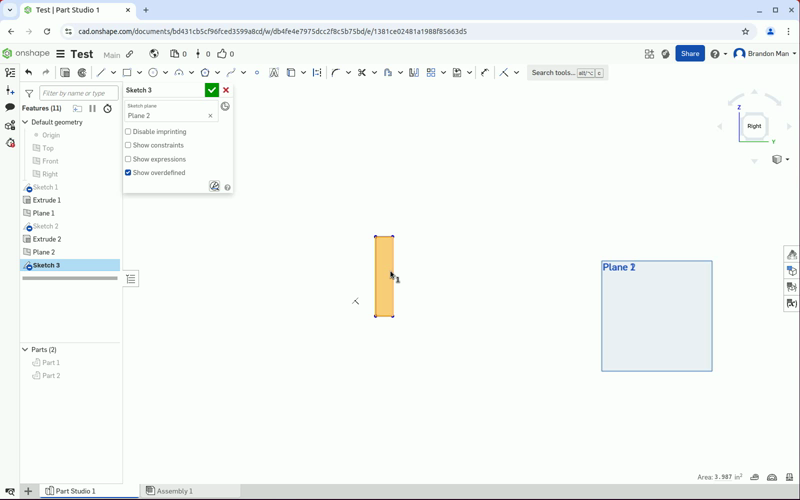
scroll(-6)
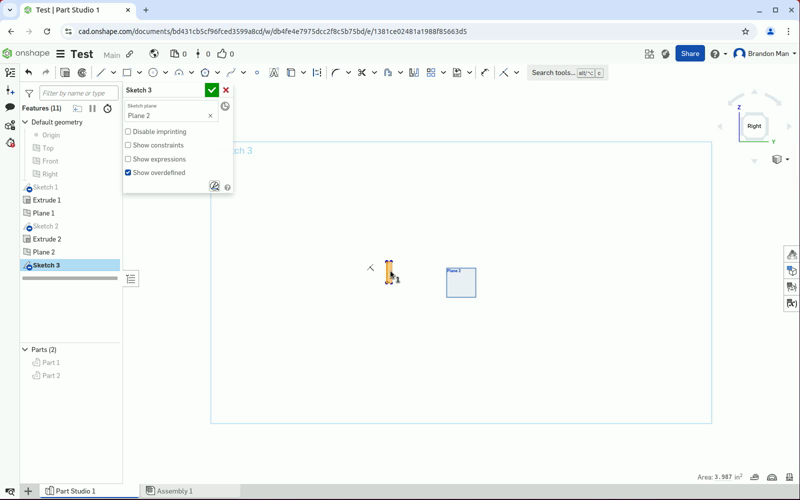
mouse_move(73, 352)
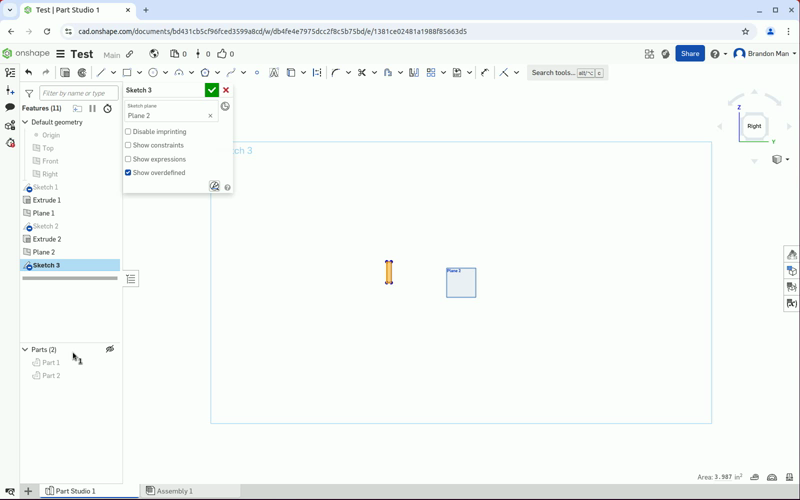
key(shift+y)
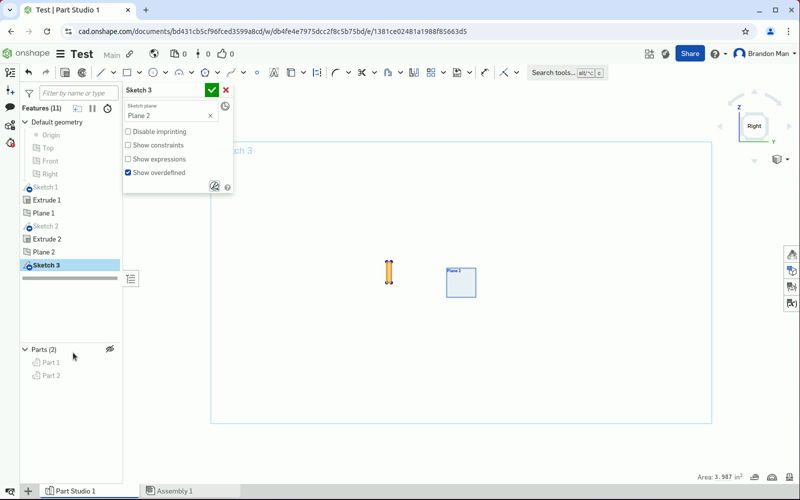
key(shift+e)
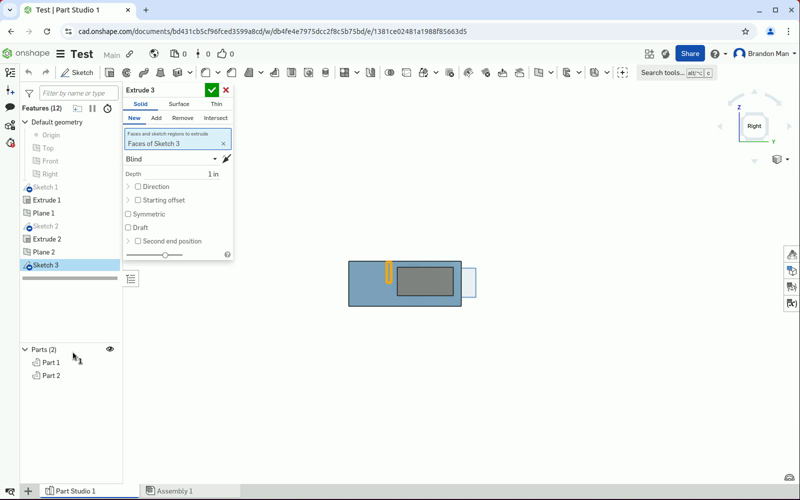
mouse_move(143, 106)
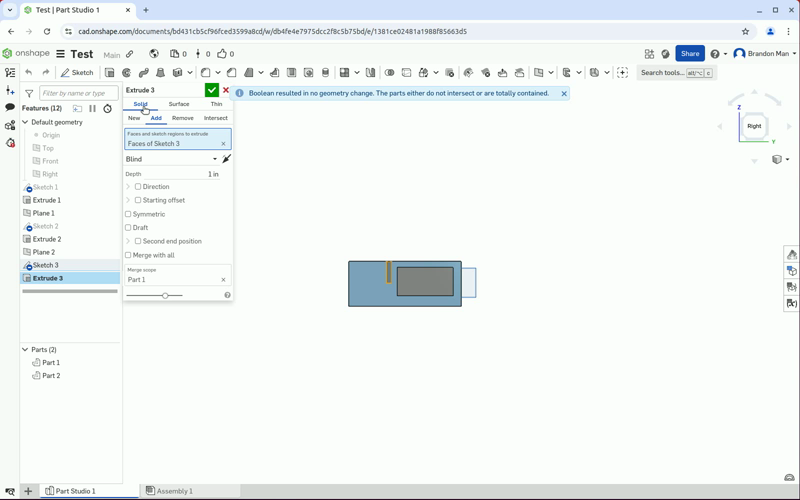
click(143, 106)
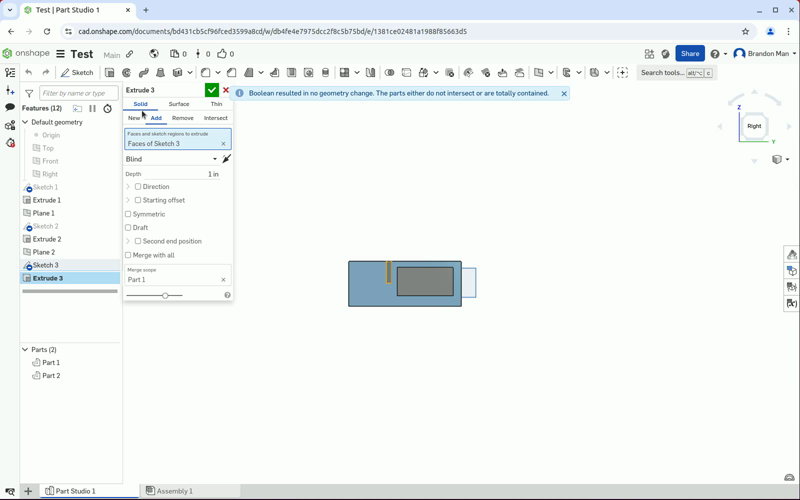
mouse_move(137, 120)
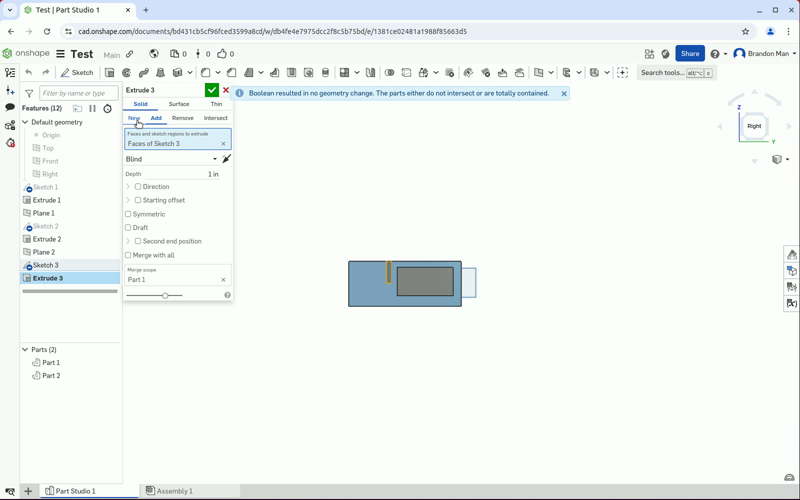
click(137, 120)
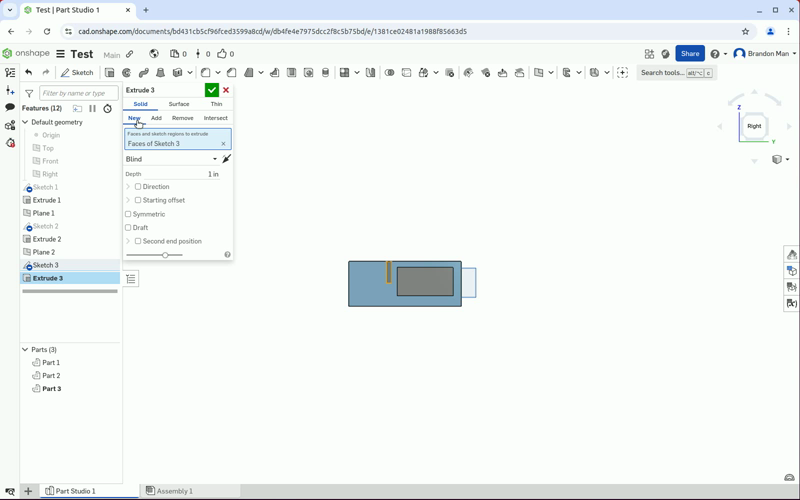
key(tab, 4)
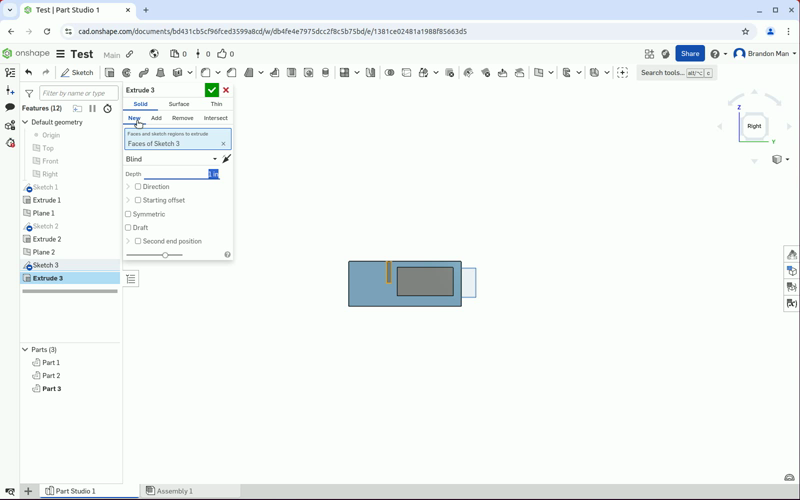
text(4.574)
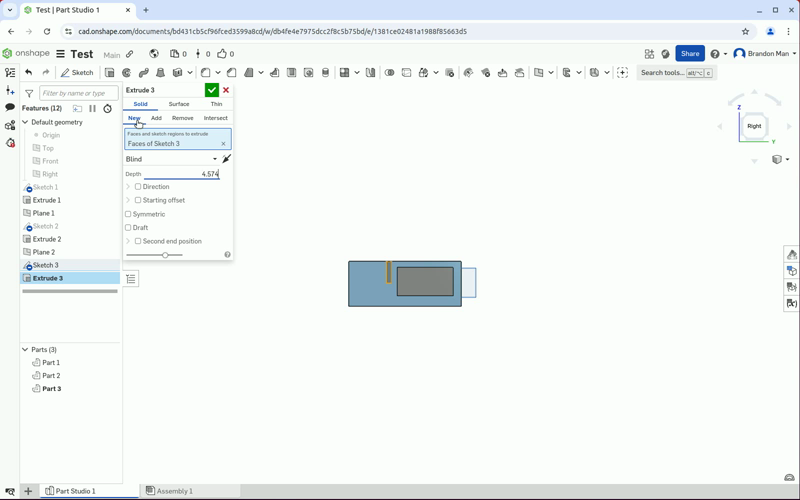
key(enter)
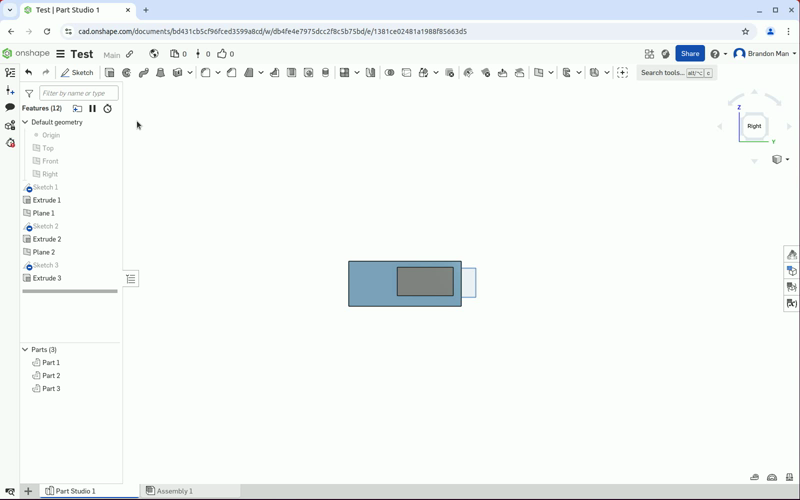
key(shift+h)
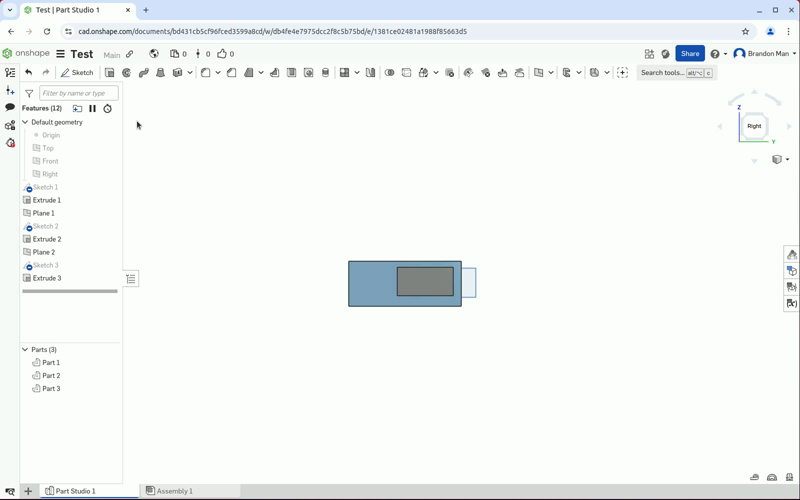
key(shift+h)
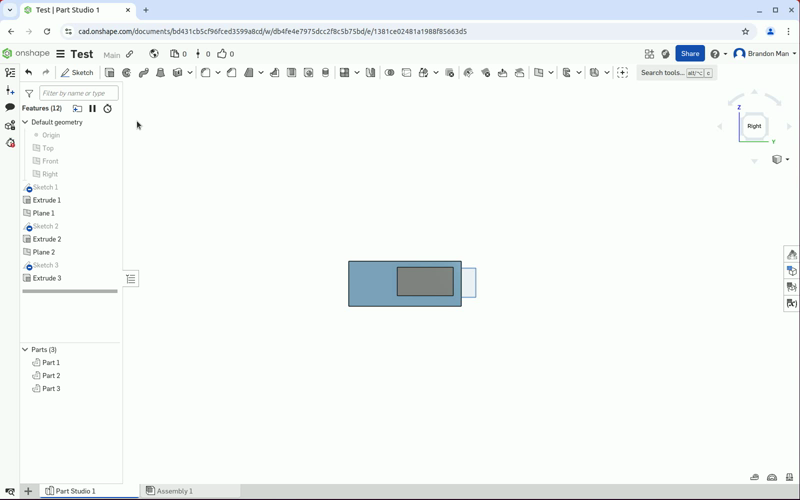
mouse_move(73, 189)
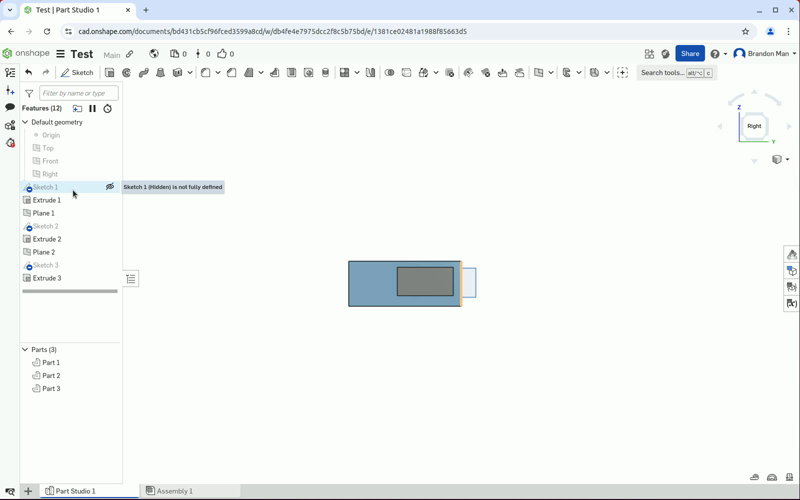
click(73, 189)
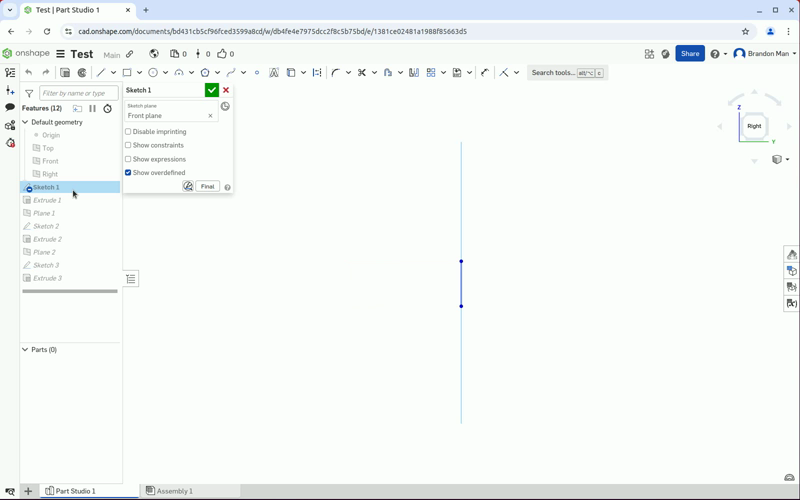
mouse_move(229, 92)
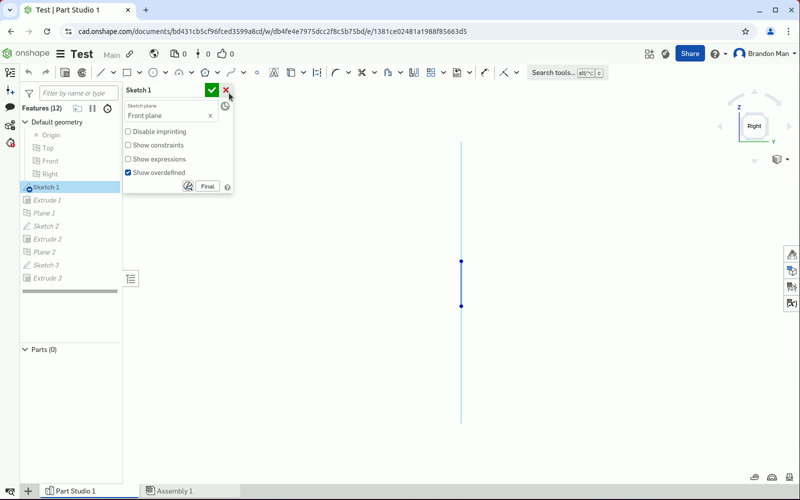
click(229, 92)
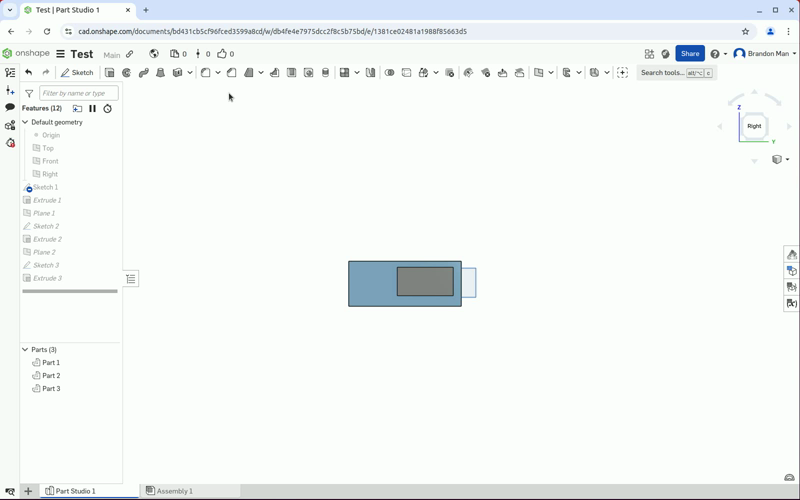
key(shift+s)
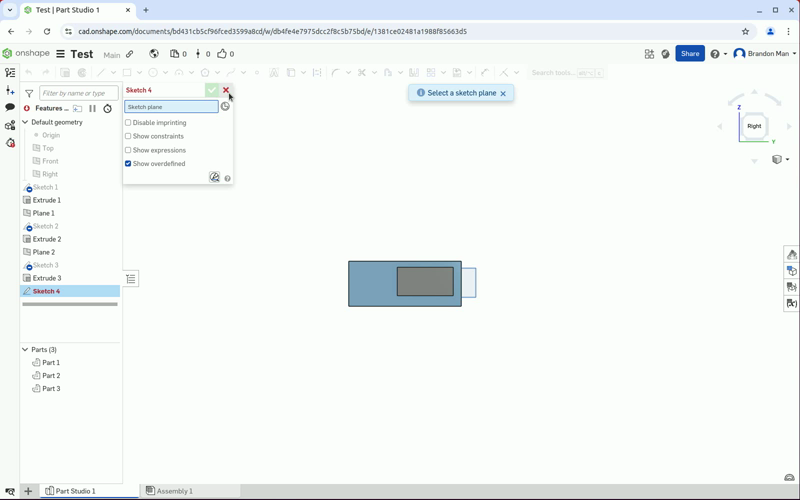
mouse_move(73, 254)
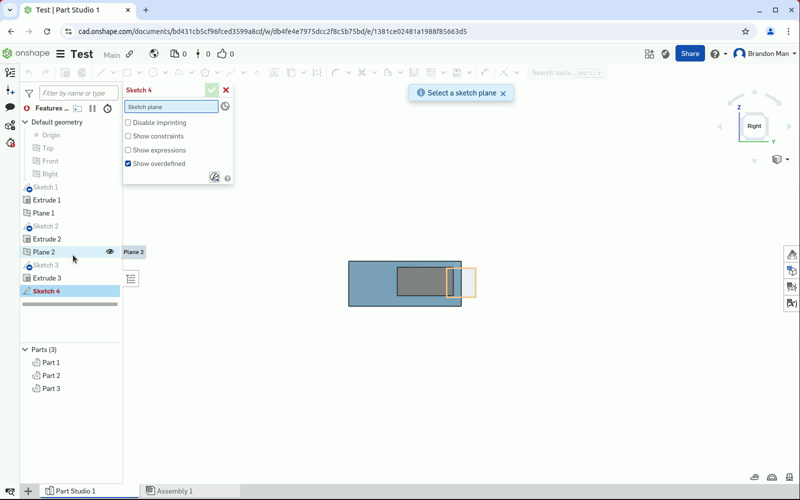
click(73, 254)
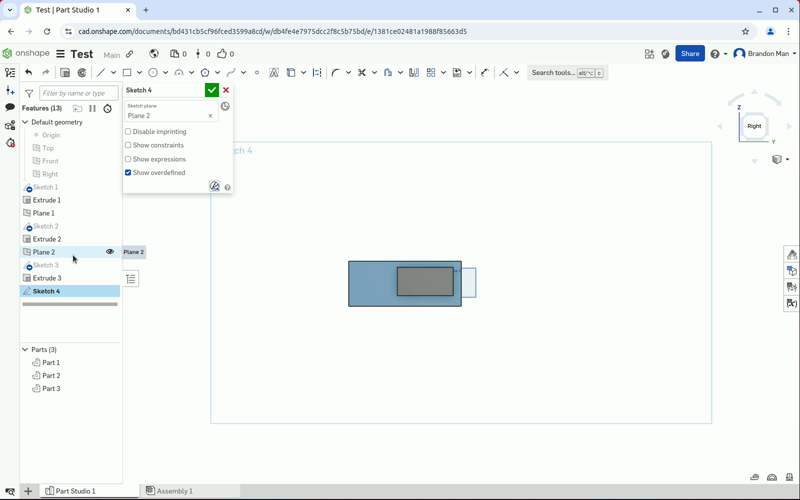
mouse_move(73, 352)
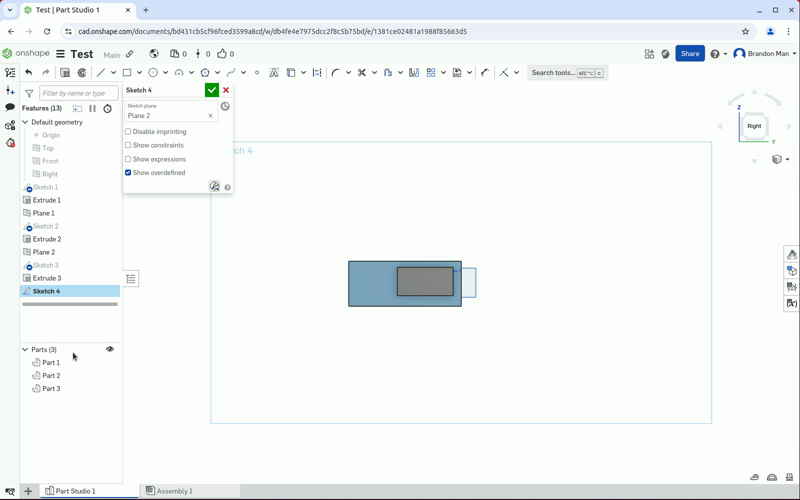
key(y)
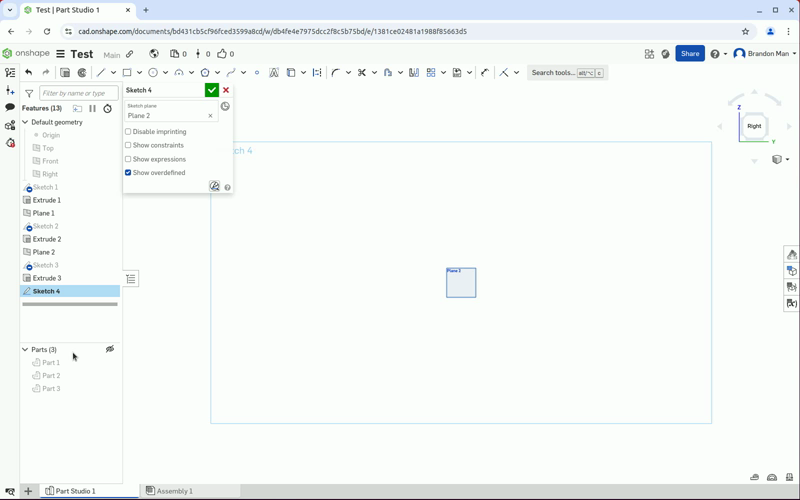
key(l)
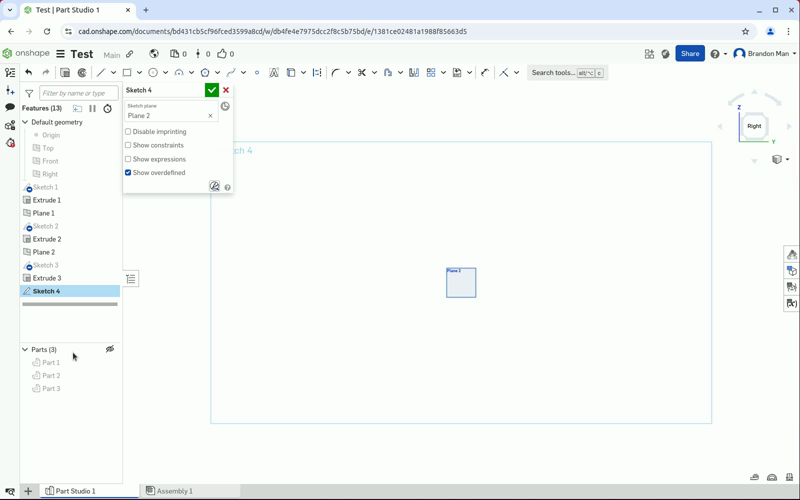
key_down(shift)
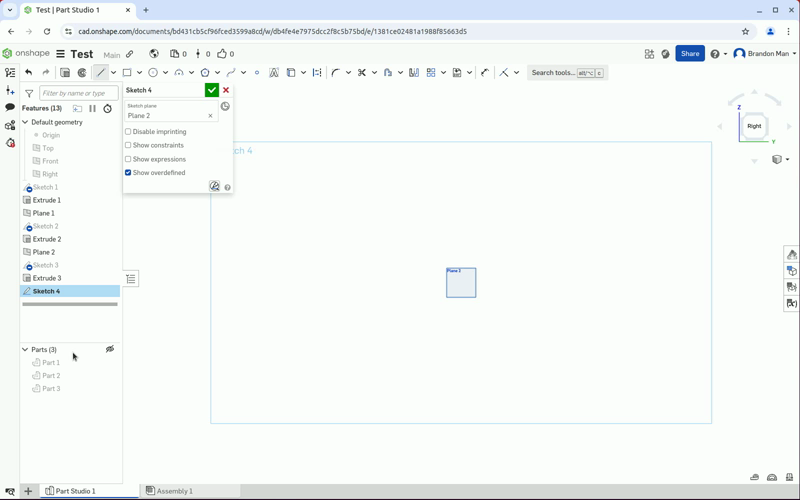
mouse_move(403, 282)
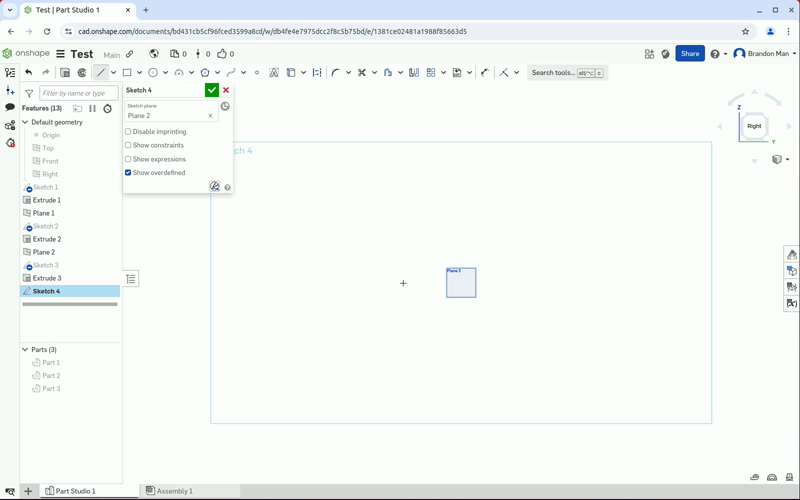
click(403, 282)
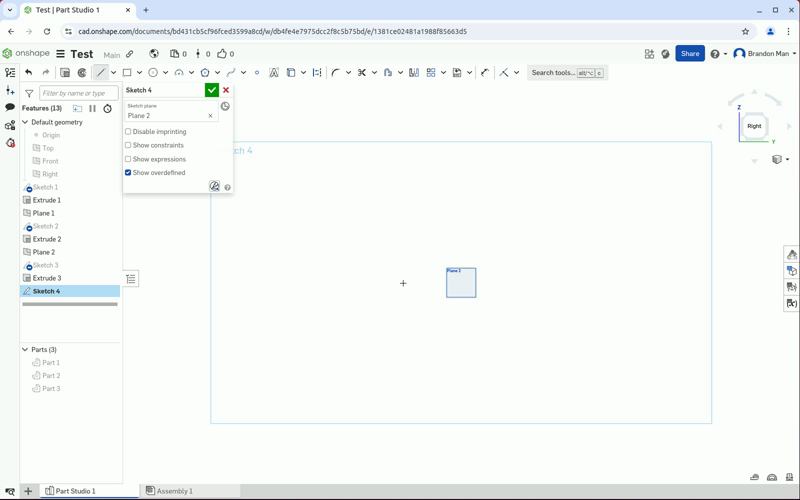
key_up(shift)
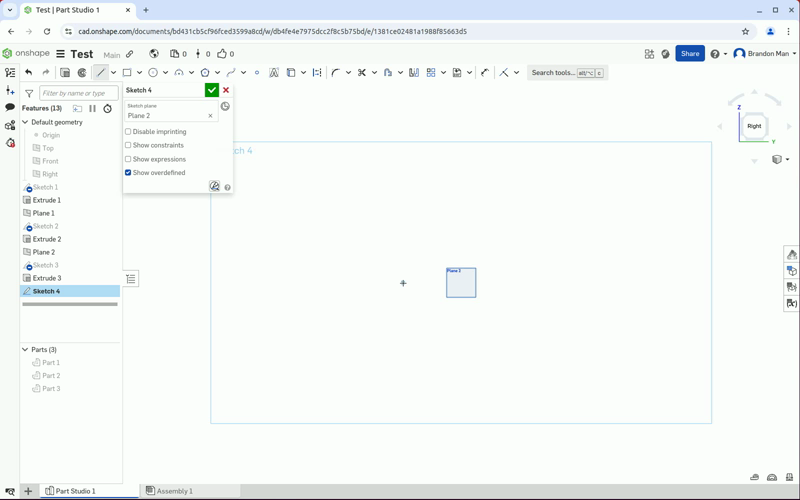
key_down(shift)
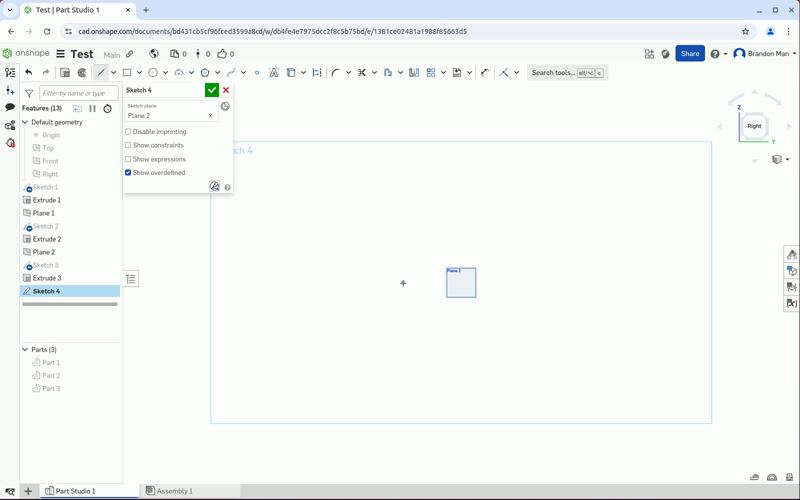
mouse_move(433, 282)
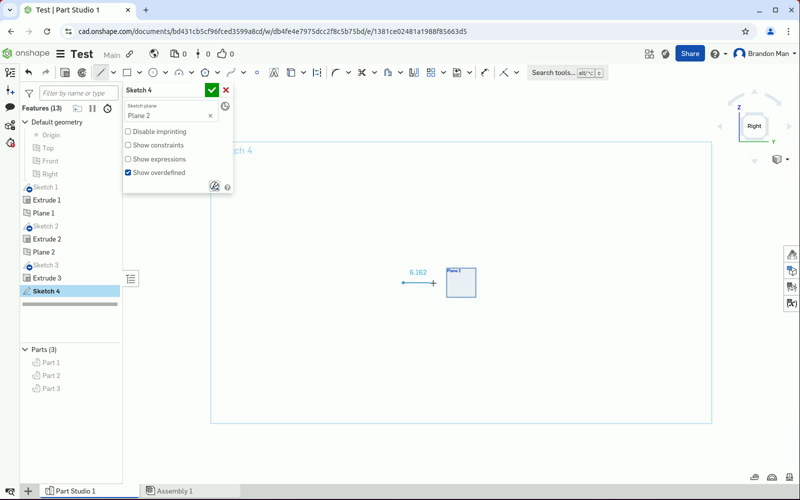
mouse_move(409, 282)
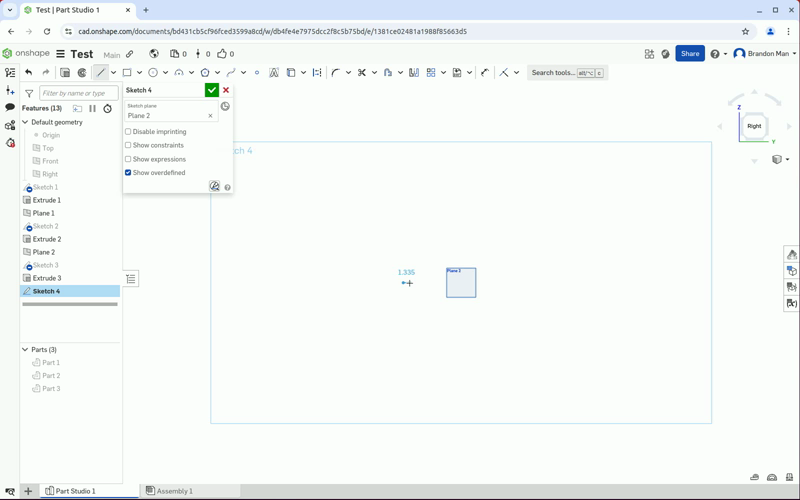
scroll(6)
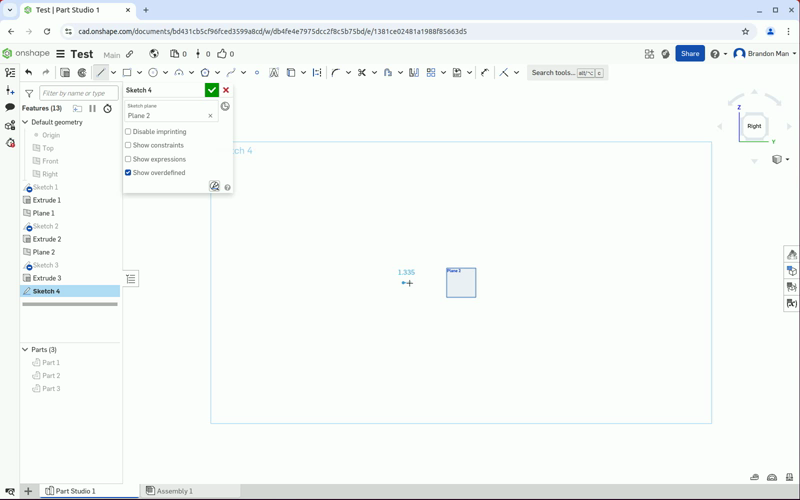
scroll(6)
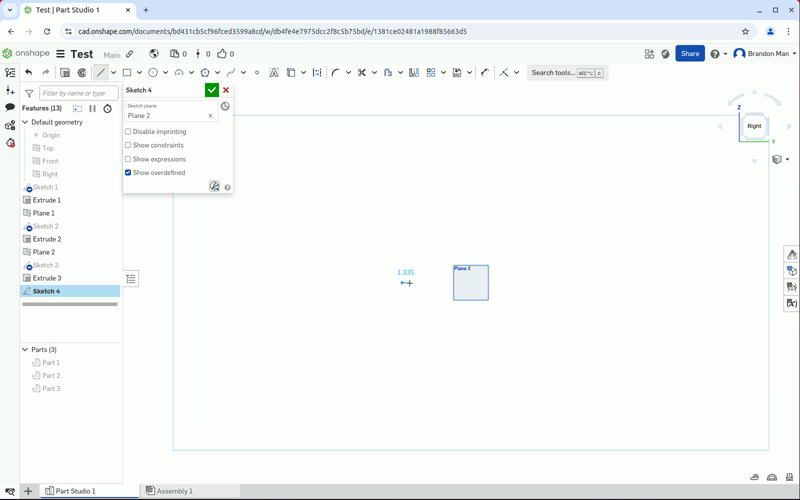
scroll(6)
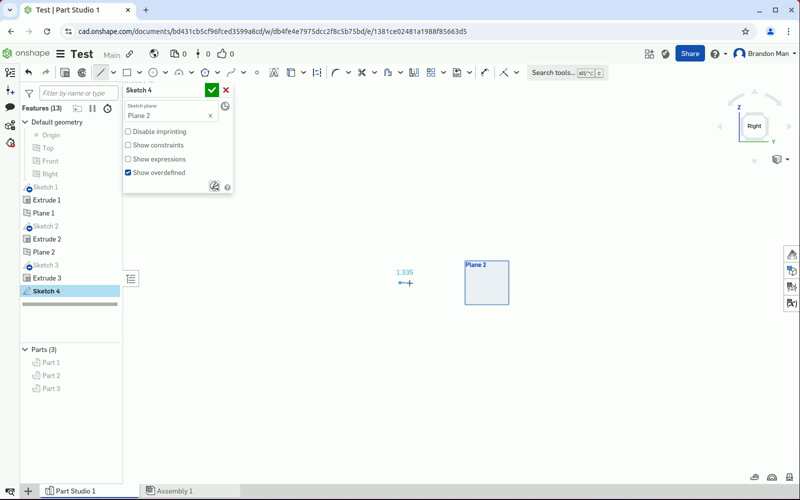
scroll(6)
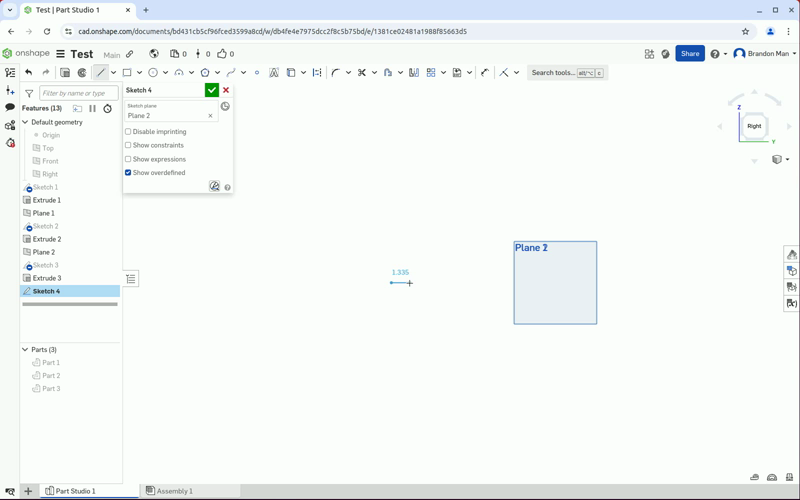
scroll(6)
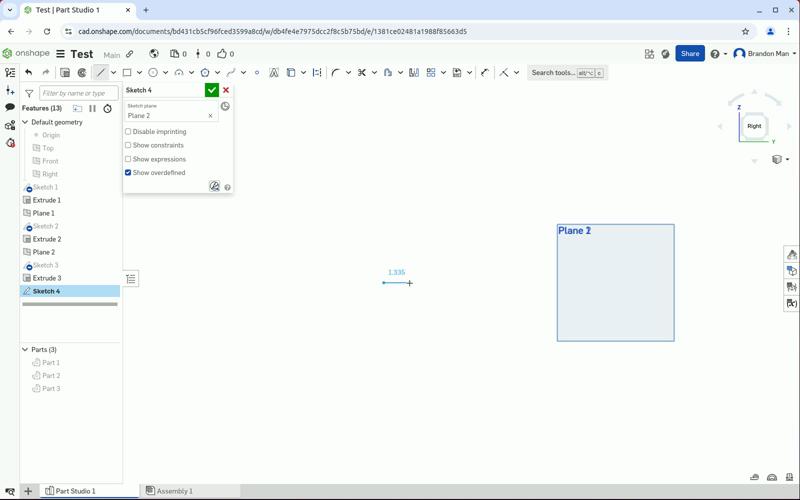
scroll(6)
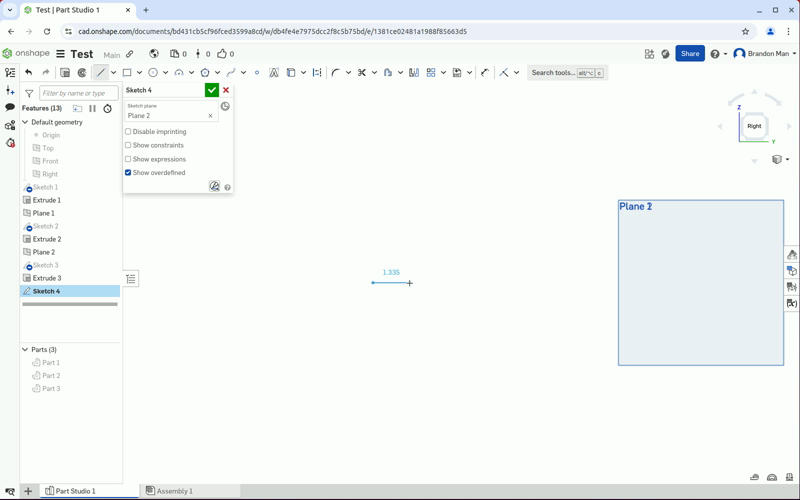
scroll(6)
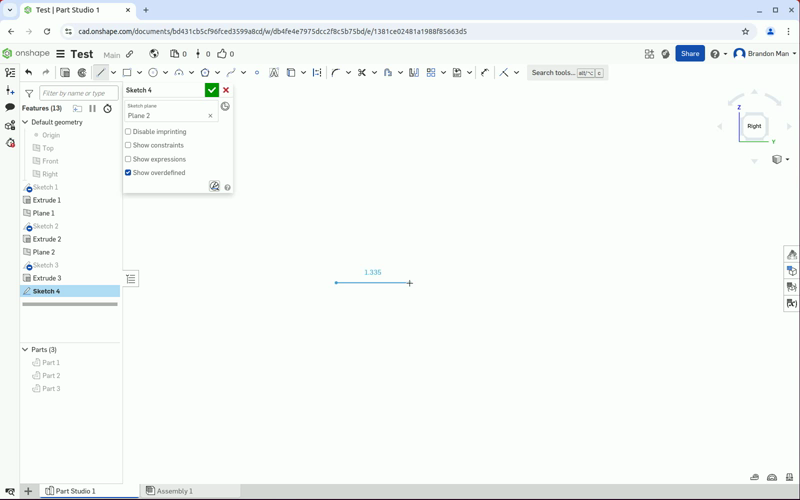
click(409, 282)
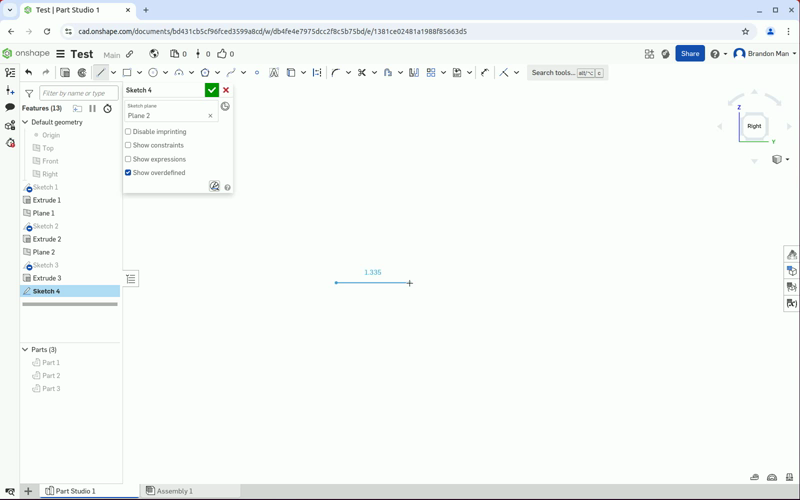
scroll(-6)
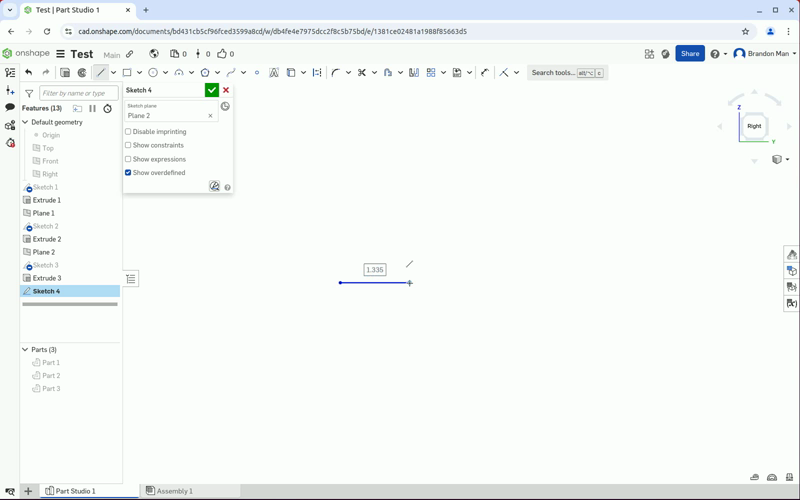
scroll(-6)
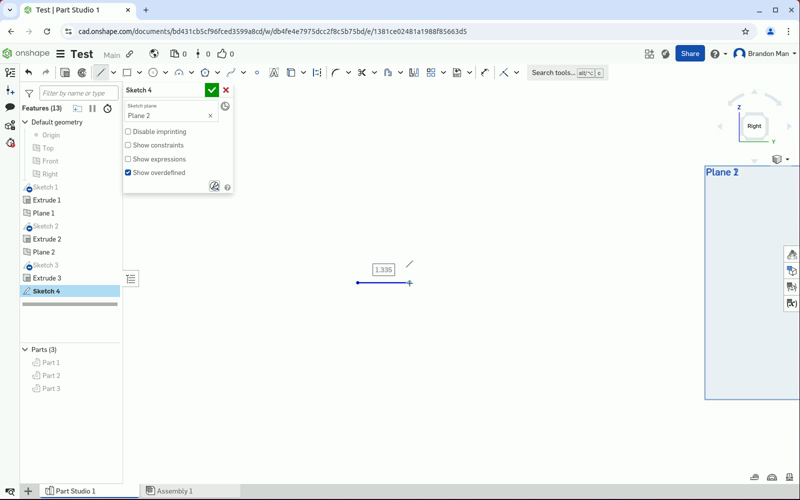
scroll(-6)
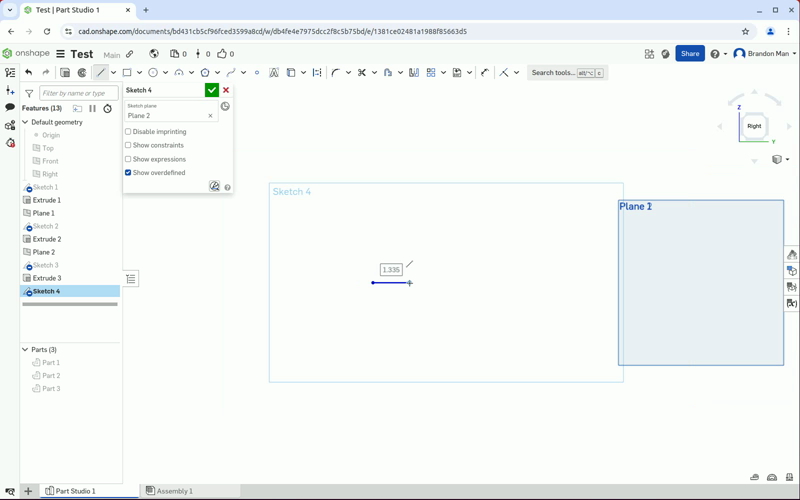
scroll(-6)
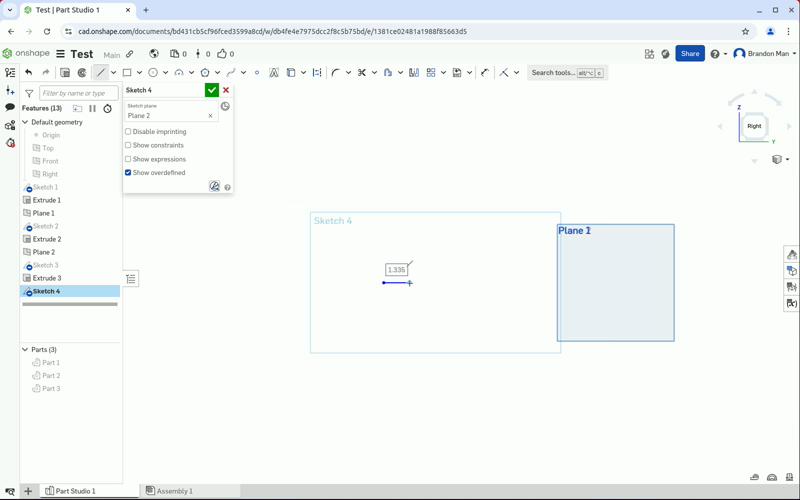
scroll(-6)
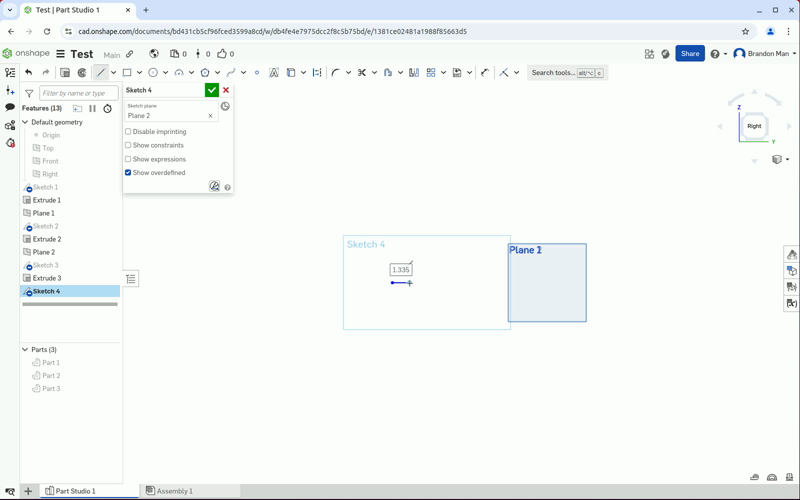
scroll(-6)
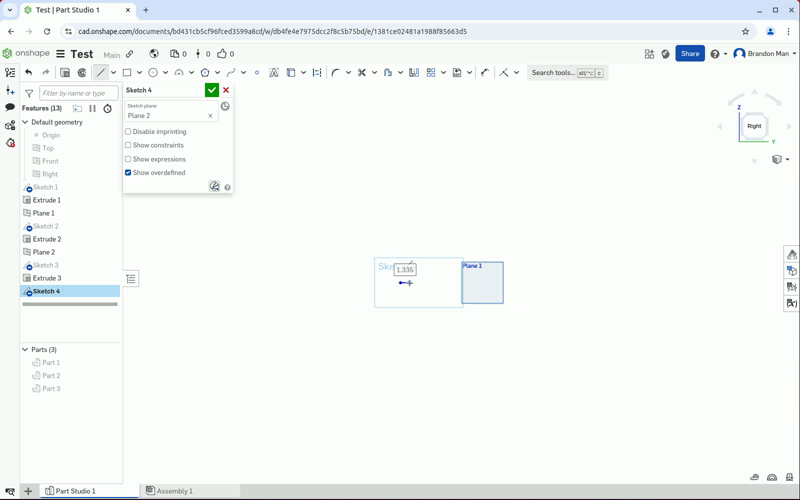
scroll(-6)
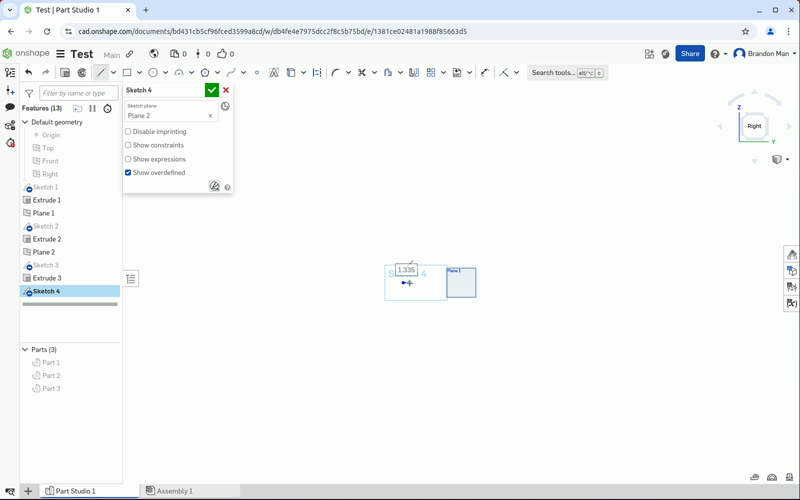
key_up(shift)
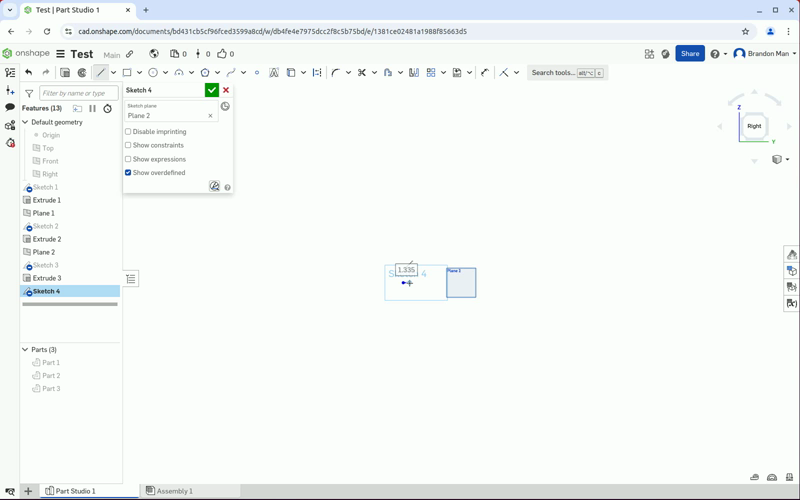
key_down(shift)
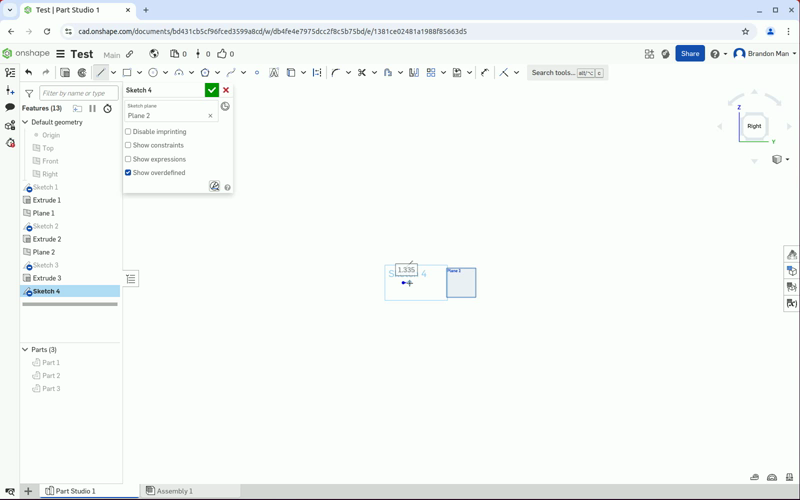
mouse_move(439, 282)
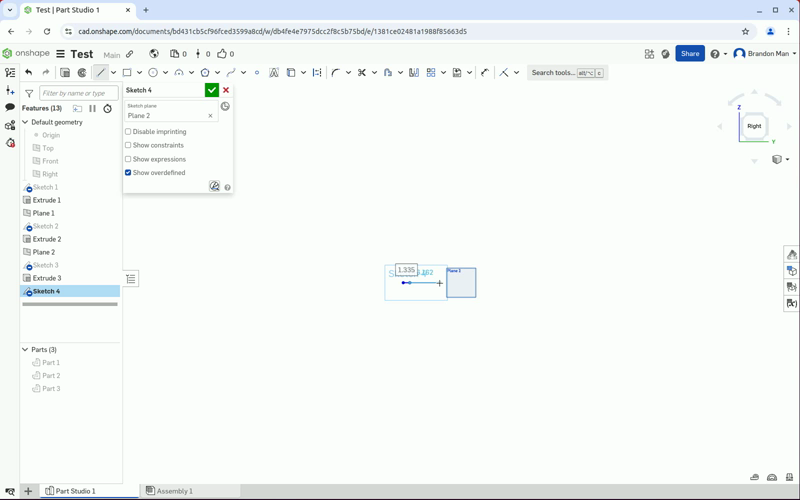
mouse_move(409, 261)
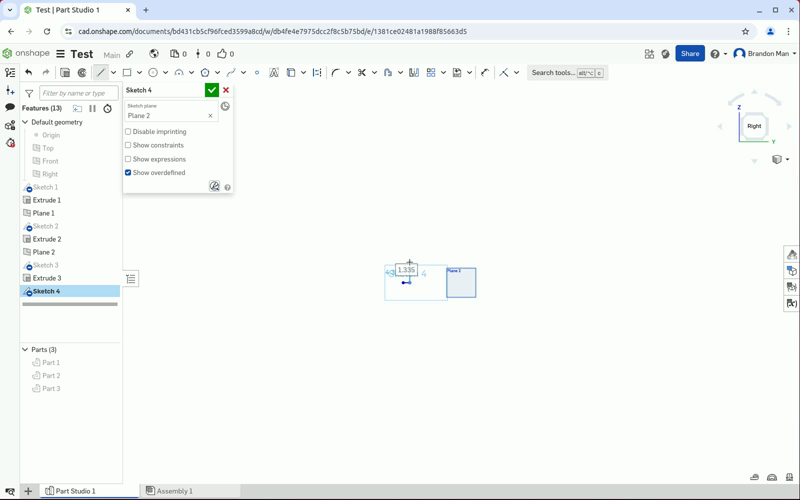
click(409, 261)
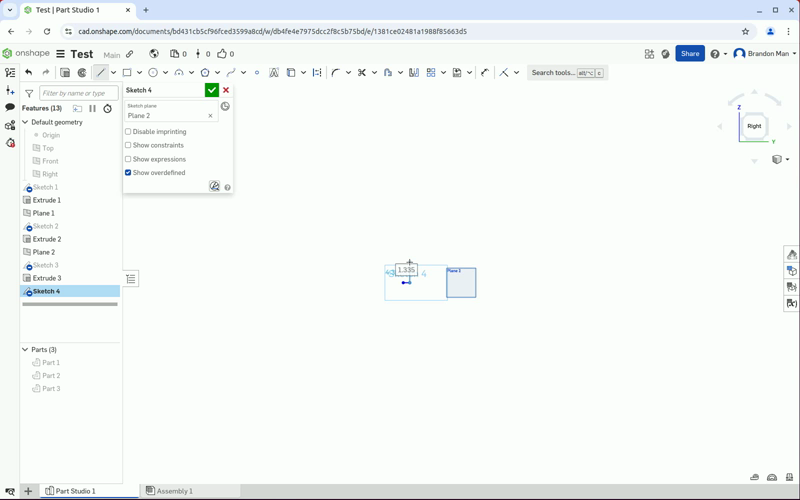
key_up(shift)
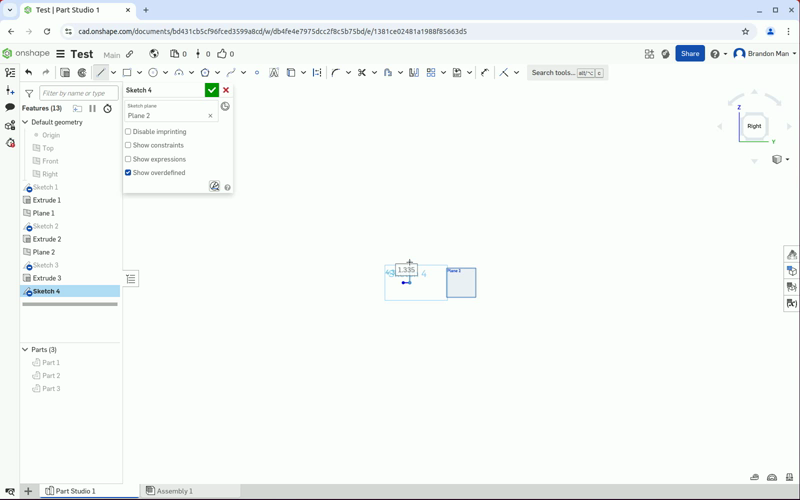
key_down(shift)
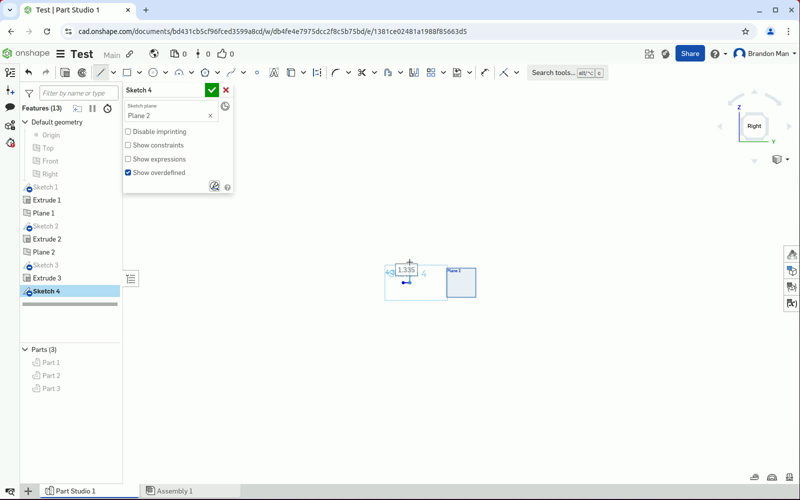
mouse_move(439, 261)
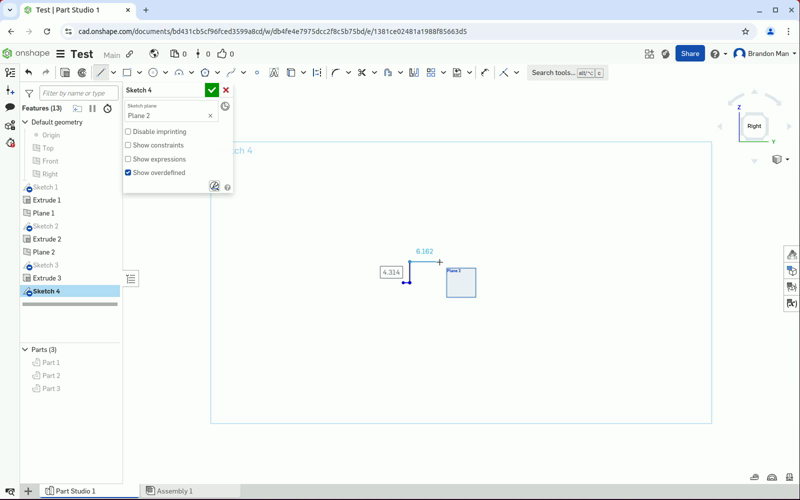
mouse_move(403, 261)
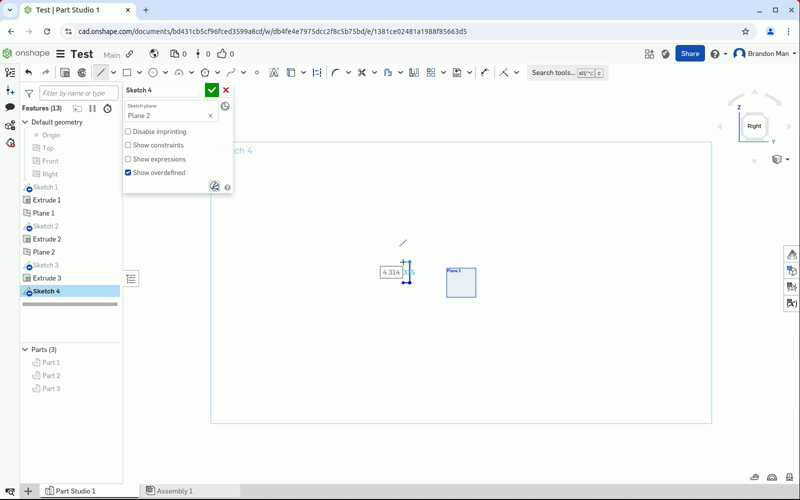
scroll(6)
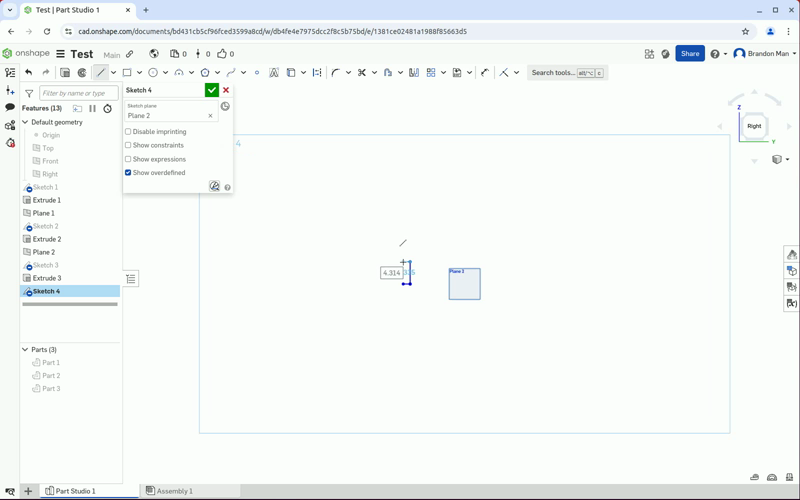
scroll(6)
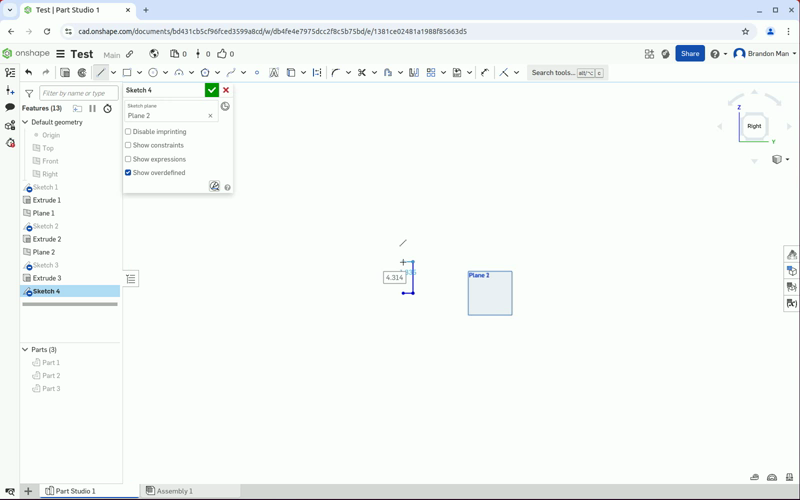
scroll(6)
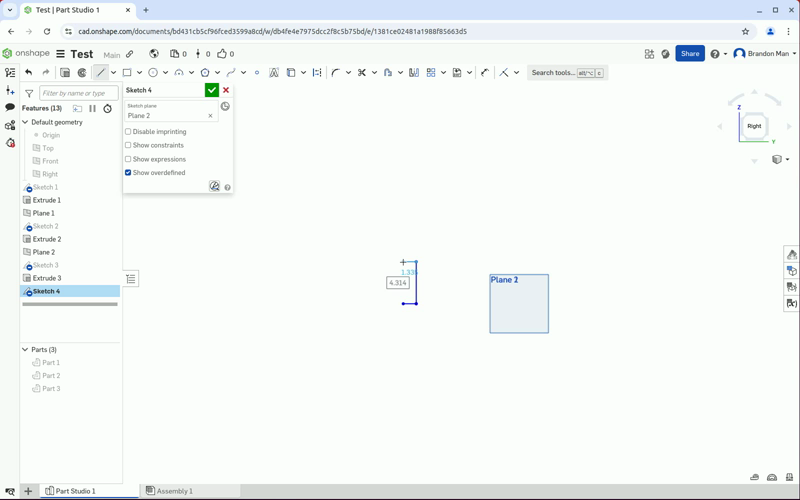
scroll(6)
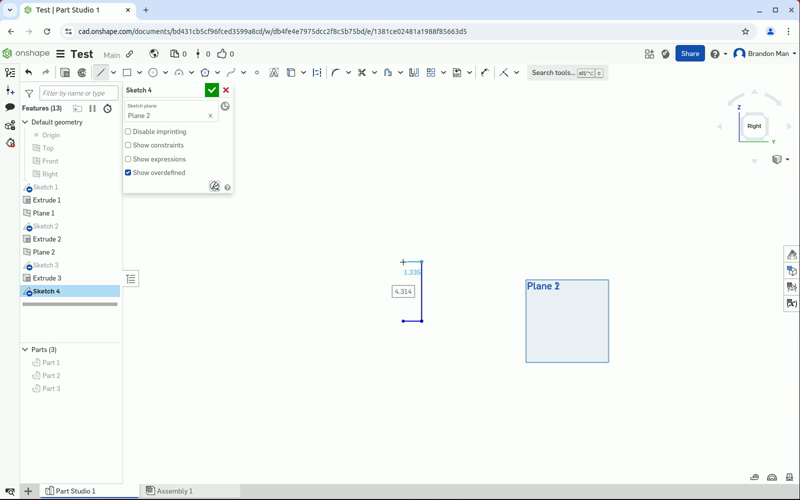
scroll(6)
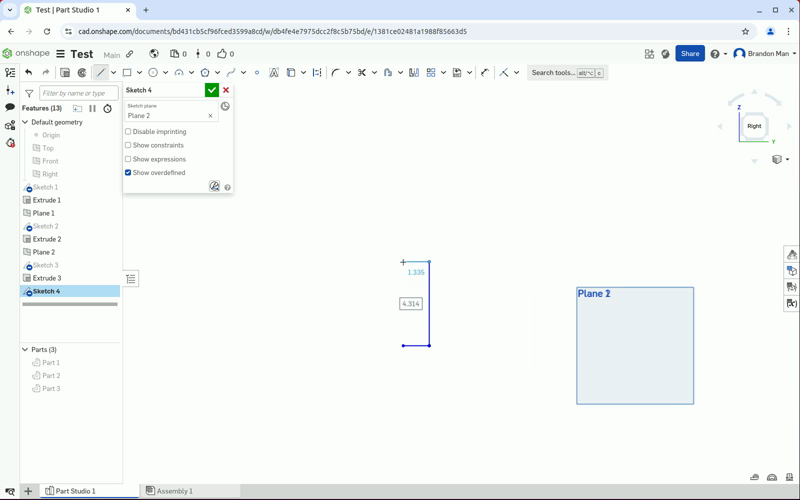
scroll(6)
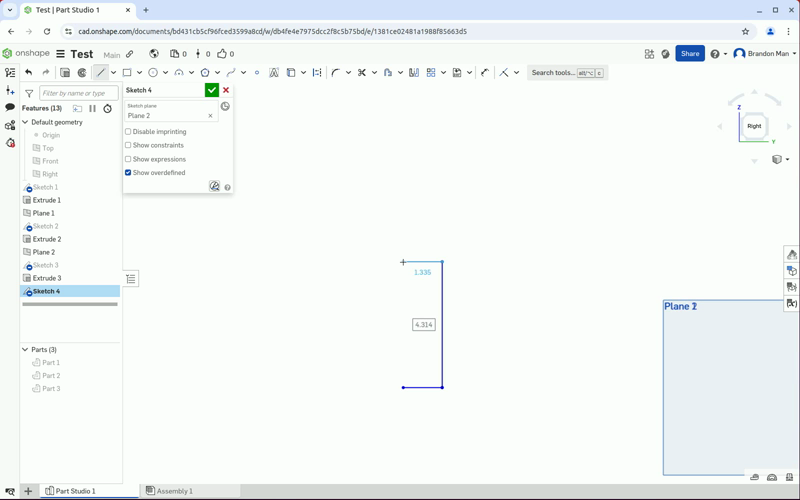
scroll(6)
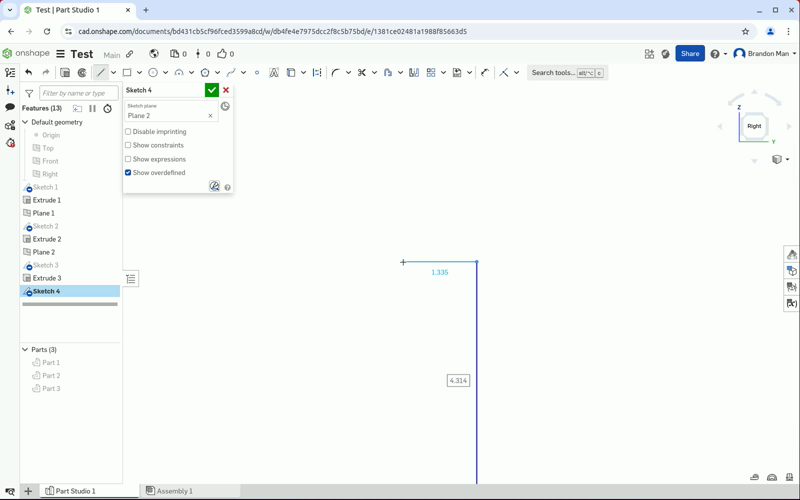
click(403, 261)
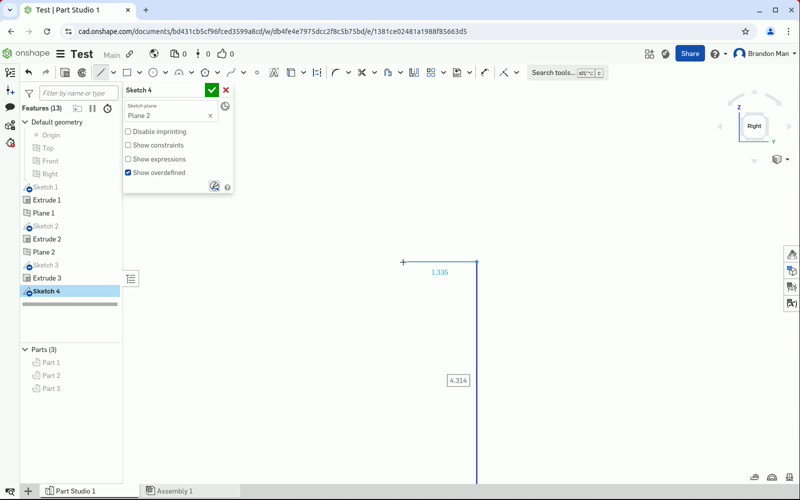
scroll(-6)
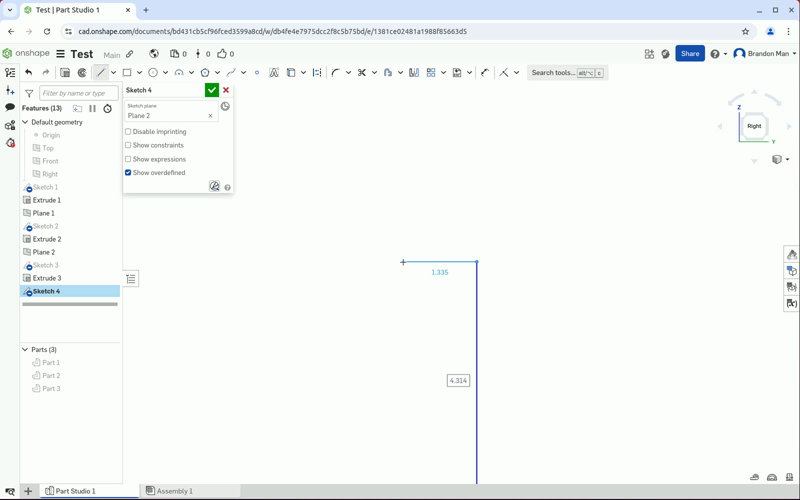
scroll(-6)
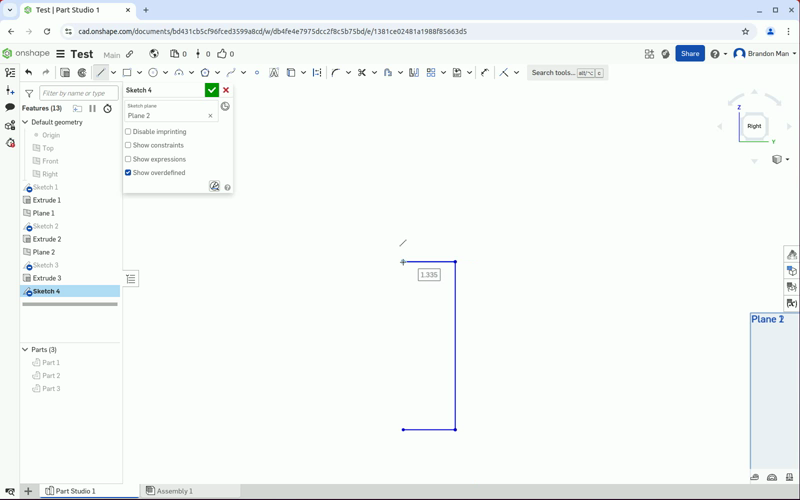
scroll(-6)
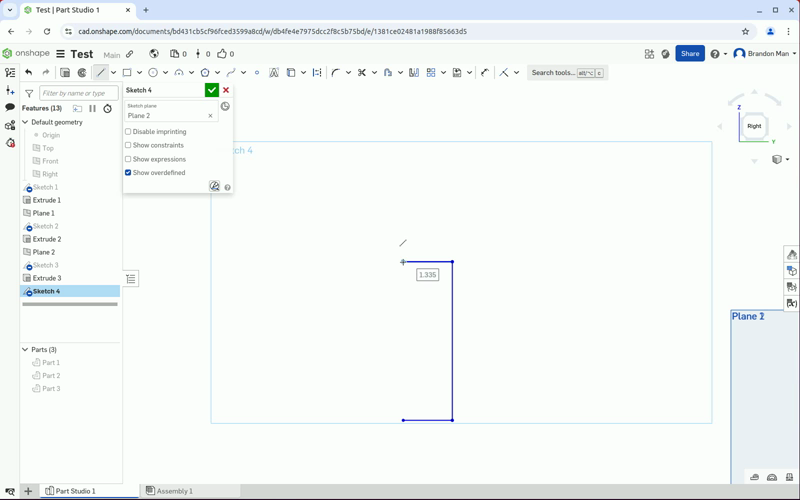
scroll(-6)
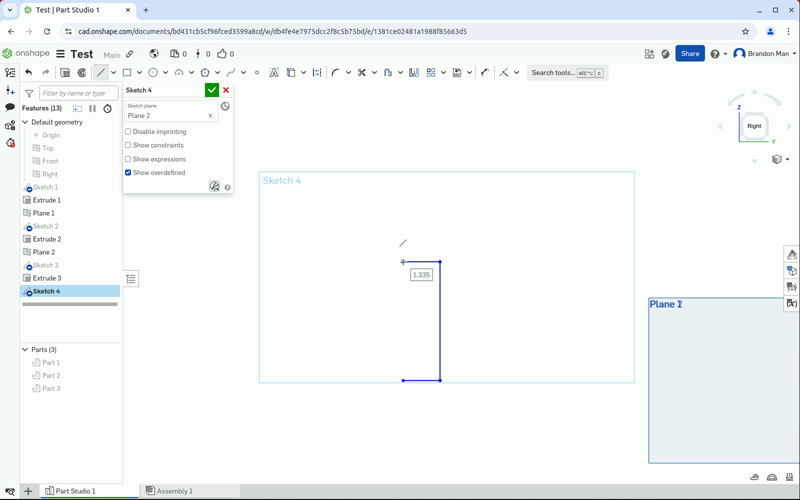
scroll(-6)
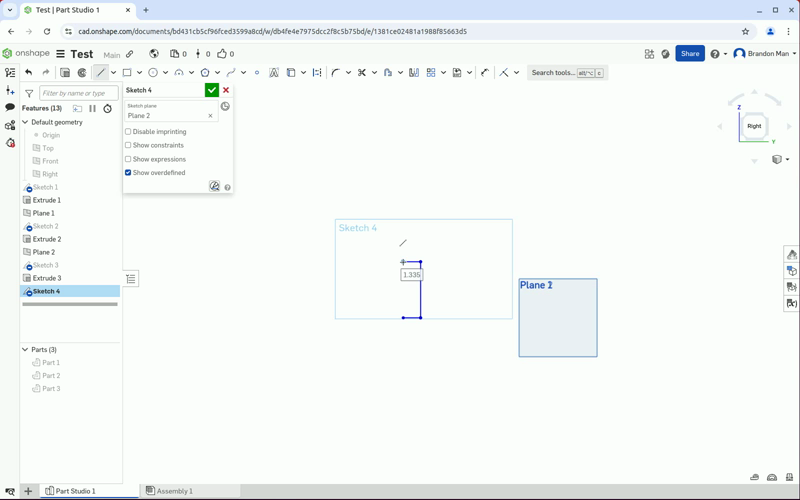
scroll(-6)
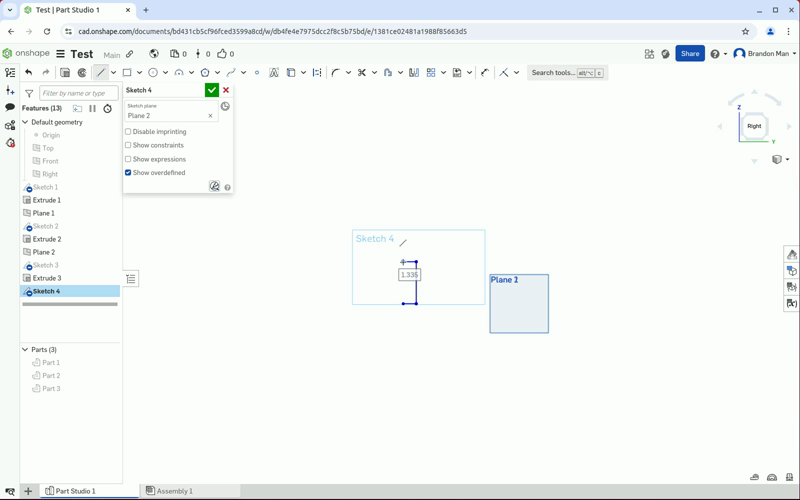
scroll(-6)
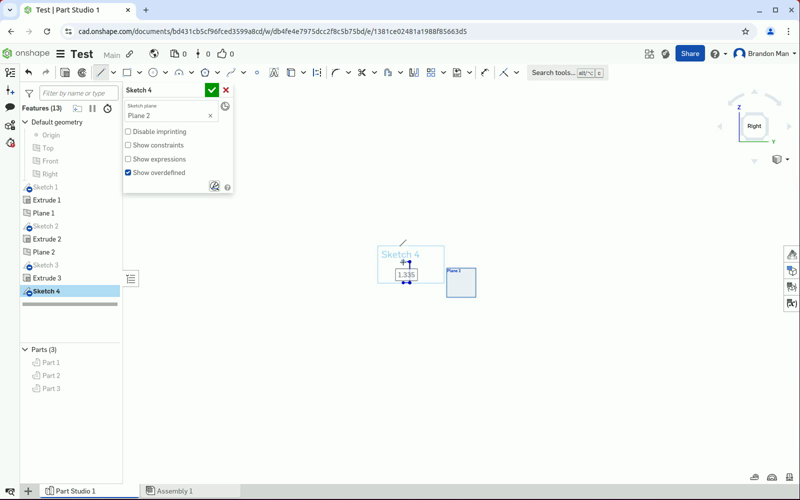
key_up(shift)
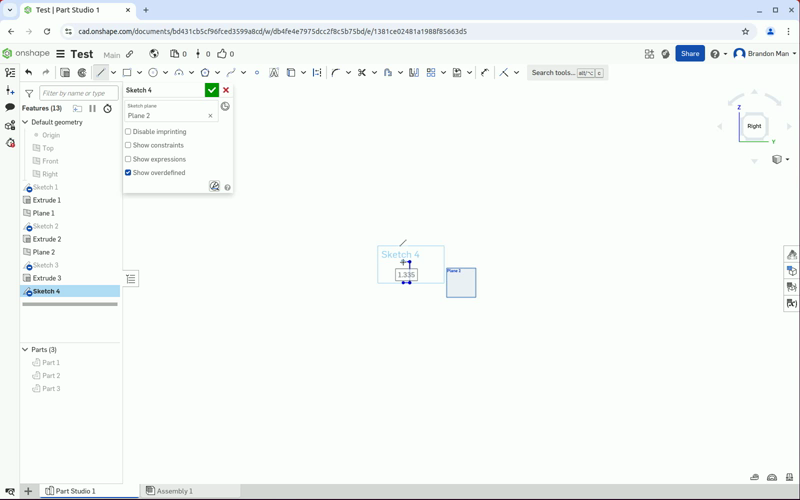
mouse_move(433, 261)
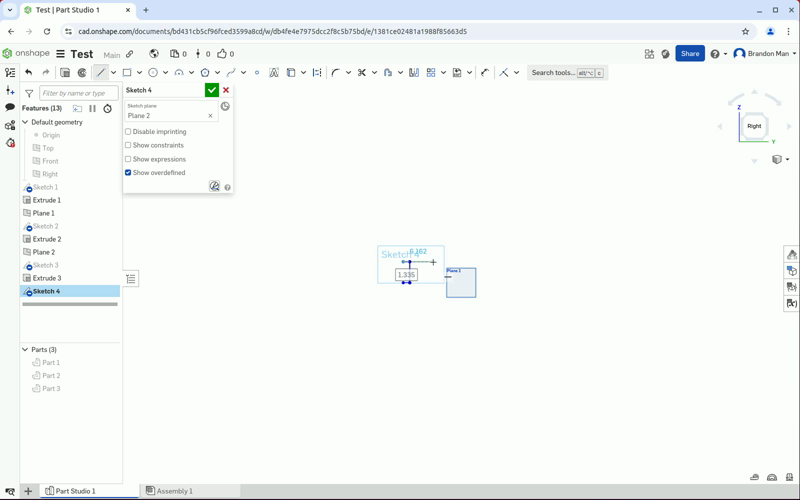
key_down(shift)
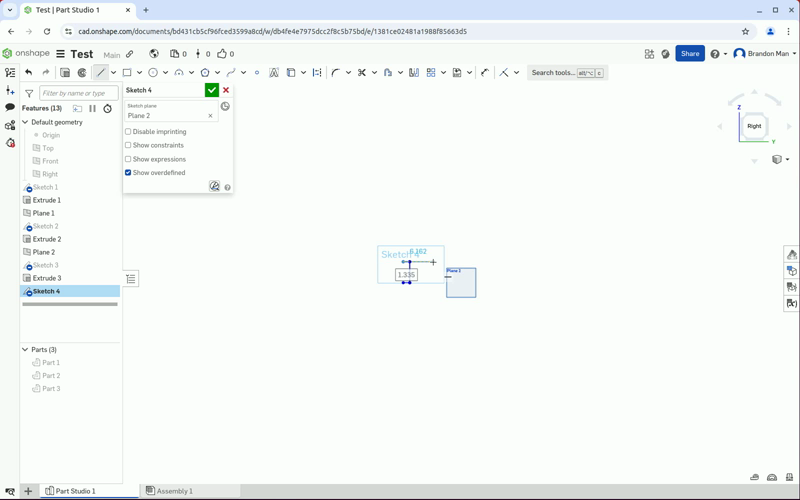
mouse_move(403, 282)
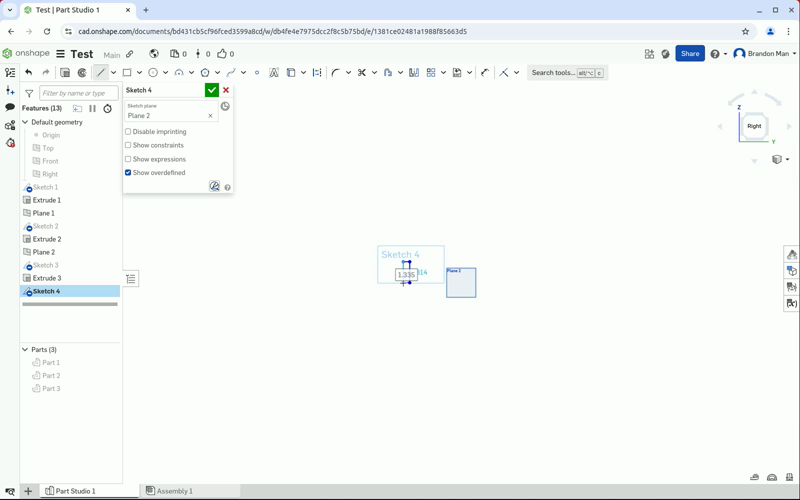
key_up(shift)
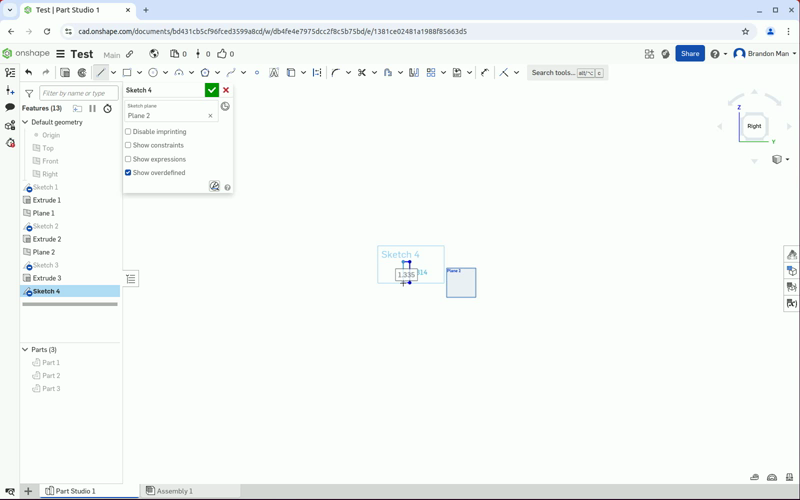
click(403, 282)
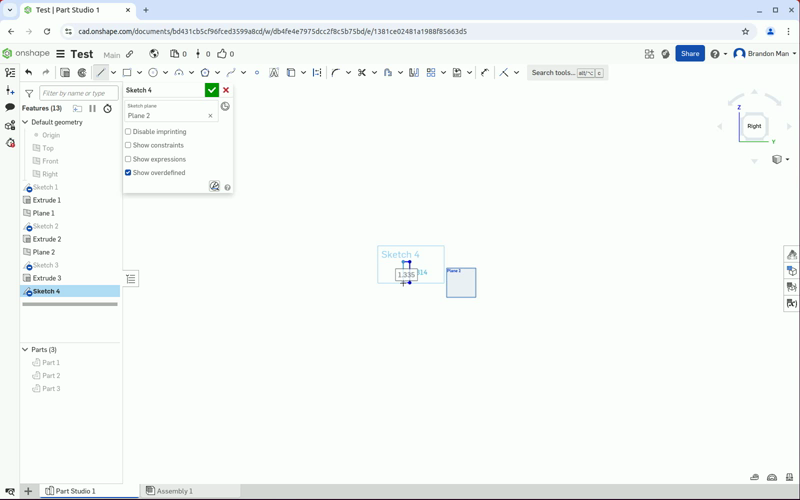
key(esc)
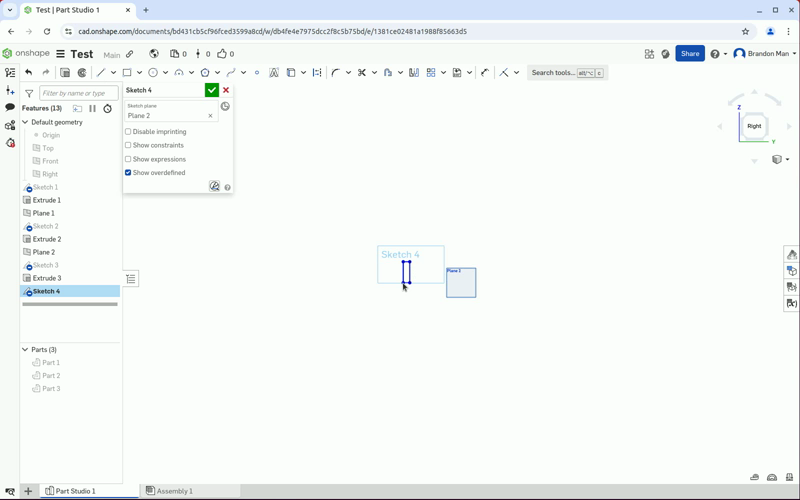
mouse_move(408, 269)
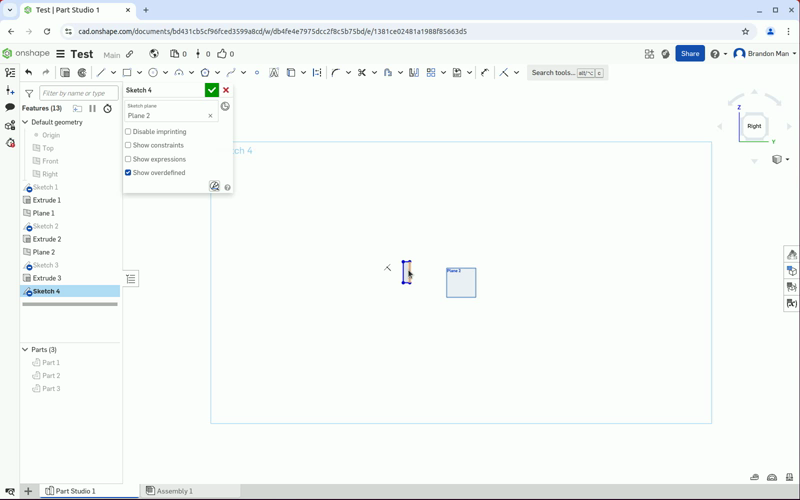
scroll(6)
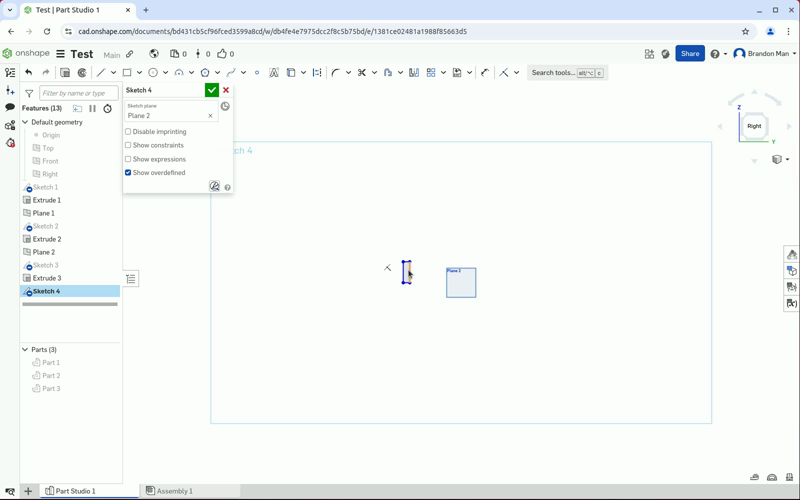
scroll(6)
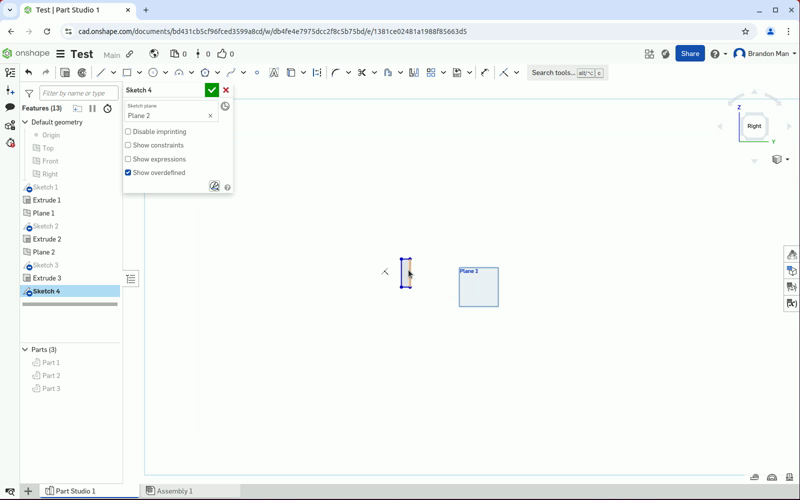
scroll(6)
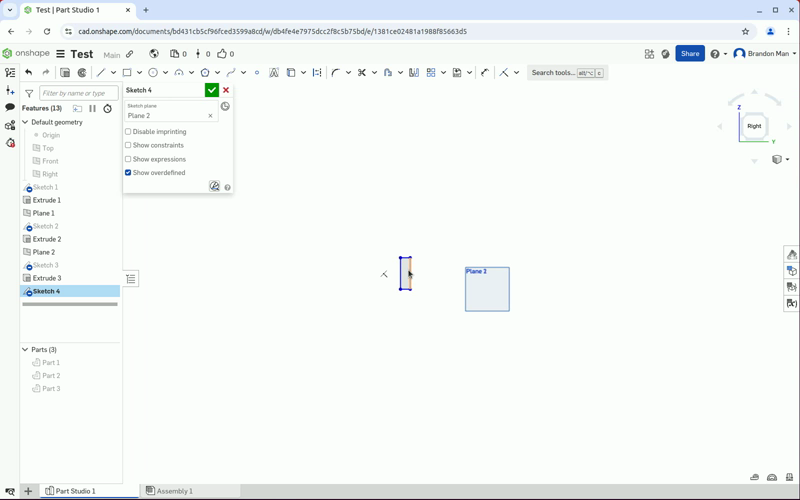
scroll(6)
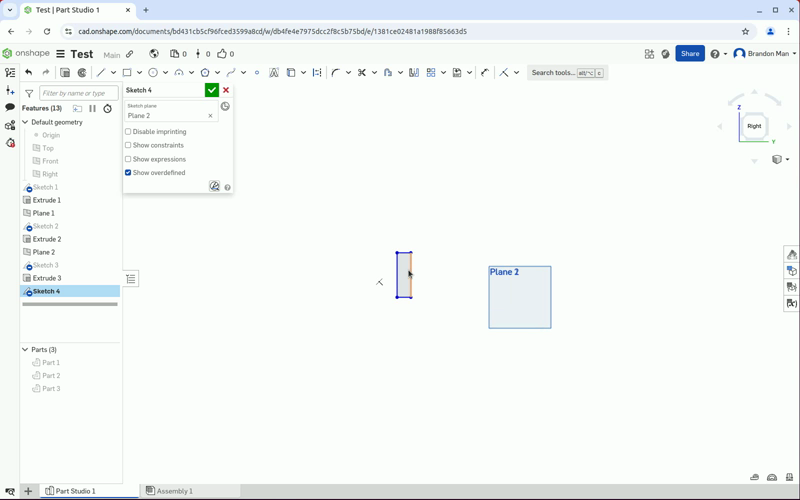
scroll(6)
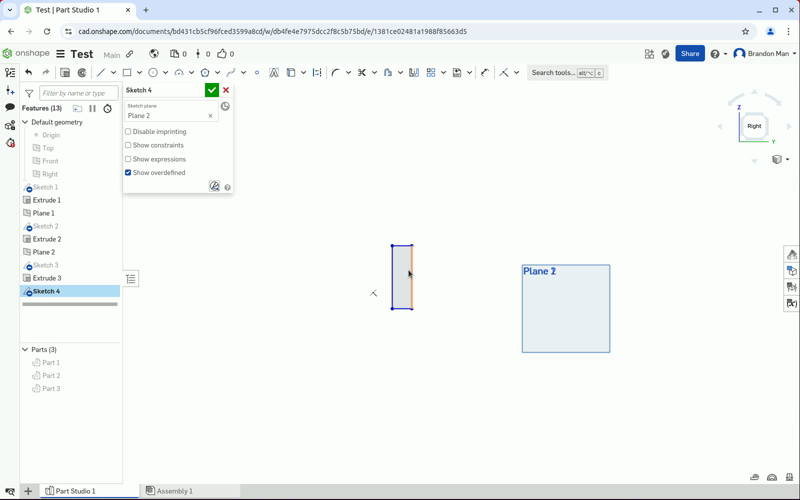
scroll(6)
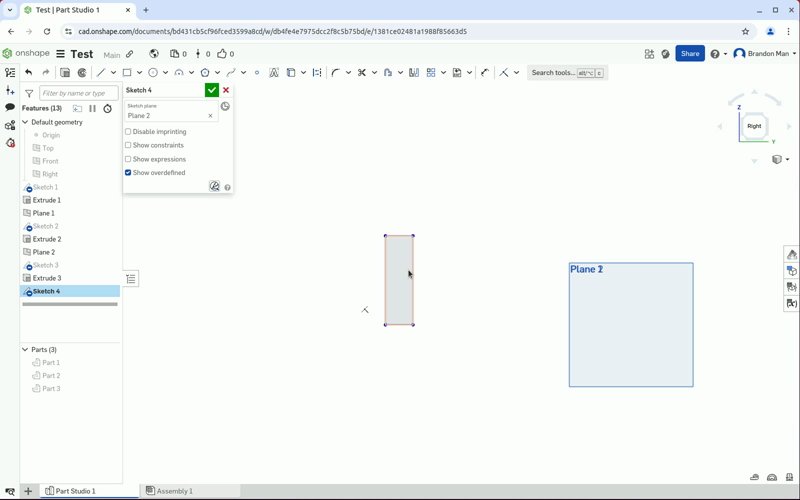
scroll(6)
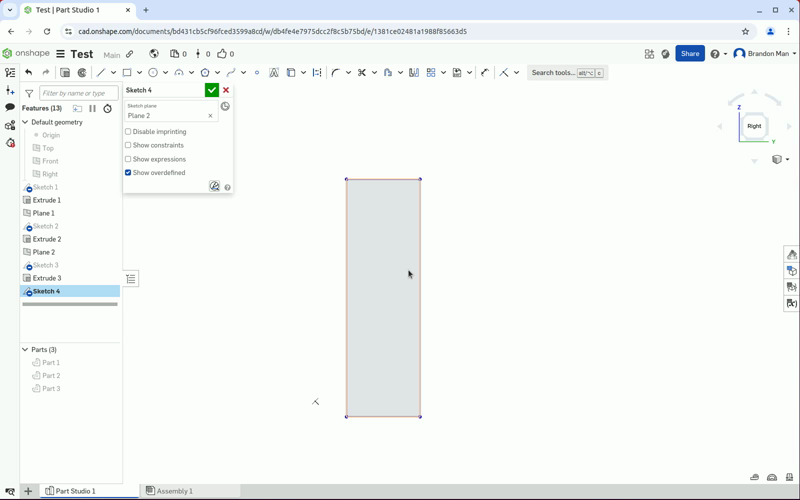
click(408, 269)
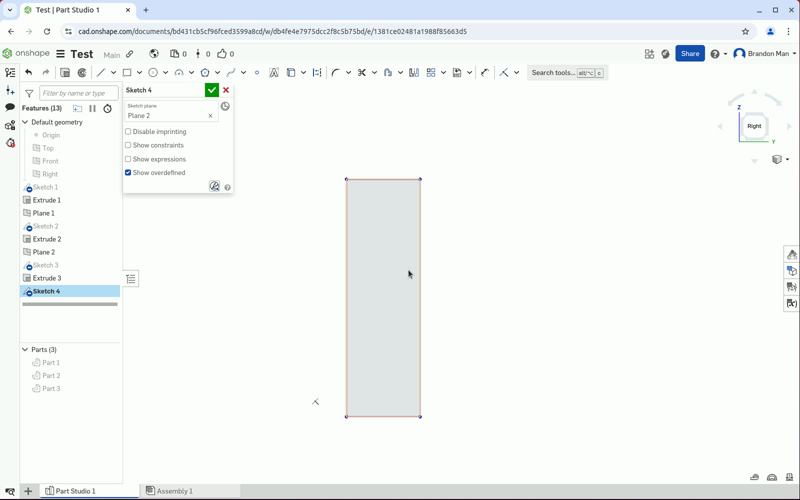
scroll(-6)
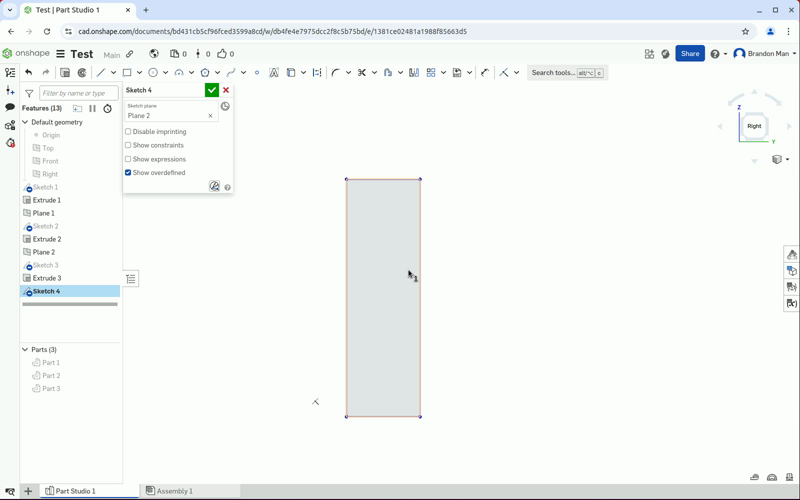
scroll(-6)
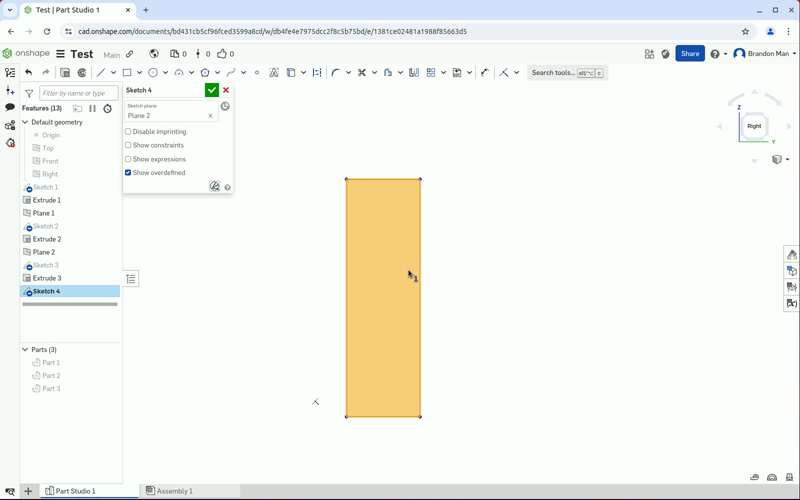
scroll(-6)
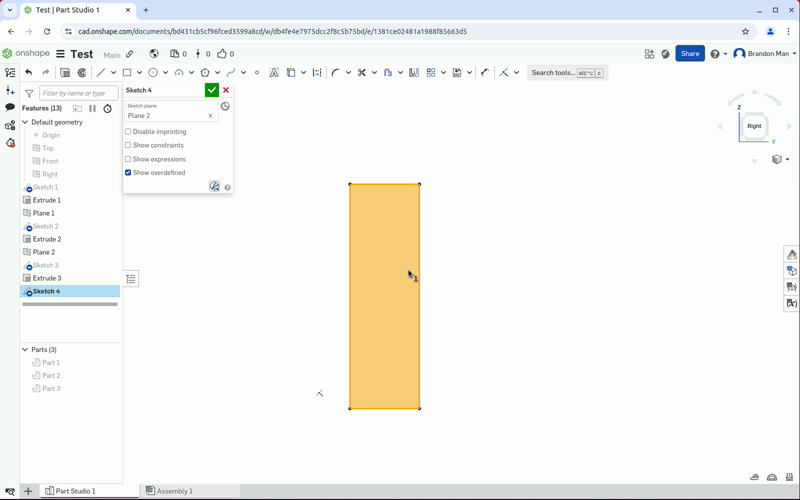
scroll(-6)
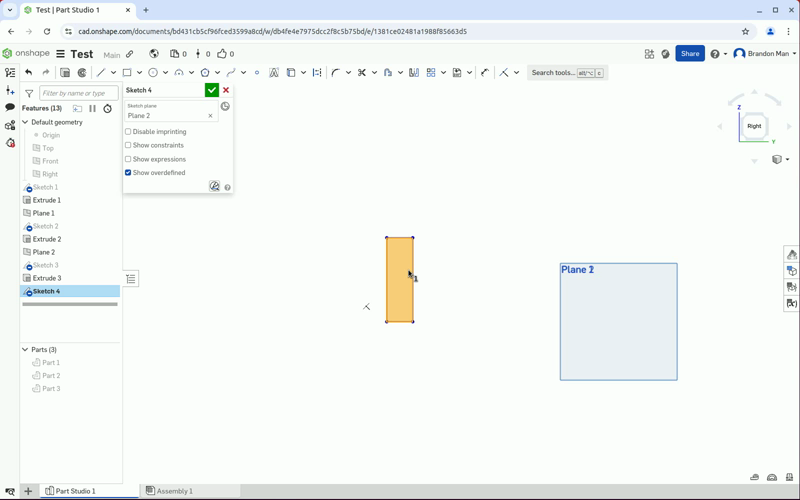
scroll(-6)
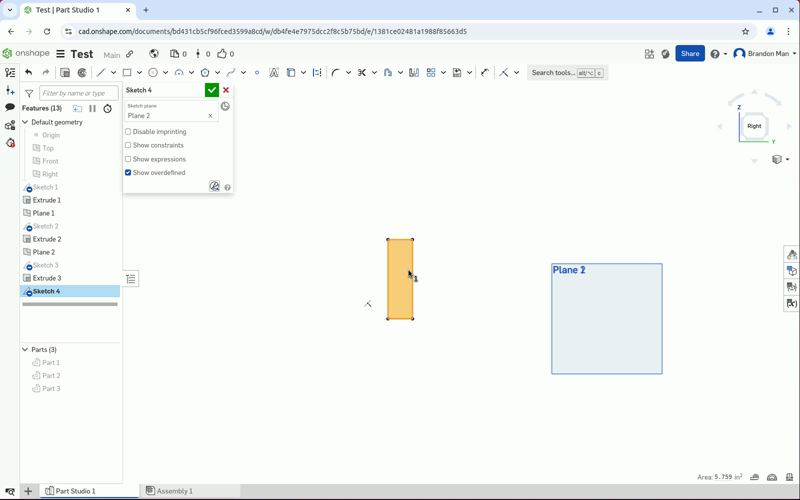
scroll(-6)
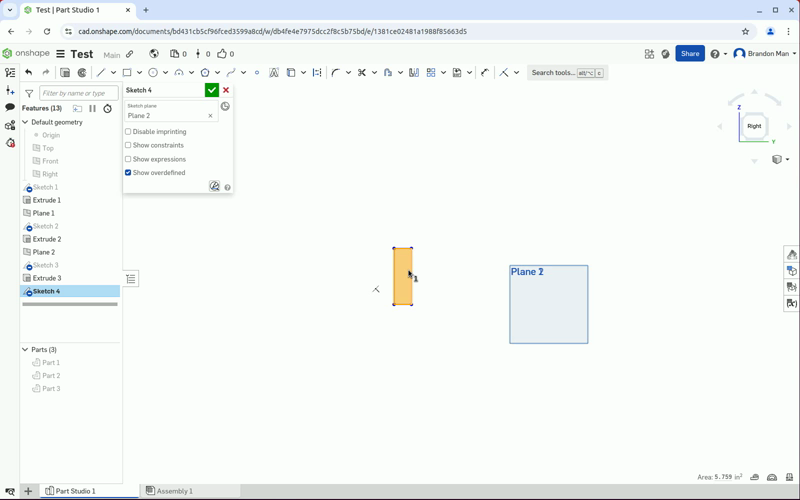
scroll(-6)
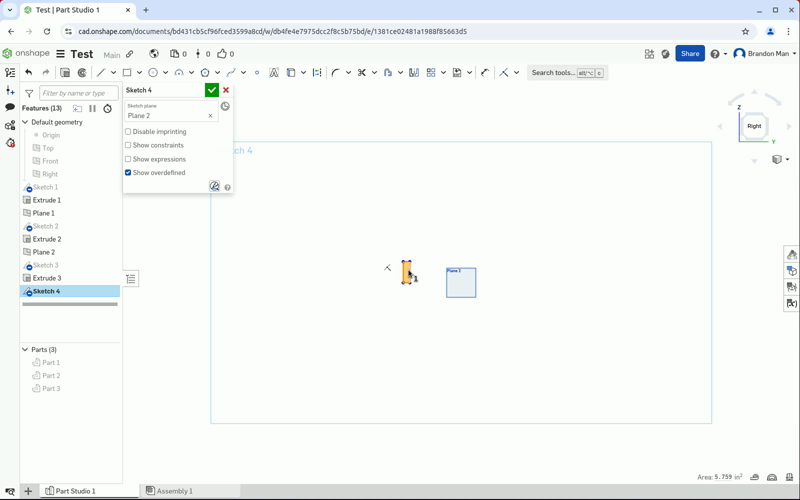
mouse_move(73, 352)
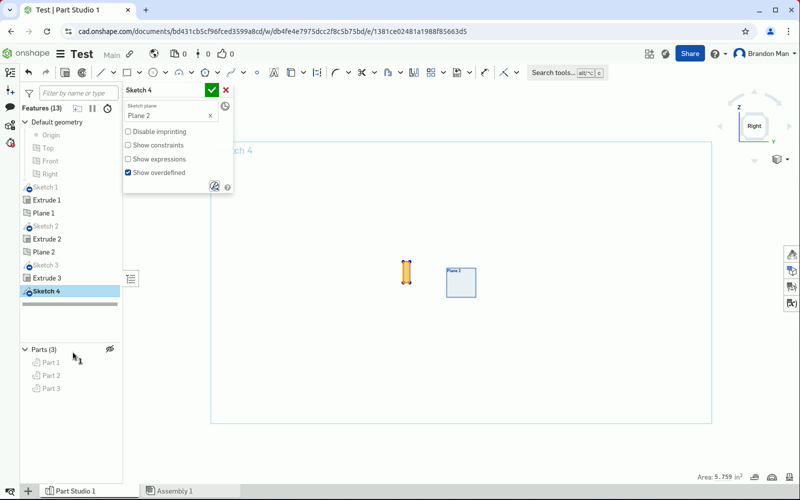
key(shift+y)
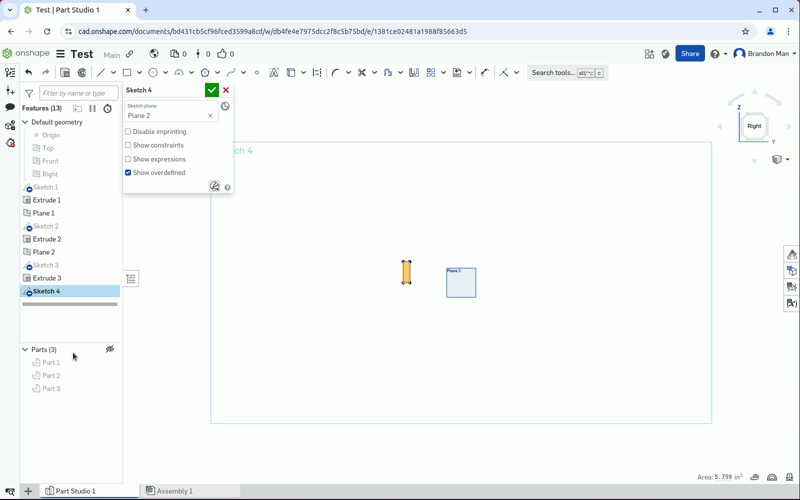
key(shift+e)
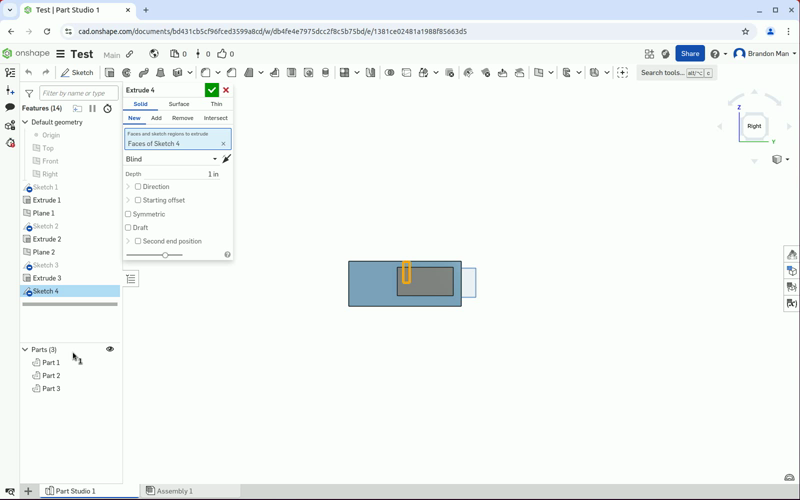
mouse_move(143, 106)
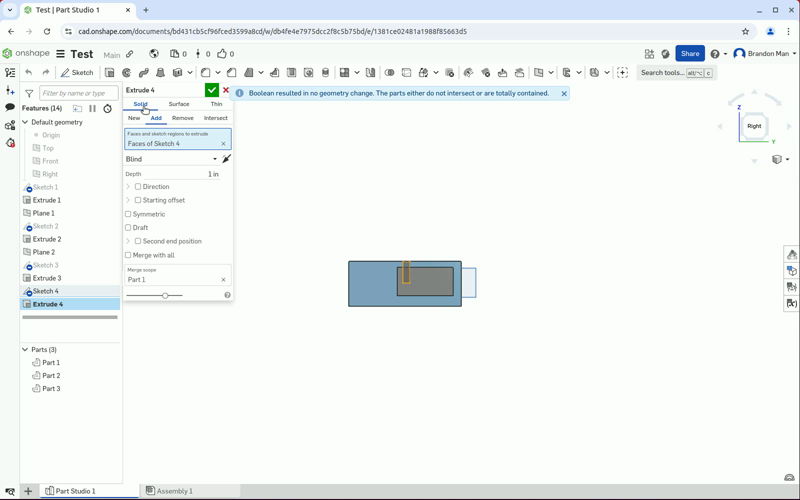
click(143, 106)
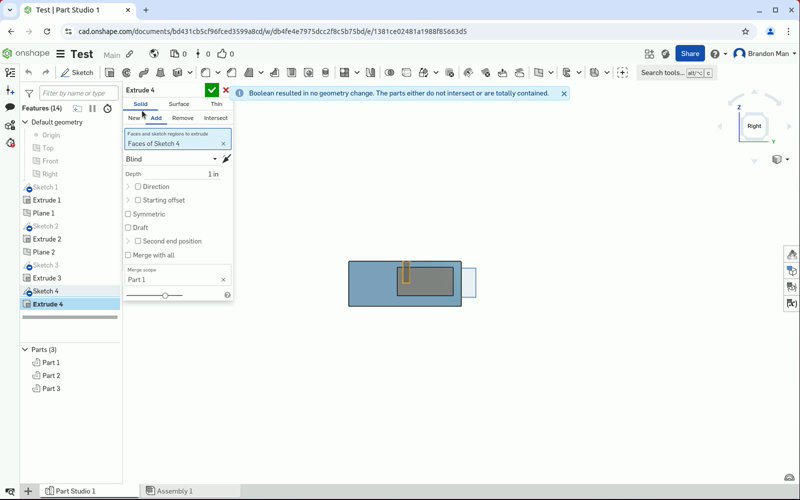
mouse_move(137, 120)
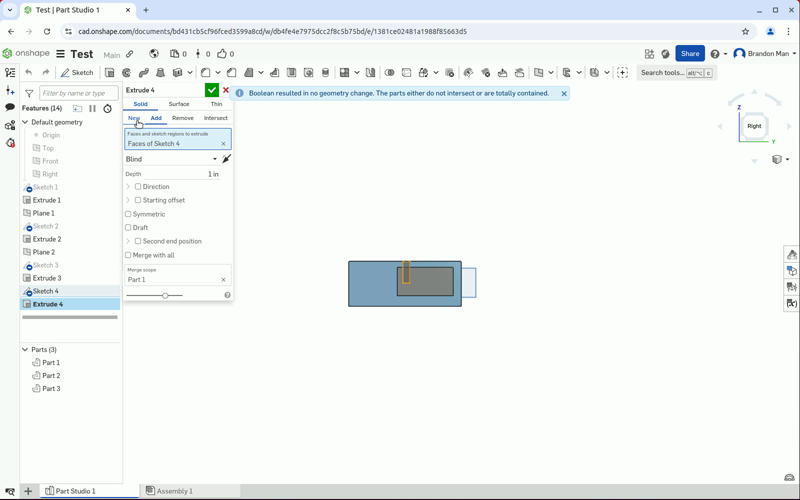
click(137, 120)
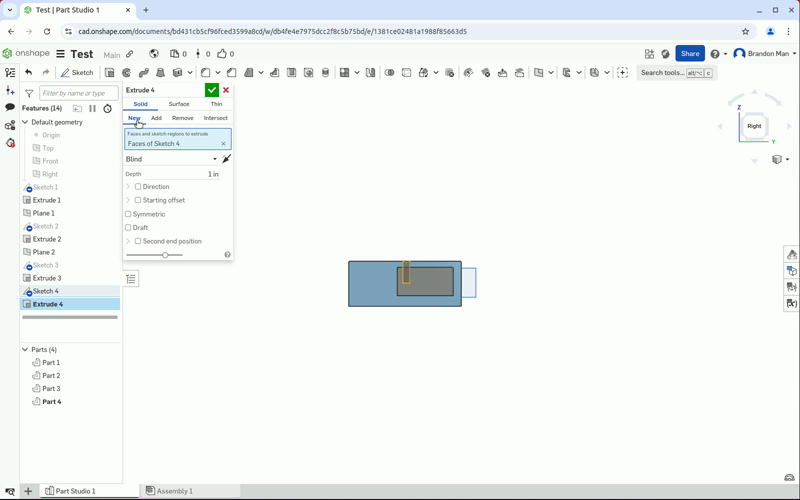
key(tab, 4)
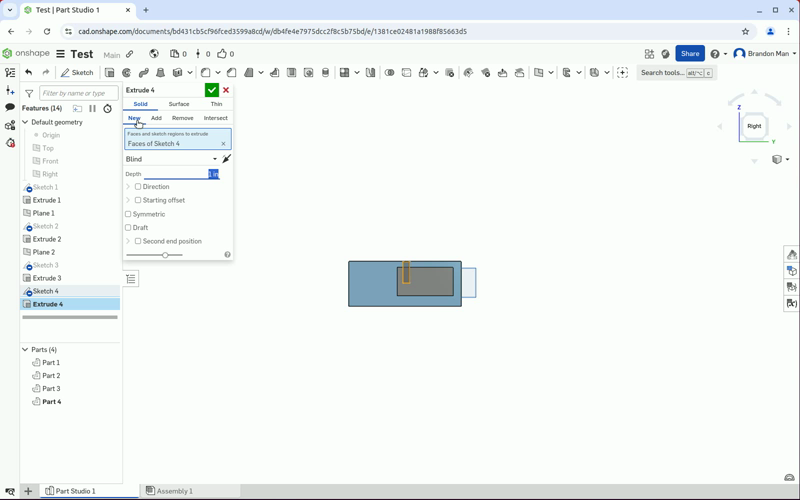
text(4.574)
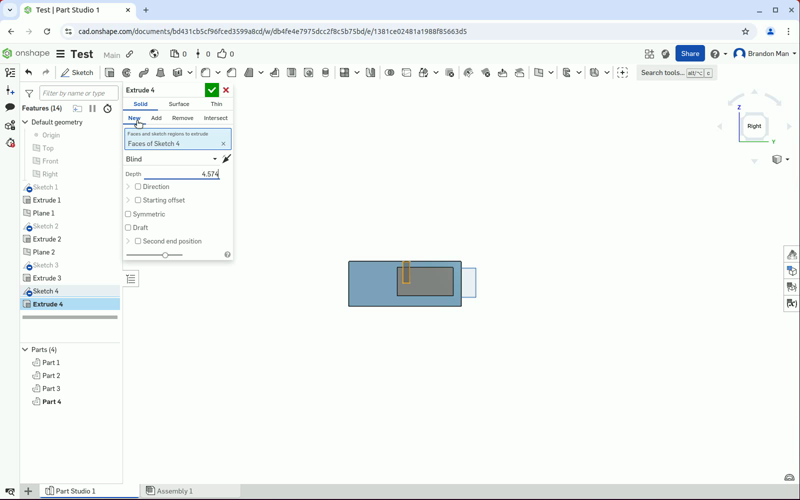
key(enter)
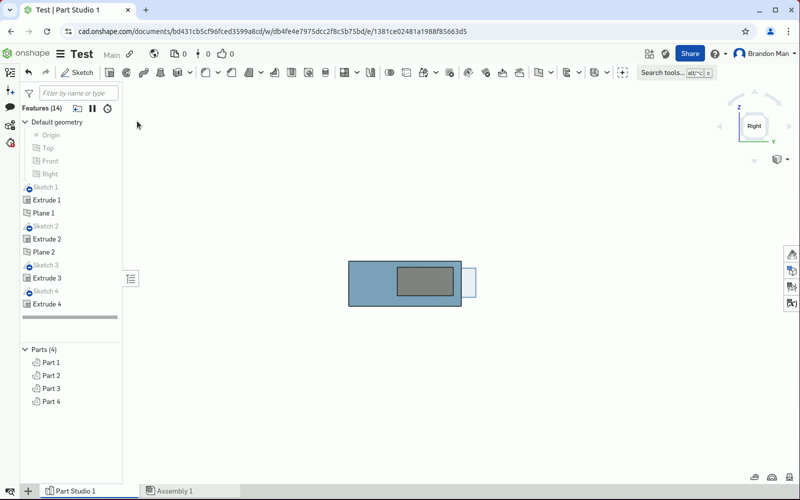
key(shift+h)
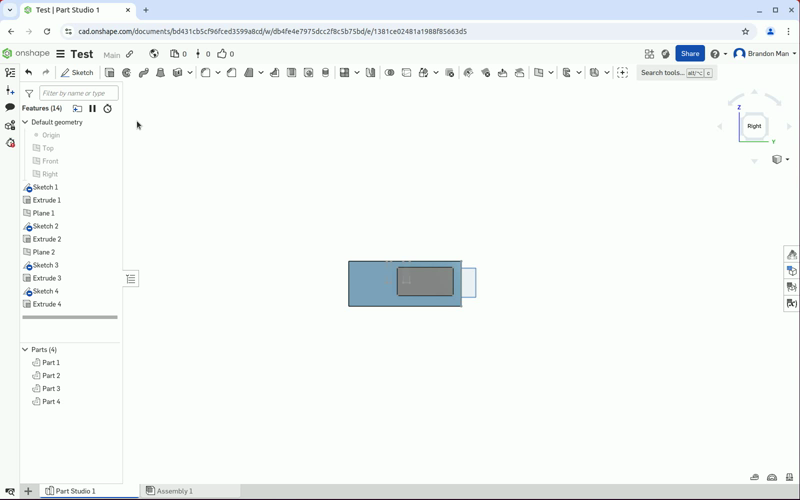
key(shift+h)
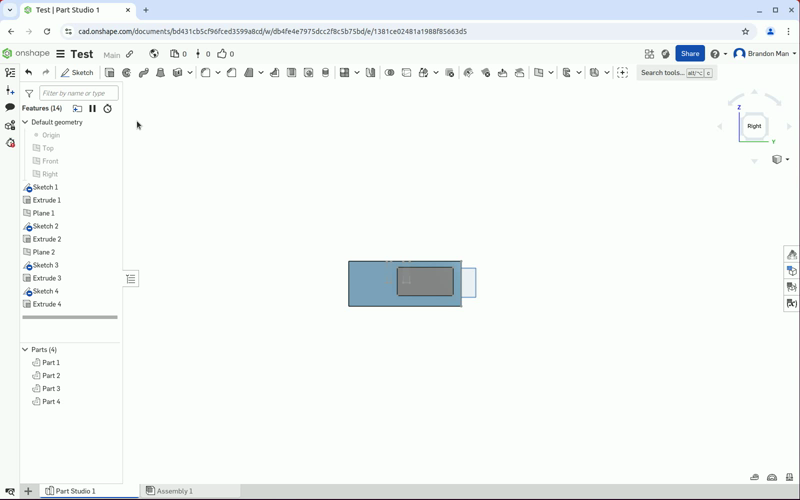
key(shift+7)
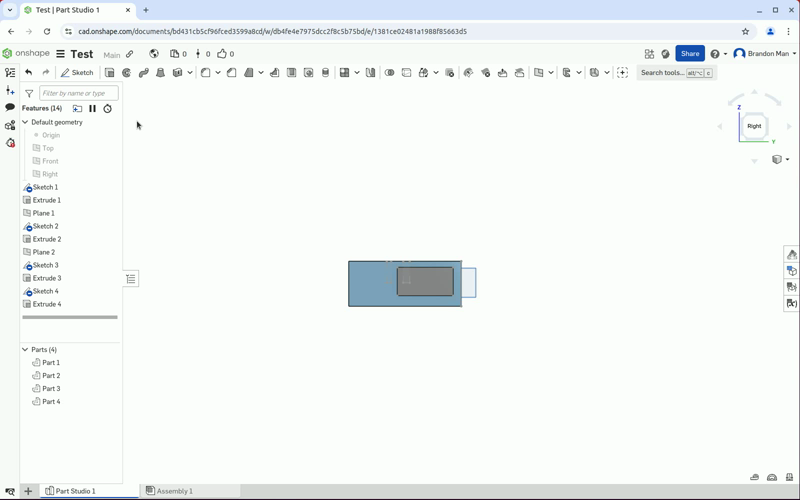
key(right, 2)
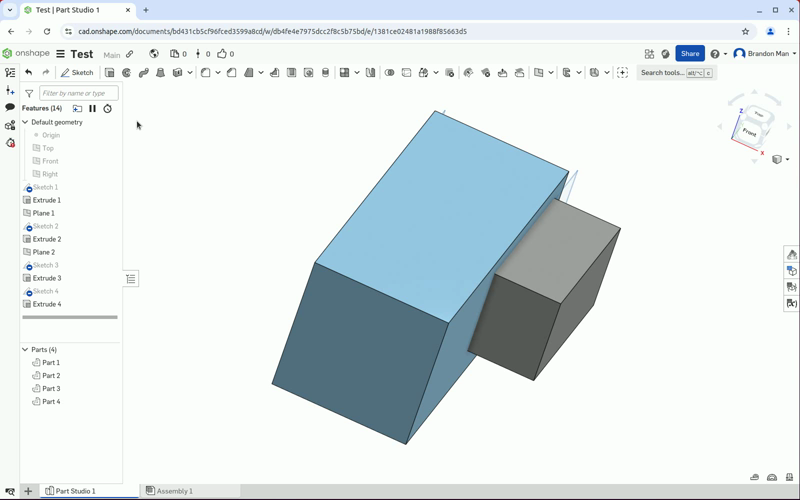
key(down, 2)
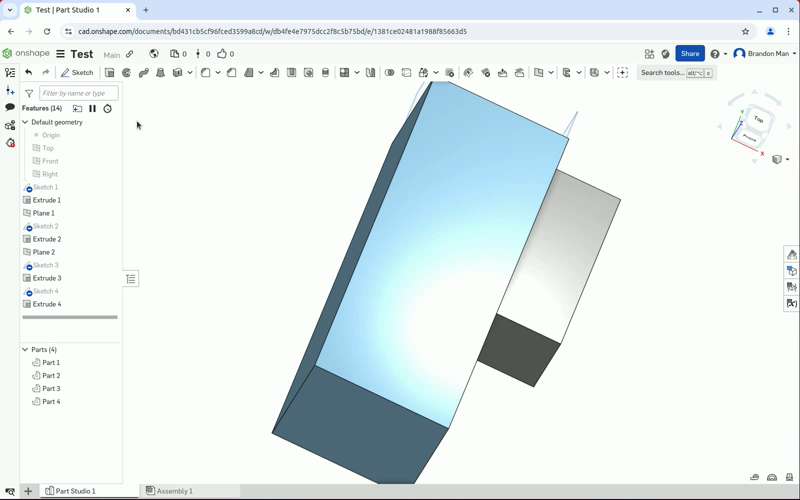
key(up, 2)
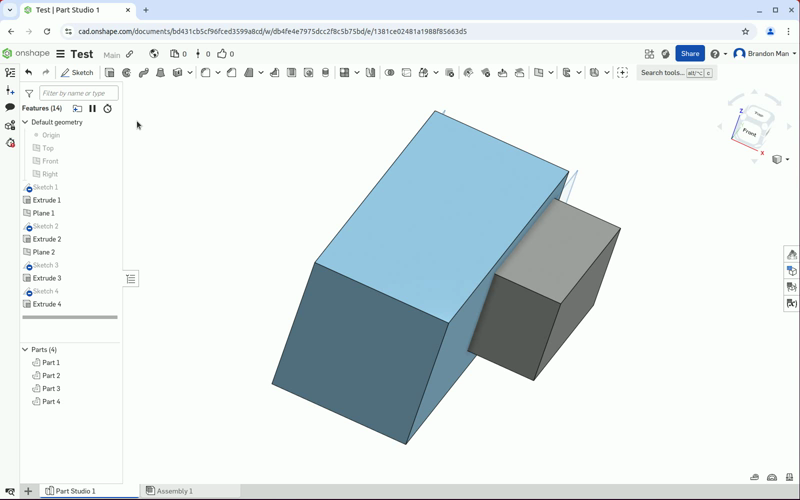
key(left, 2)
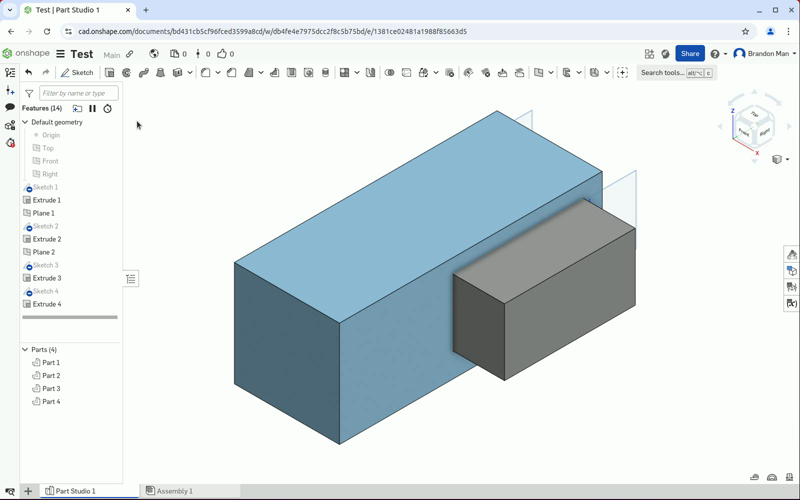
mouse_move(73, 189)
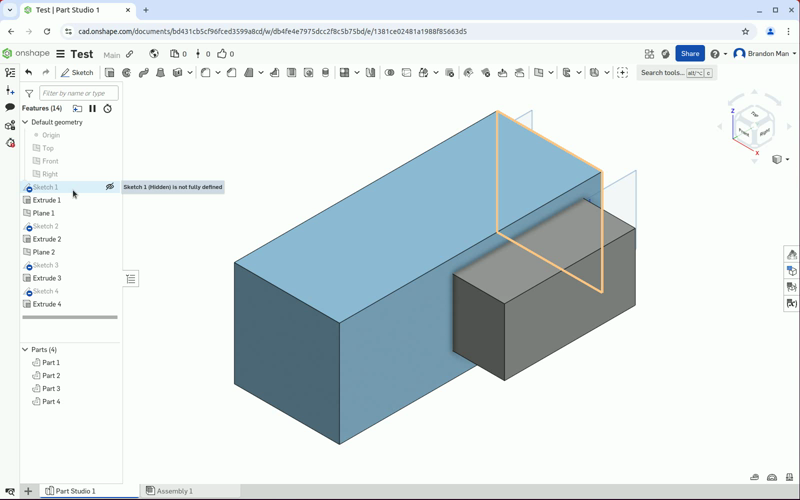
click(73, 189)